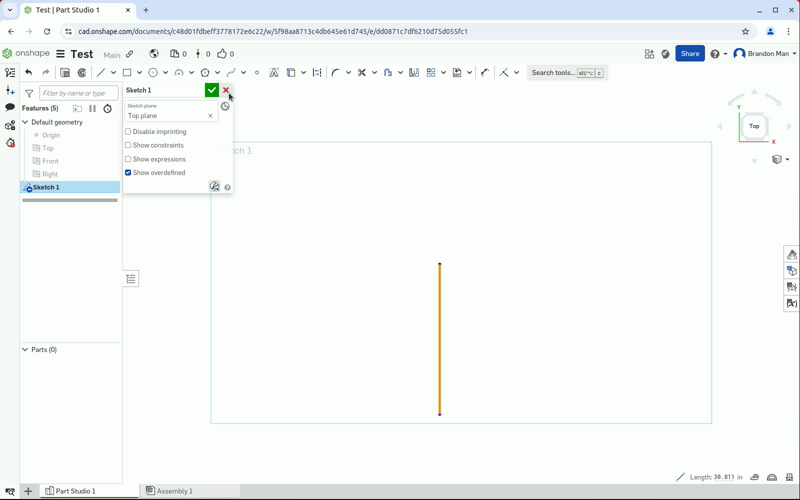
key(shift+h)
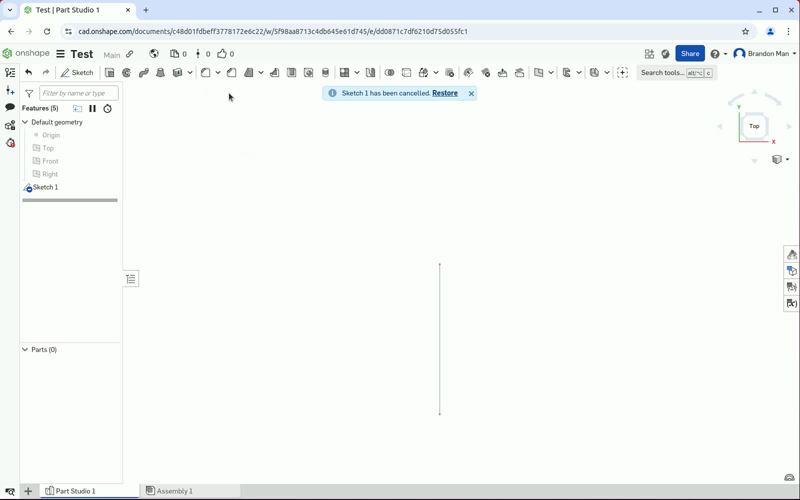
key(shift+s)
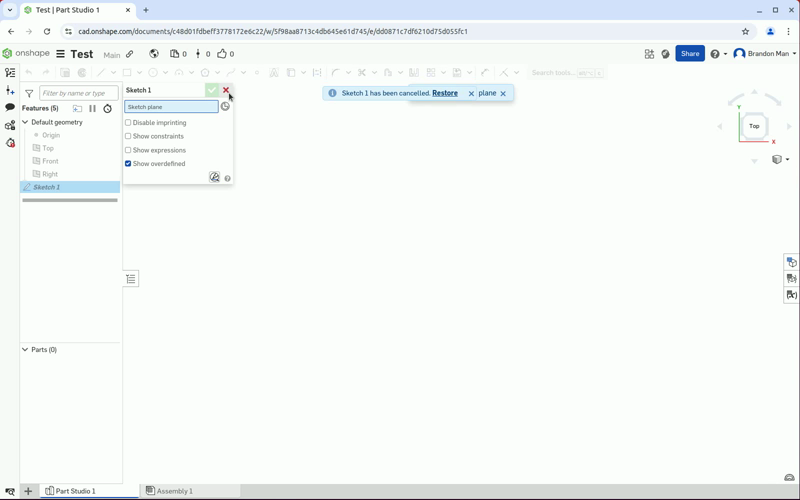
mouse_move(73, 150)
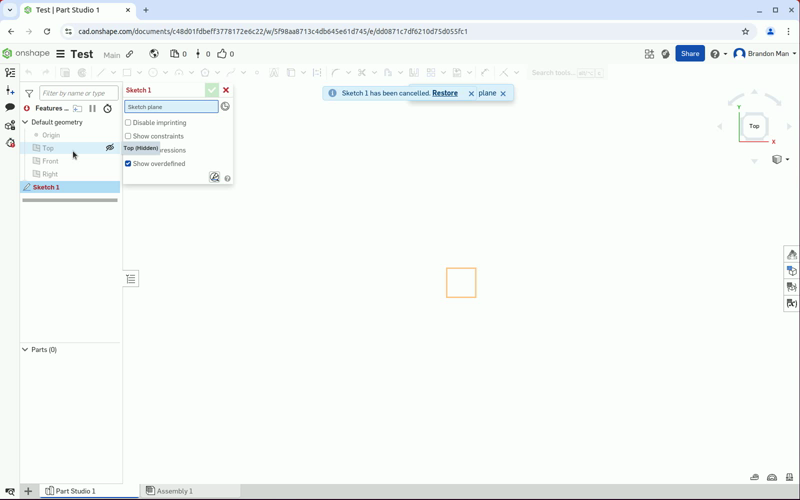
click(73, 150)
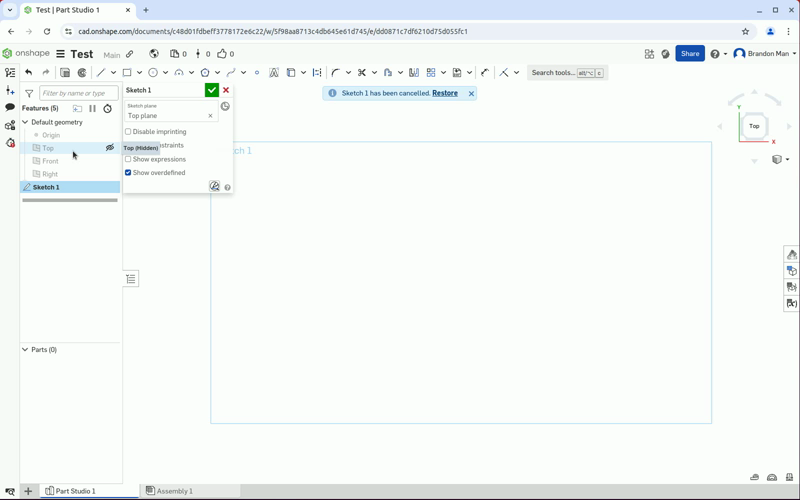
mouse_move(73, 352)
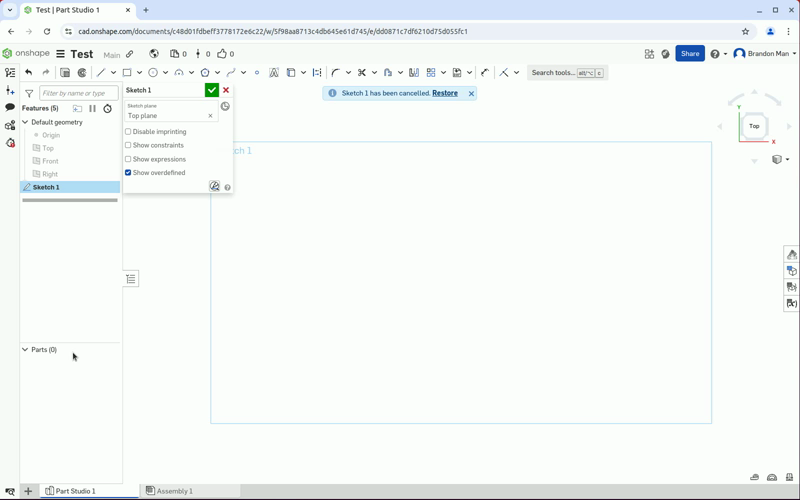
key(y)
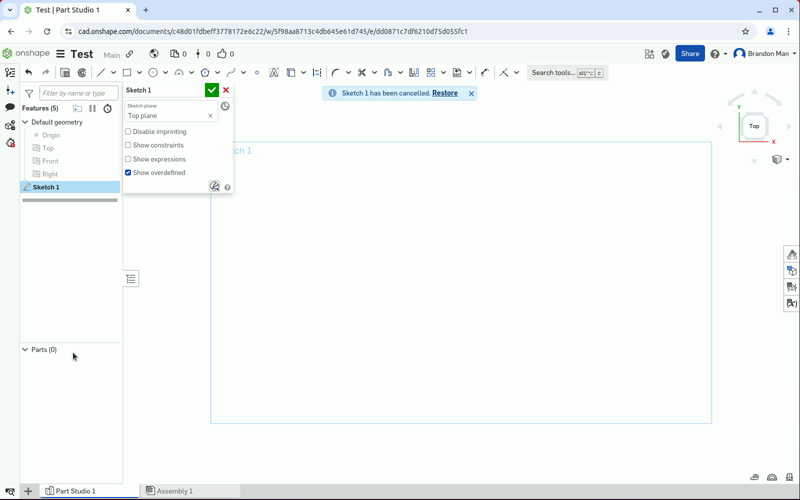
key(c)
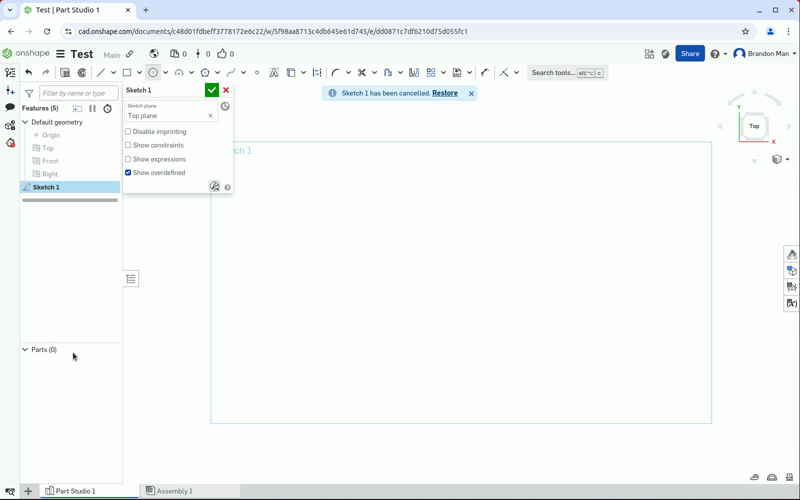
key_down(shift)
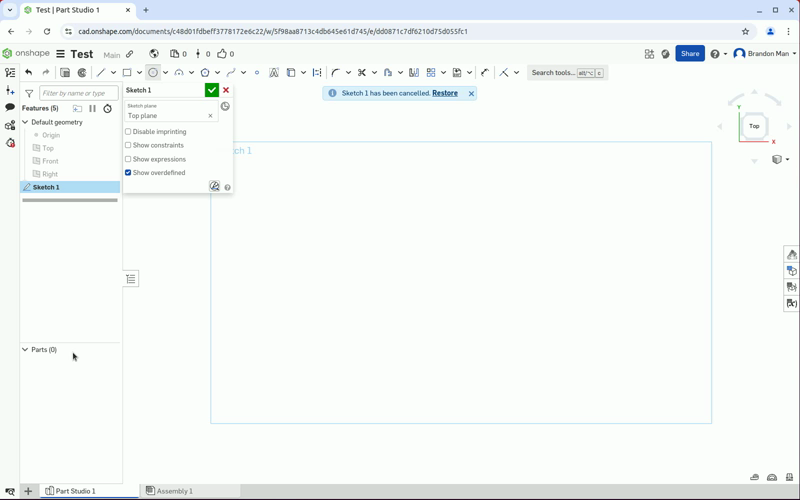
mouse_move(461, 363)
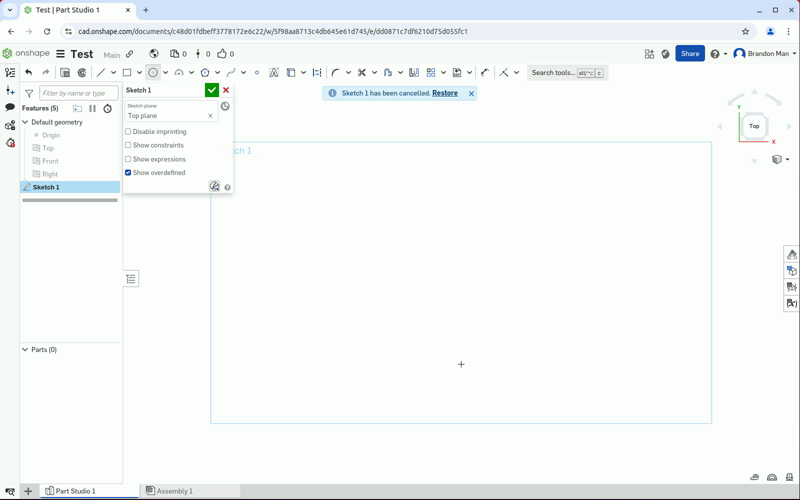
click(461, 363)
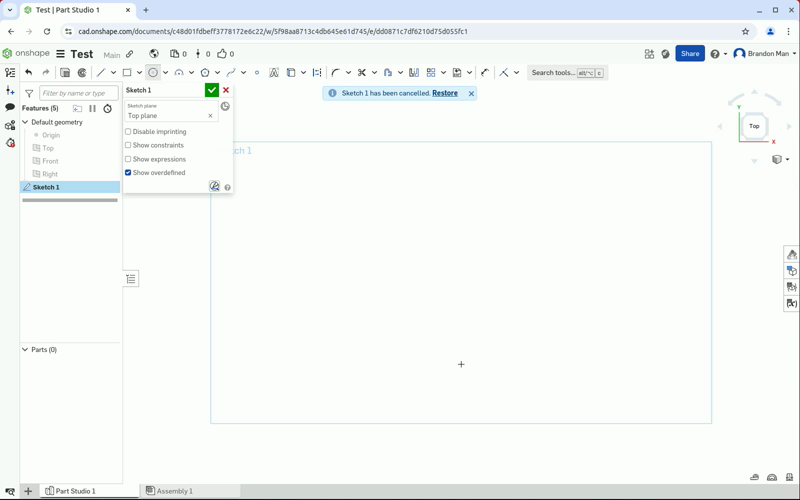
key_up(shift)
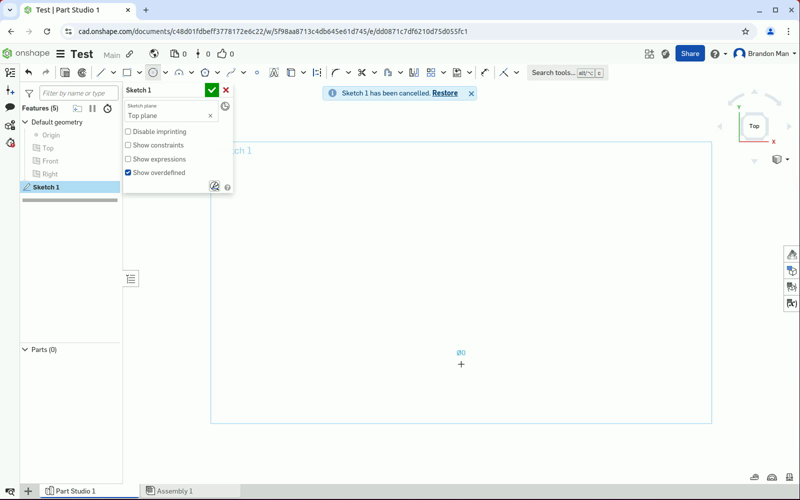
mouse_move(493, 363)
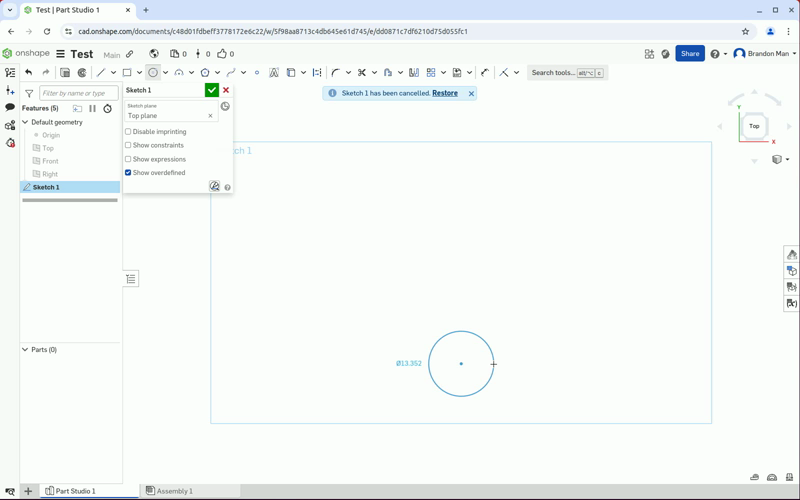
click(493, 363)
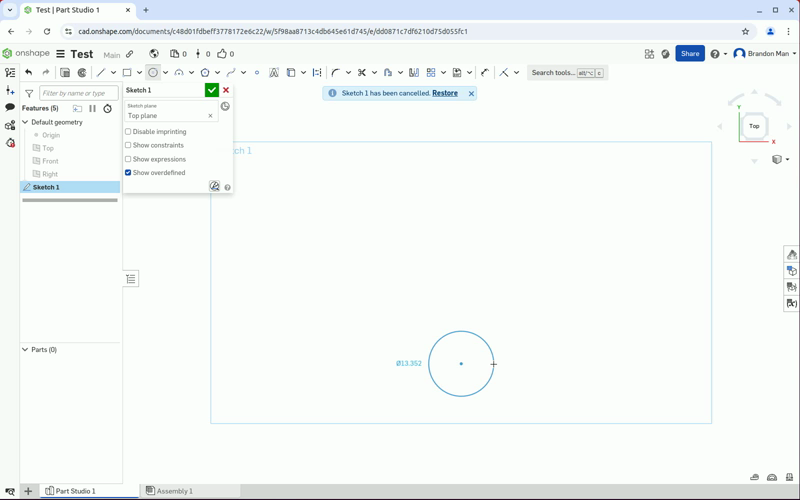
key(esc)
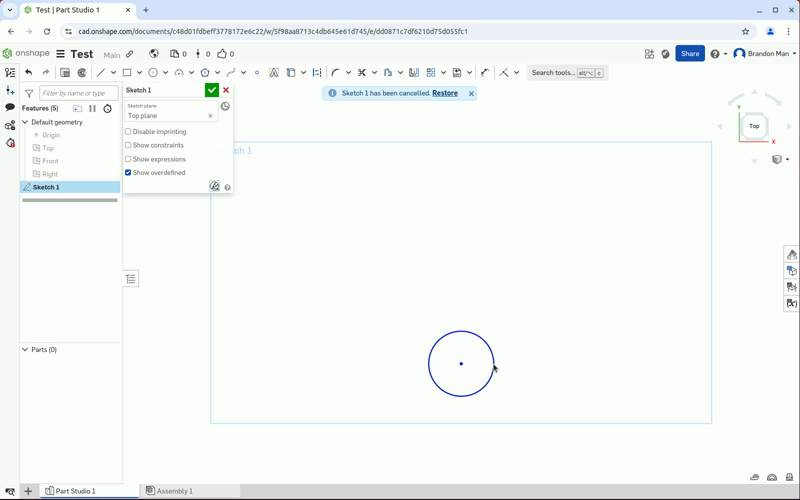
key(c)
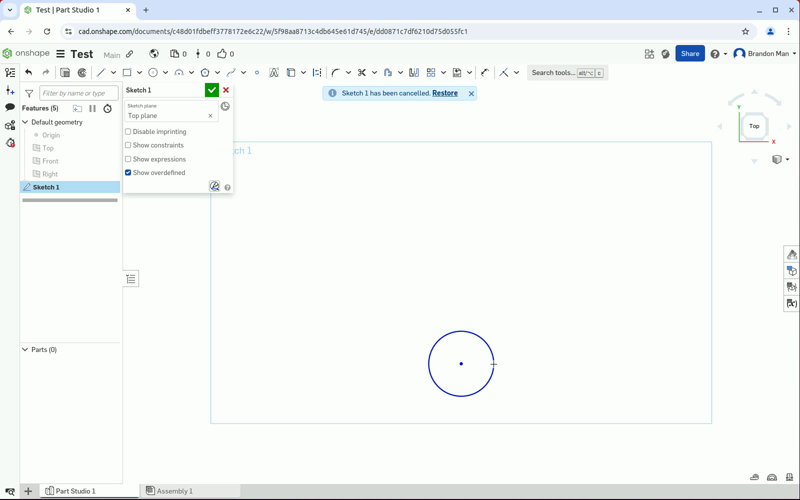
key_down(shift)
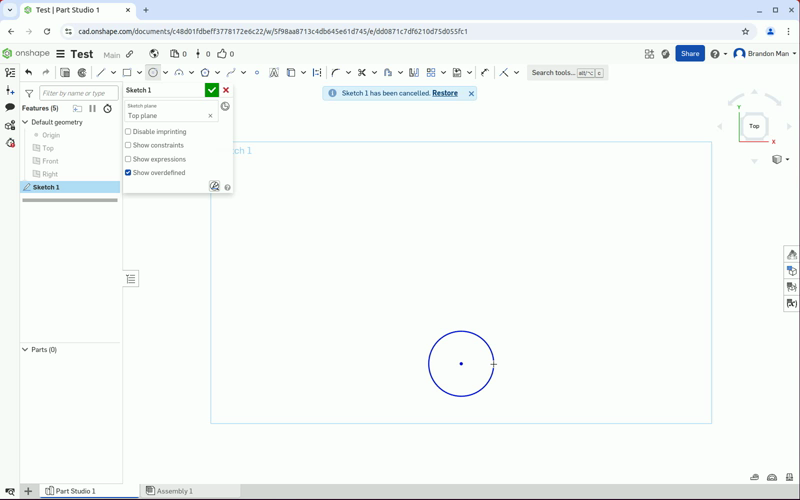
mouse_move(461, 363)
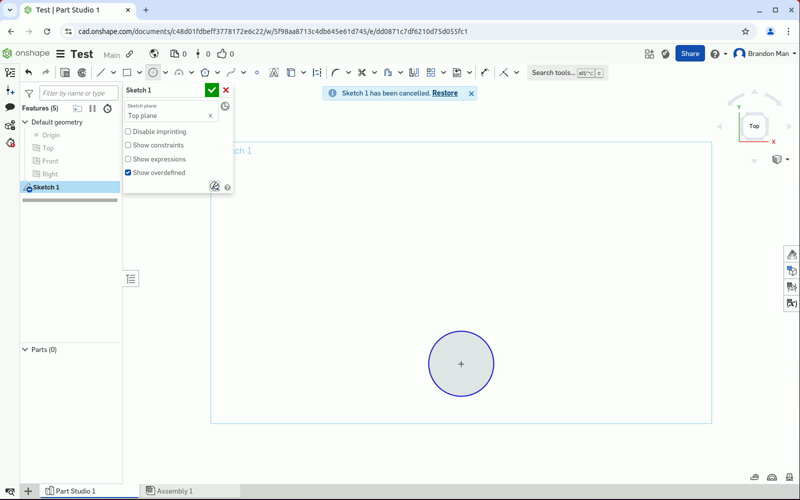
click(461, 363)
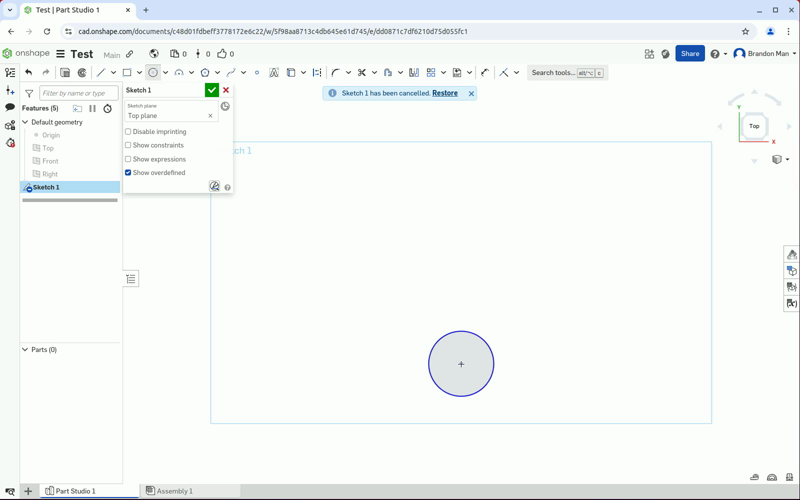
key_up(shift)
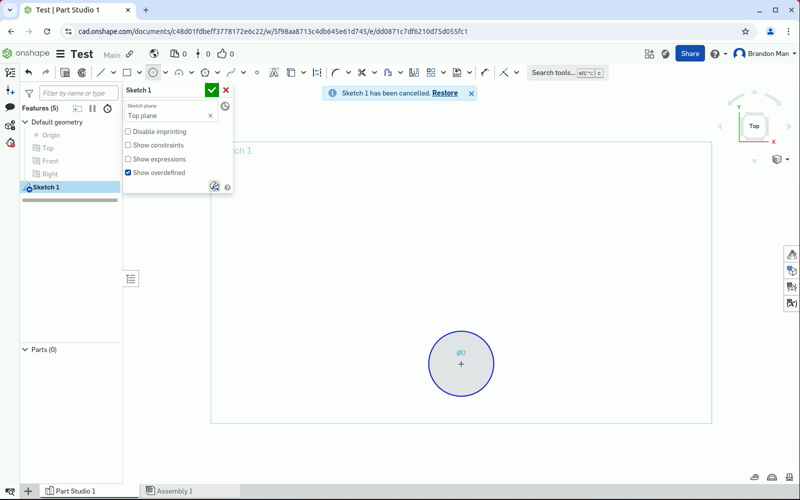
mouse_move(482, 363)
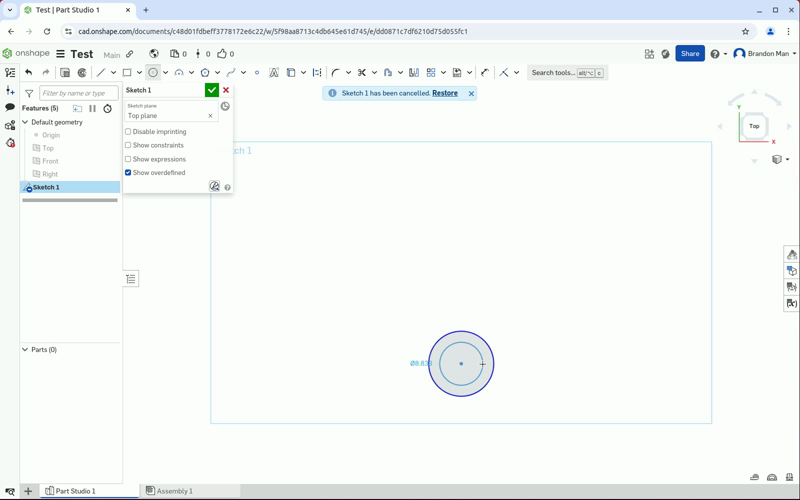
click(482, 363)
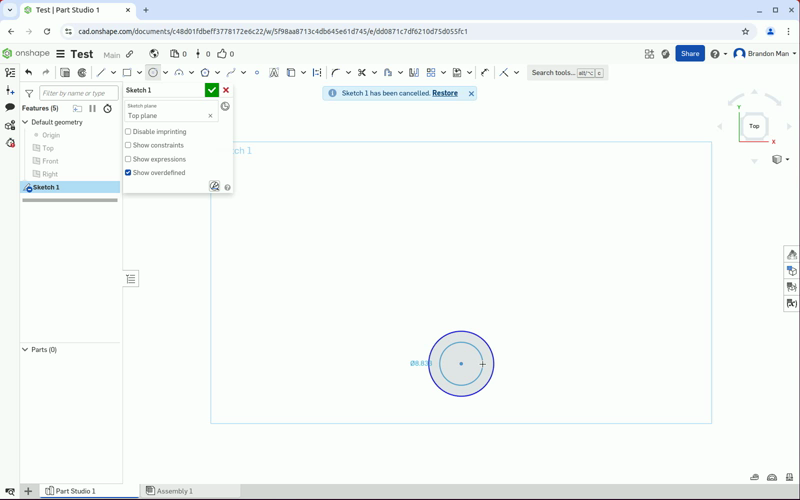
key(esc)
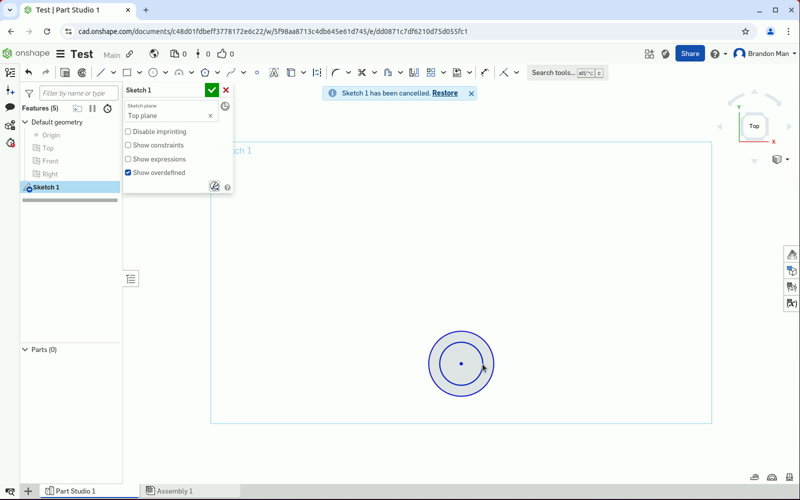
mouse_move(465, 338)
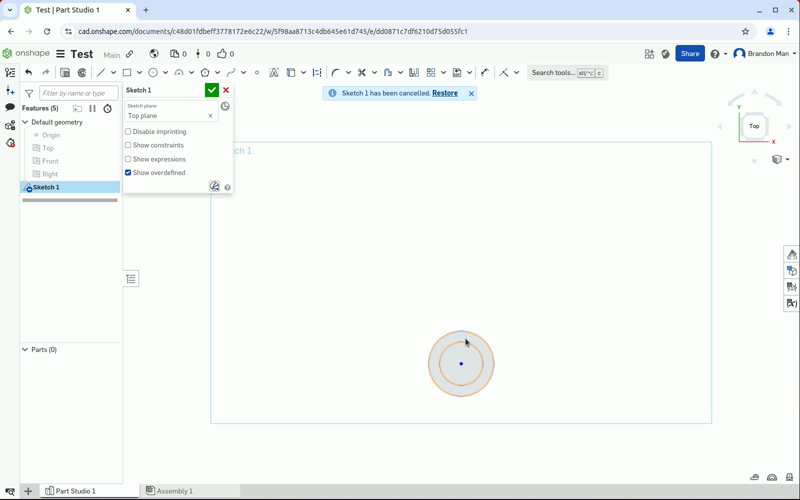
scroll(6)
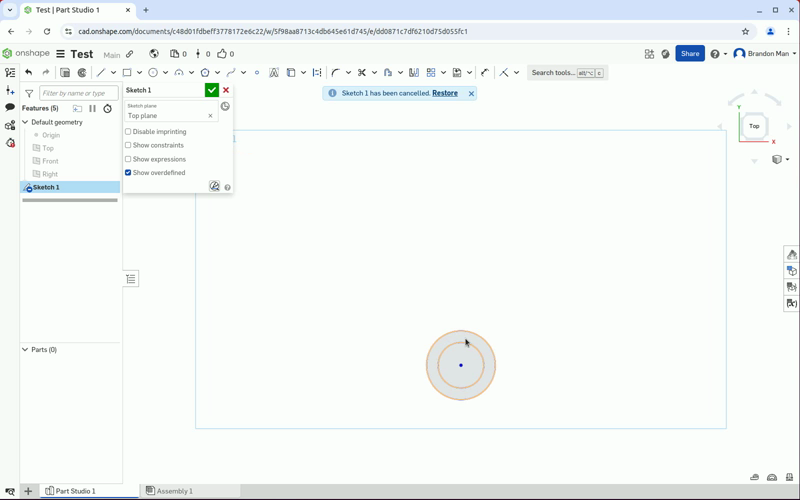
scroll(6)
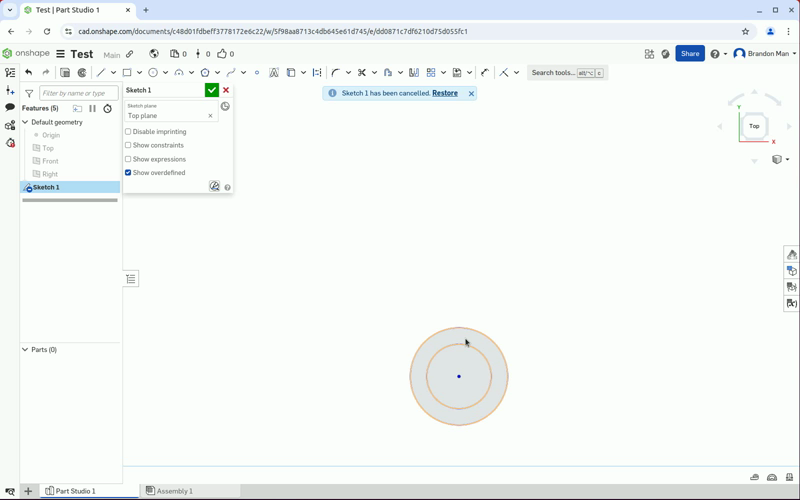
scroll(6)
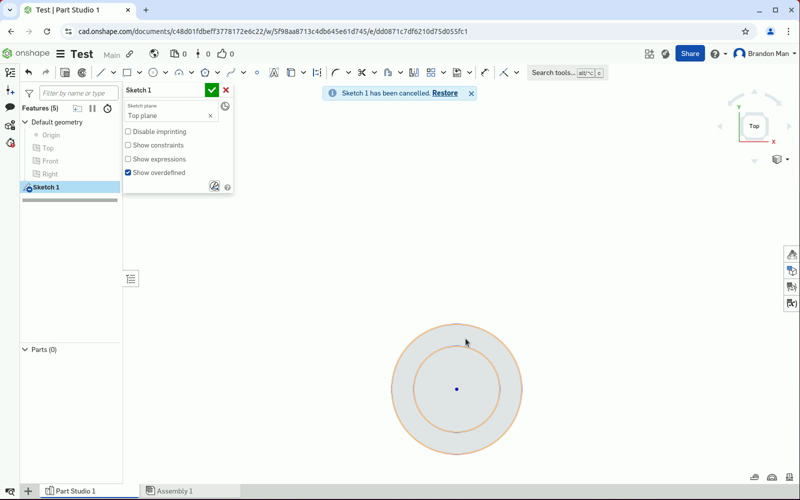
scroll(6)
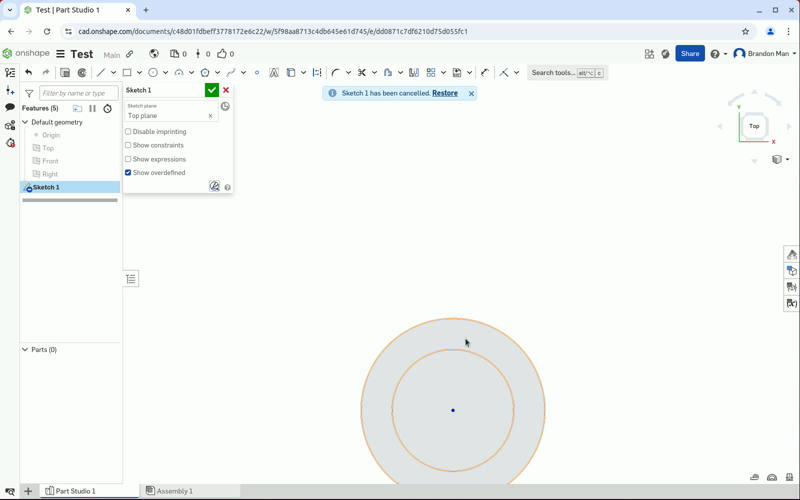
scroll(6)
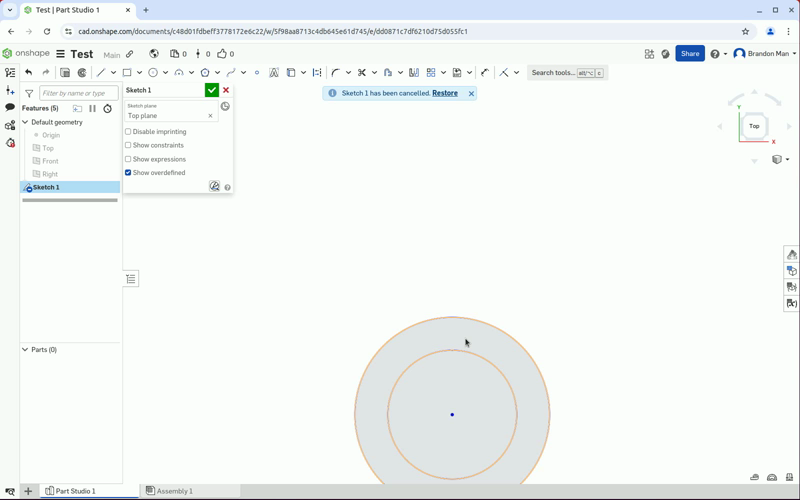
scroll(6)
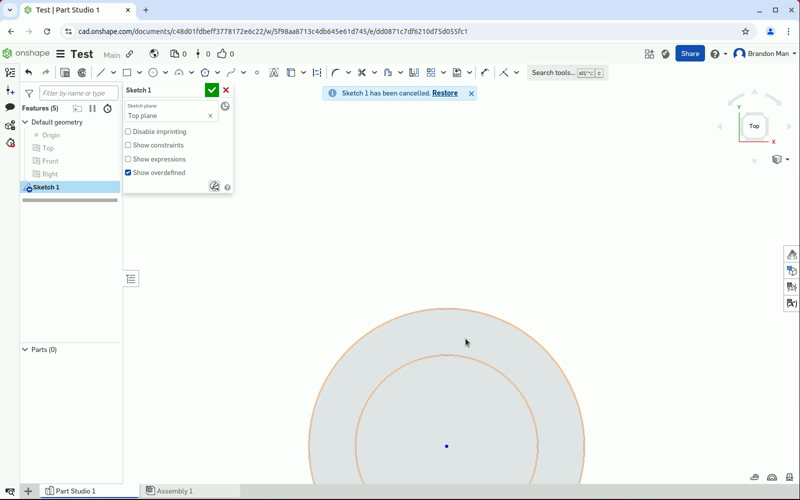
scroll(6)
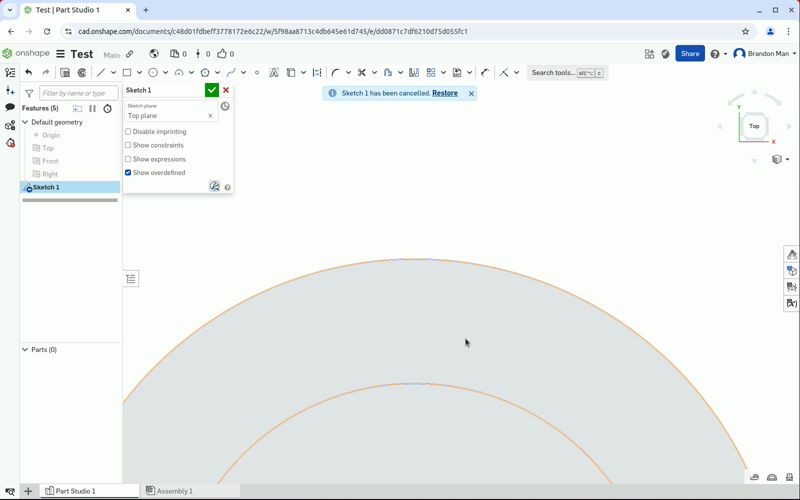
click(465, 338)
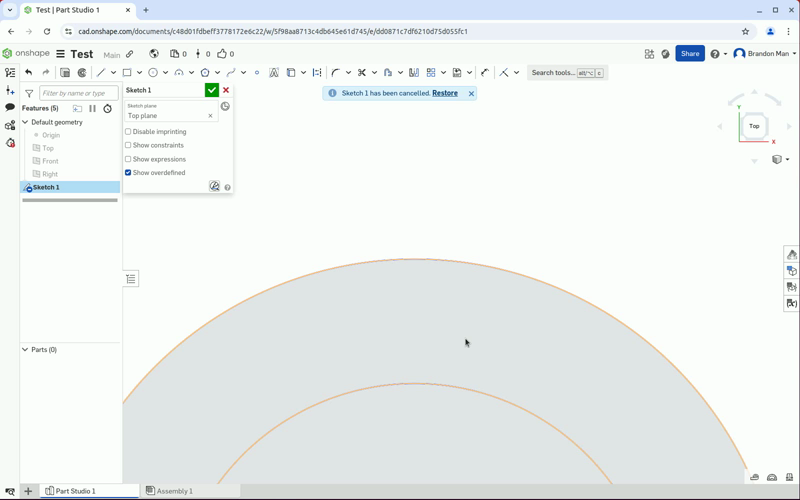
scroll(-6)
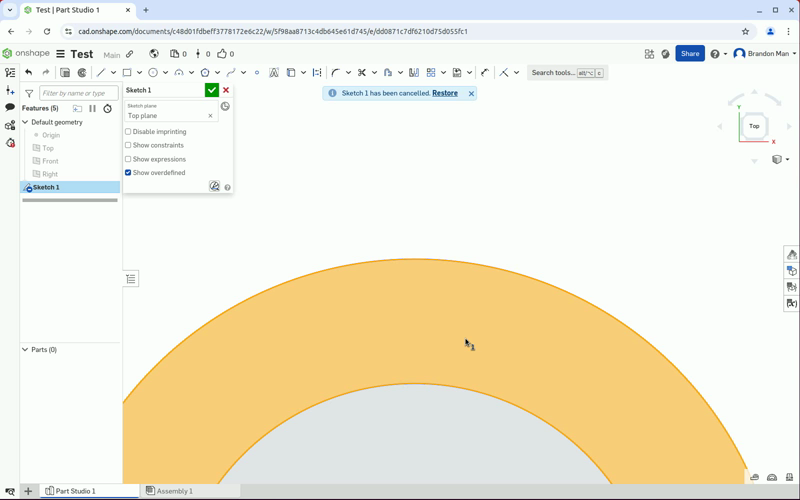
scroll(-6)
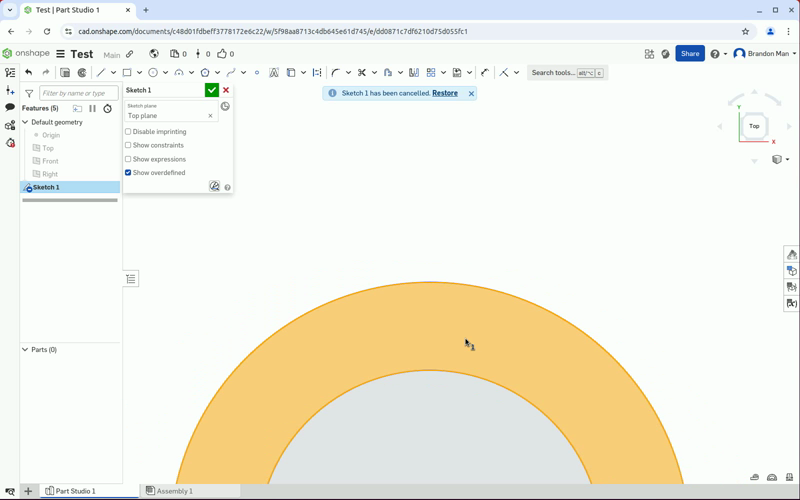
scroll(-6)
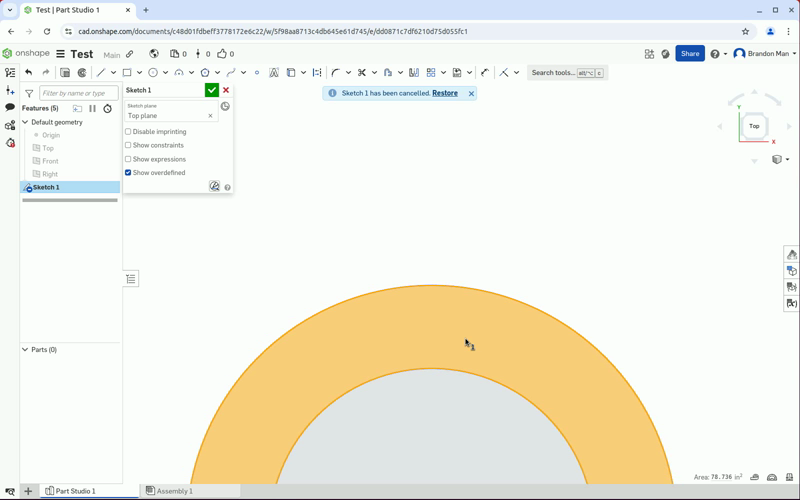
scroll(-6)
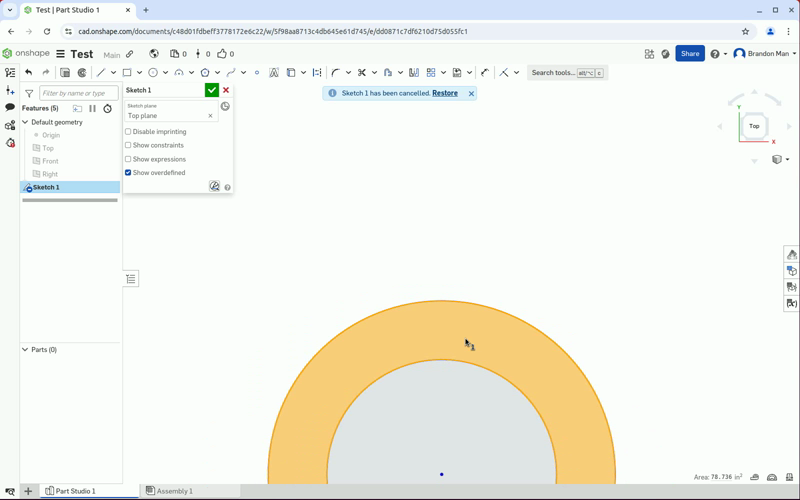
scroll(-6)
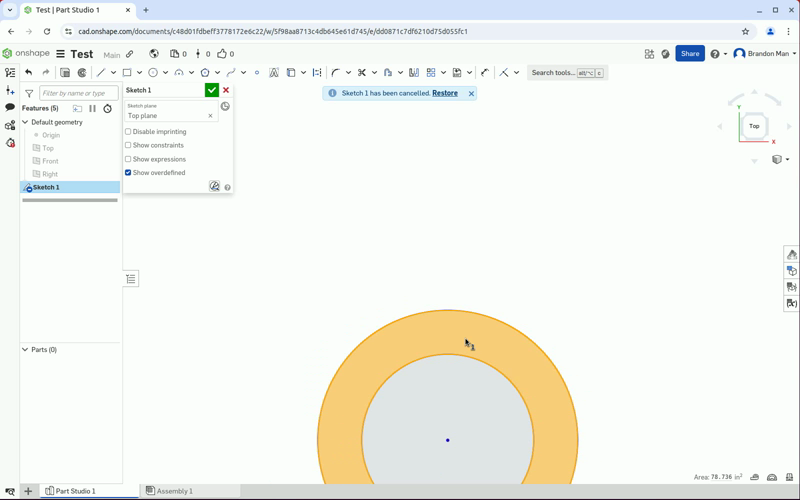
scroll(-6)
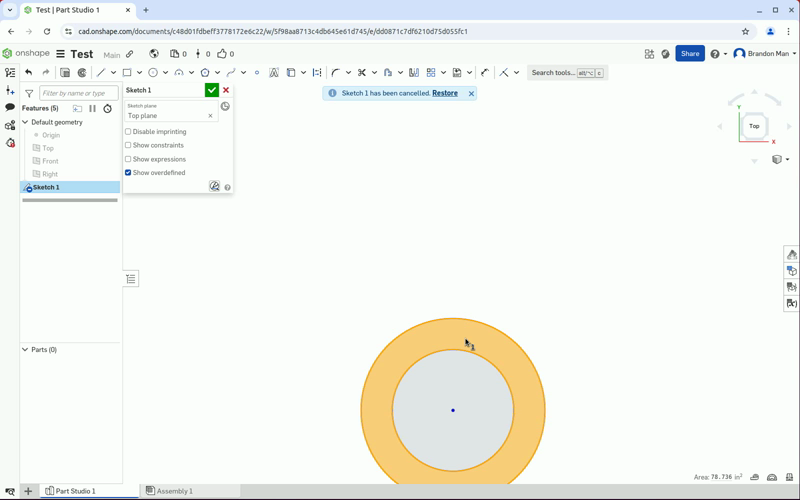
scroll(-6)
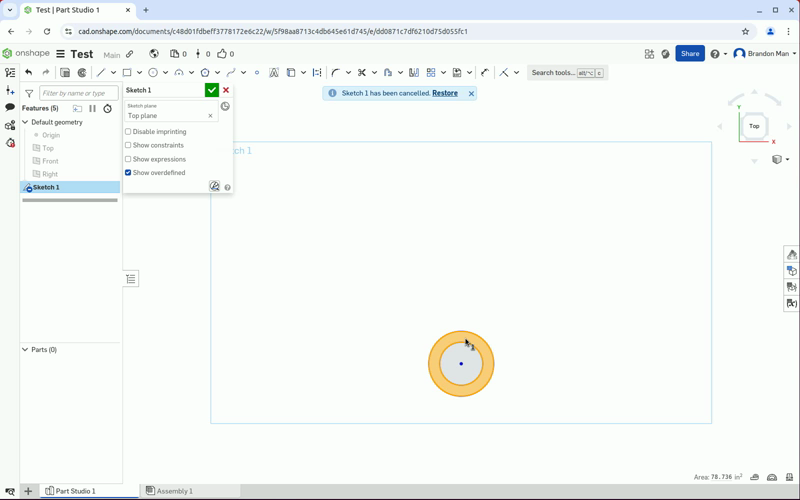
mouse_move(73, 352)
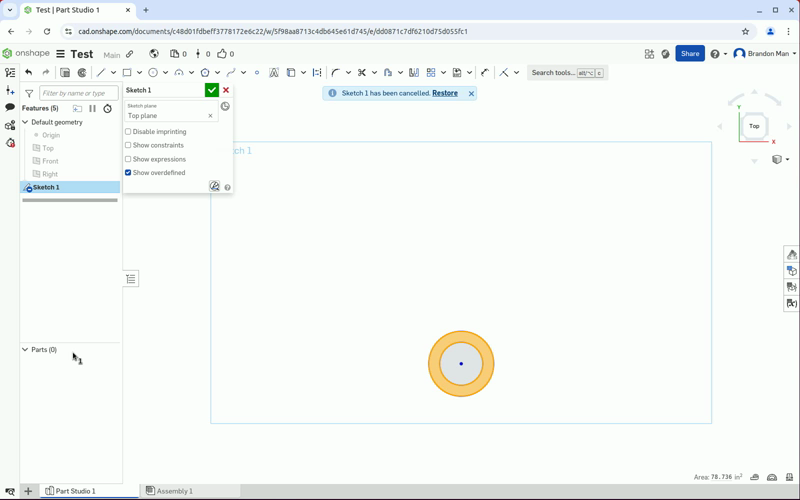
key(shift+y)
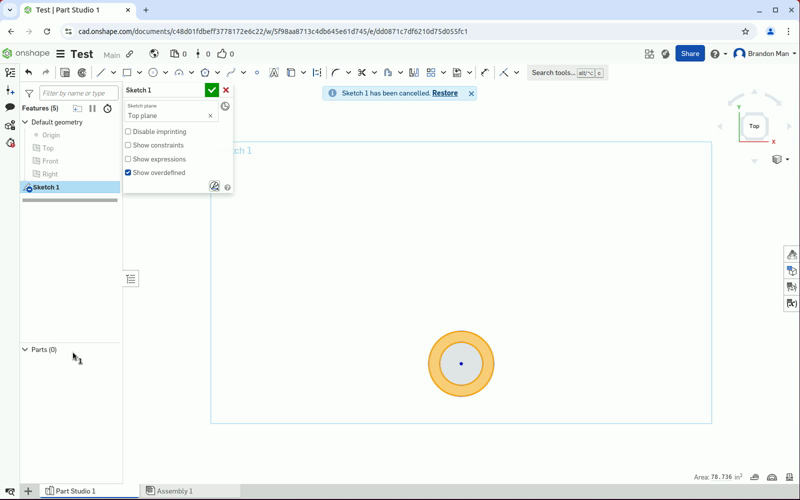
key(shift+e)
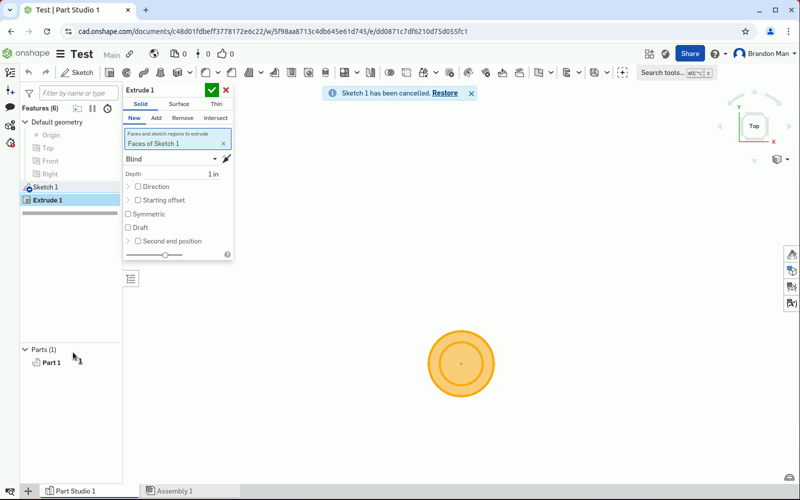
mouse_move(143, 106)
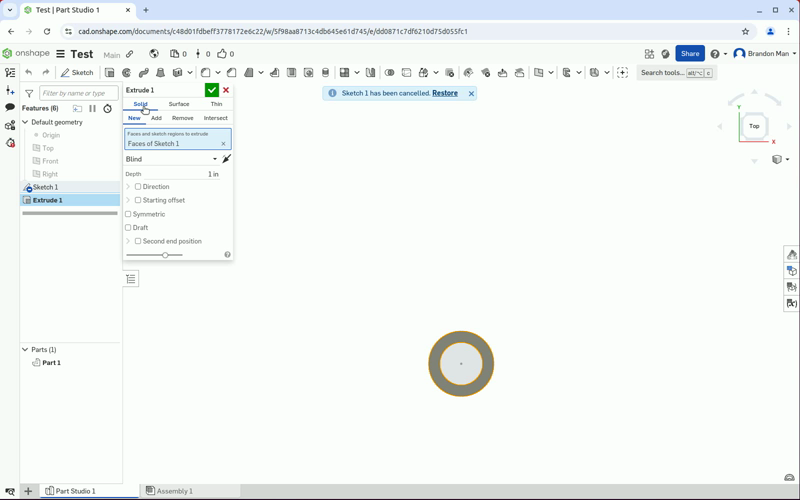
click(143, 106)
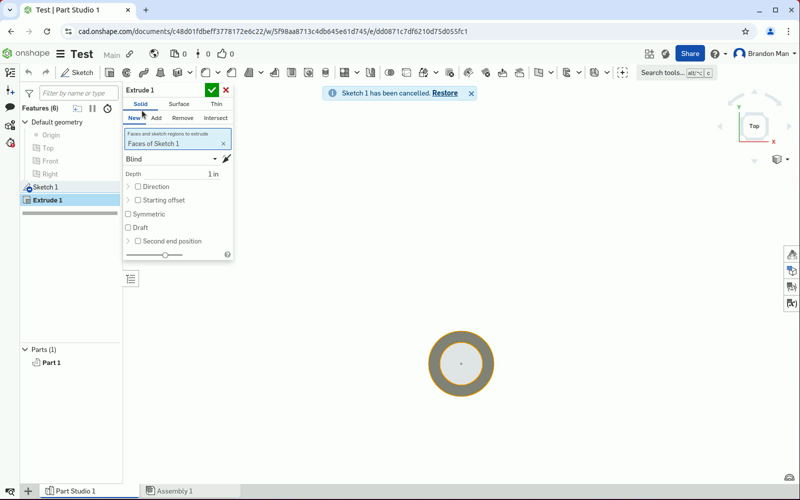
mouse_move(137, 120)
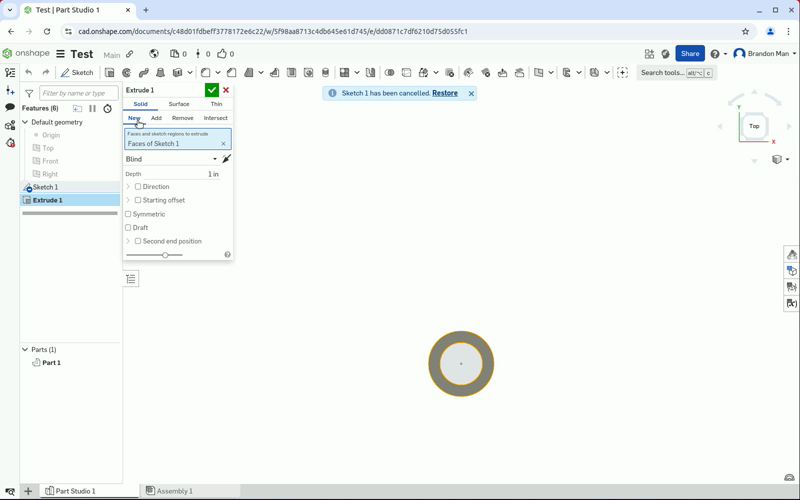
click(137, 120)
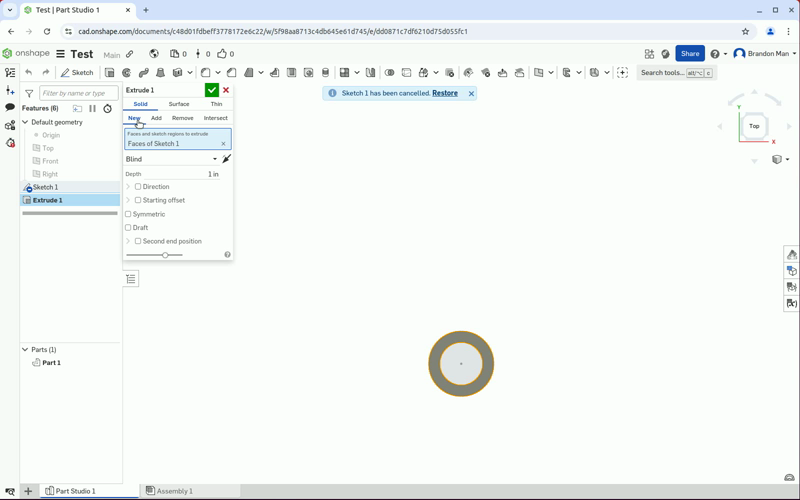
key(tab, 4)
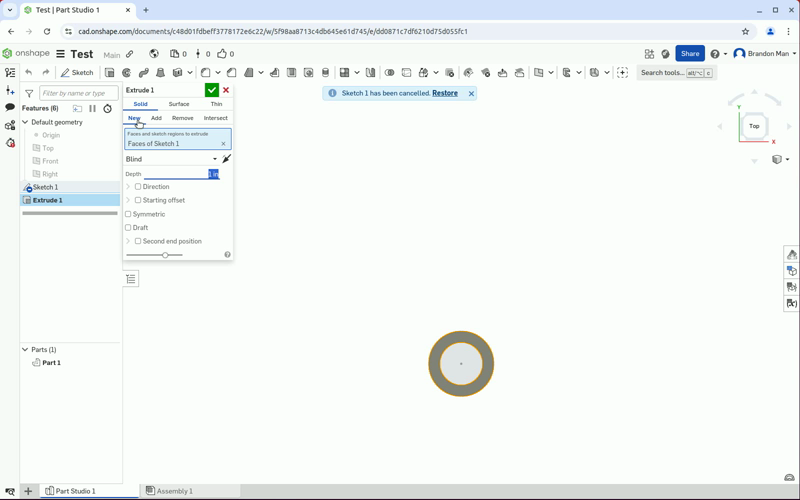
text(2.166)
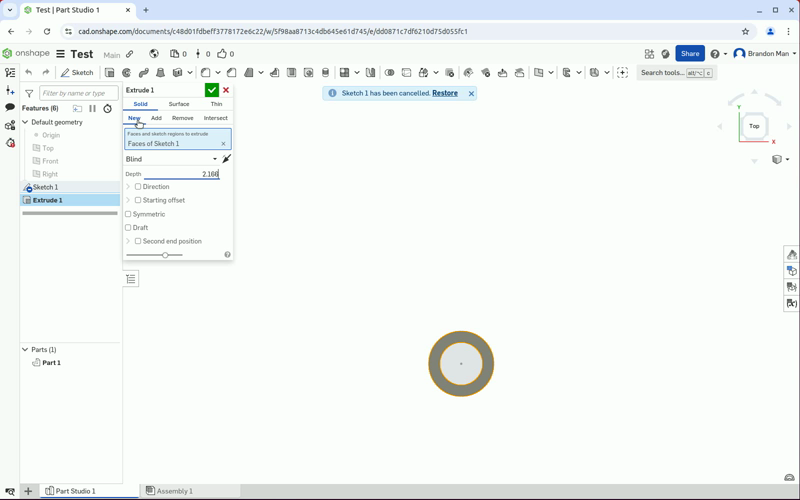
key(enter)
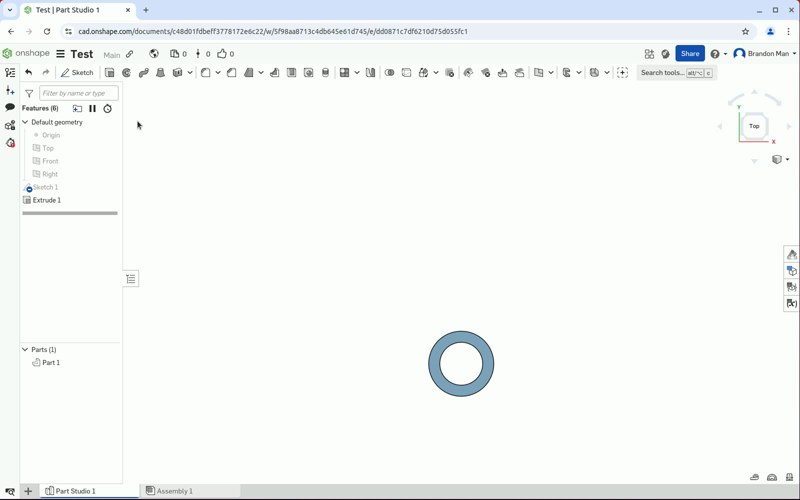
key(shift+h)
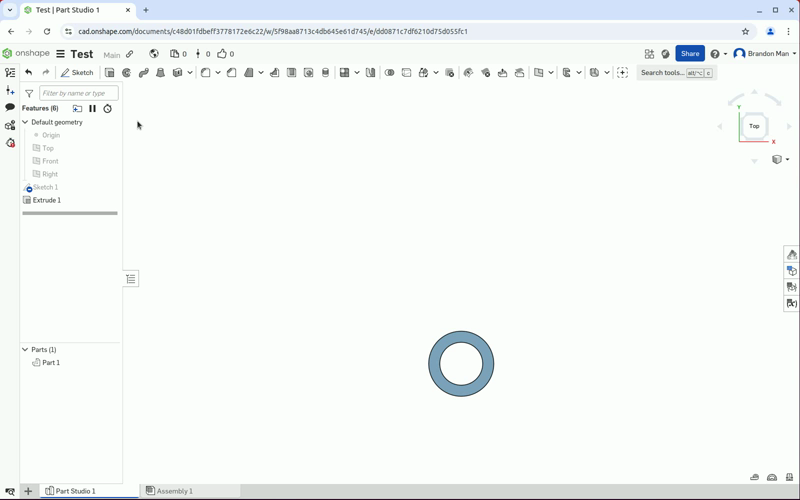
key(shift+h)
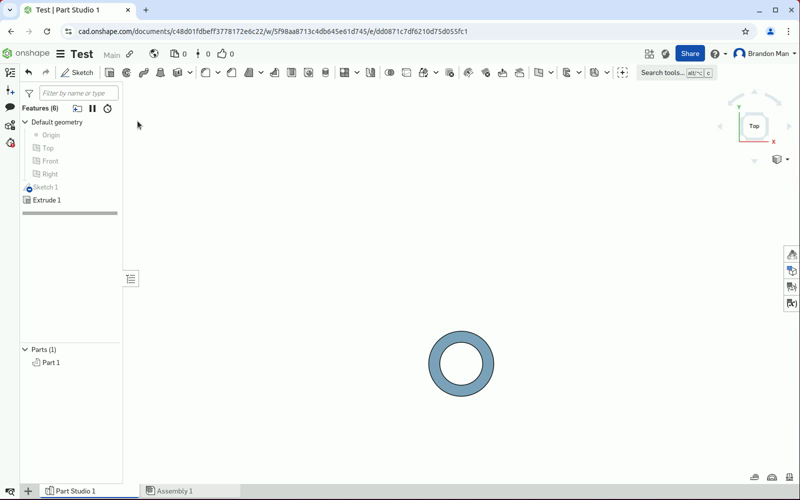
mouse_move(73, 189)
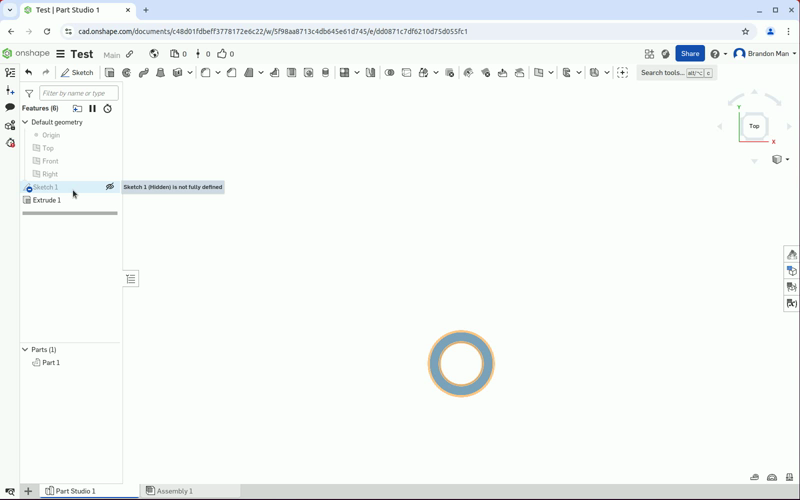
click(73, 189)
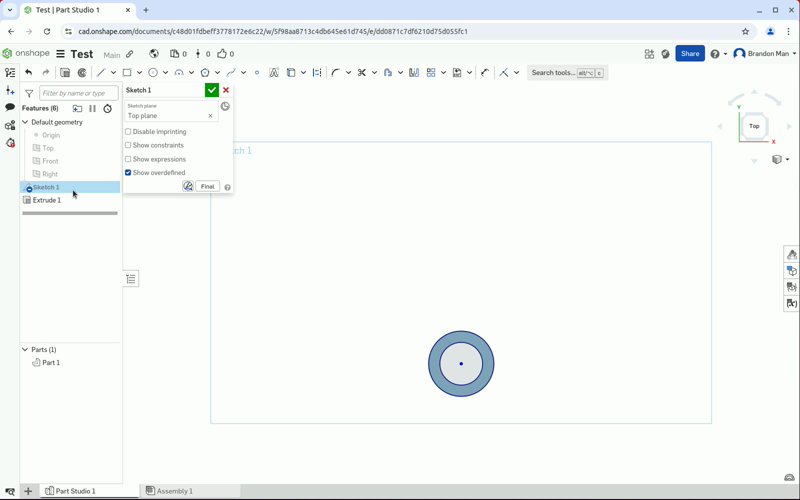
mouse_move(229, 92)
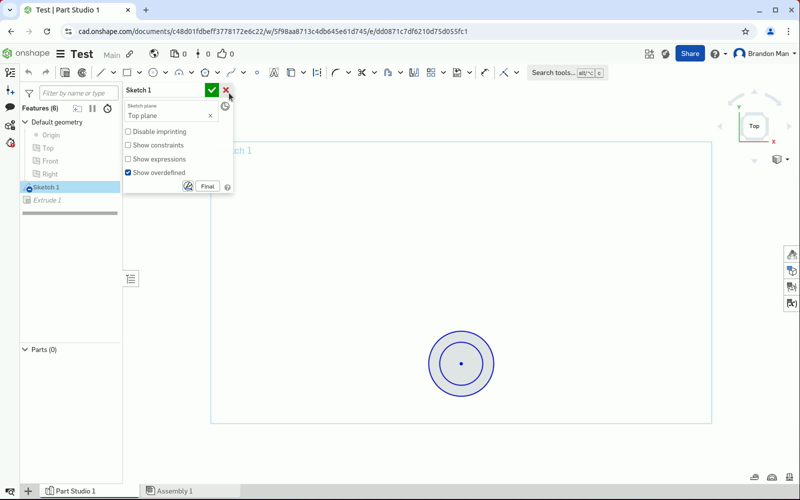
click(229, 92)
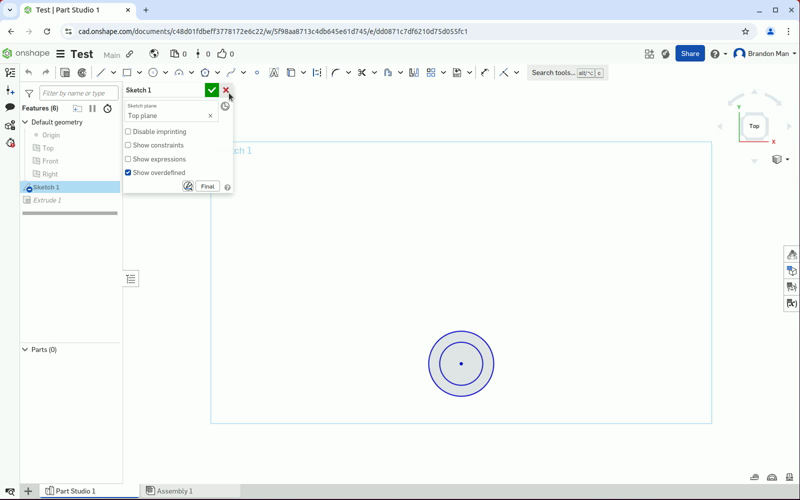
key(shift+s)
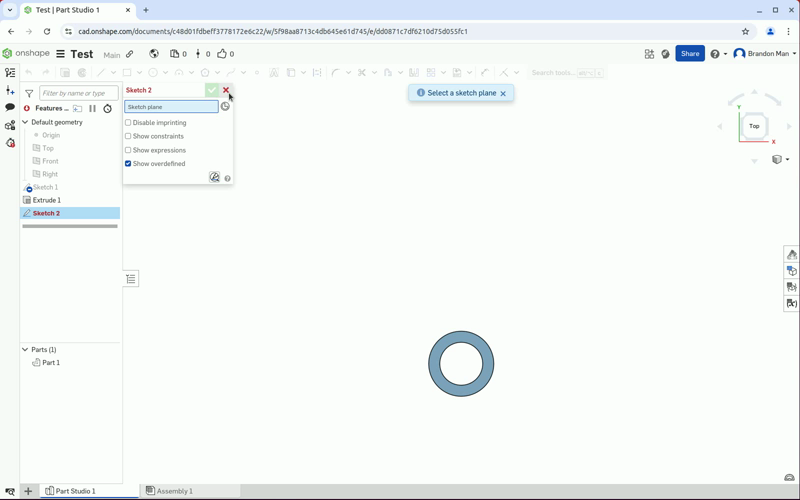
mouse_move(73, 150)
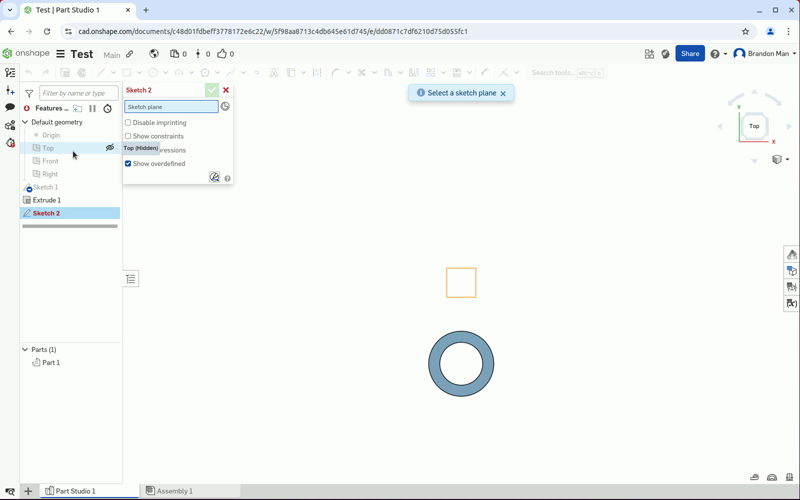
click(73, 150)
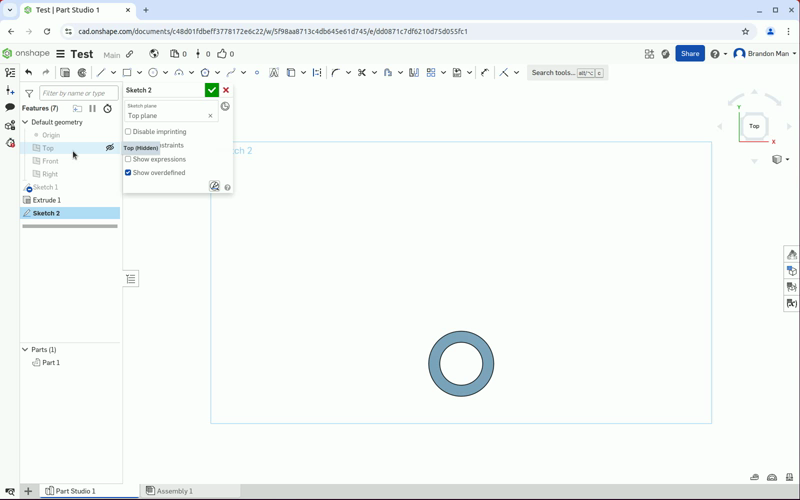
mouse_move(73, 352)
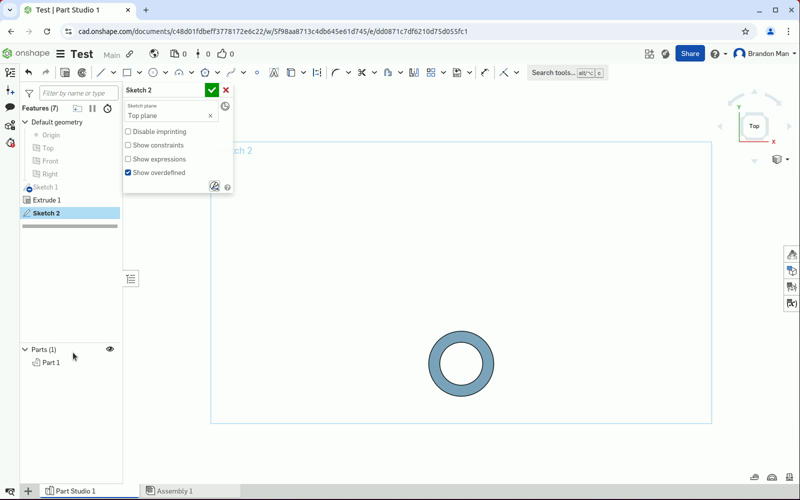
key(y)
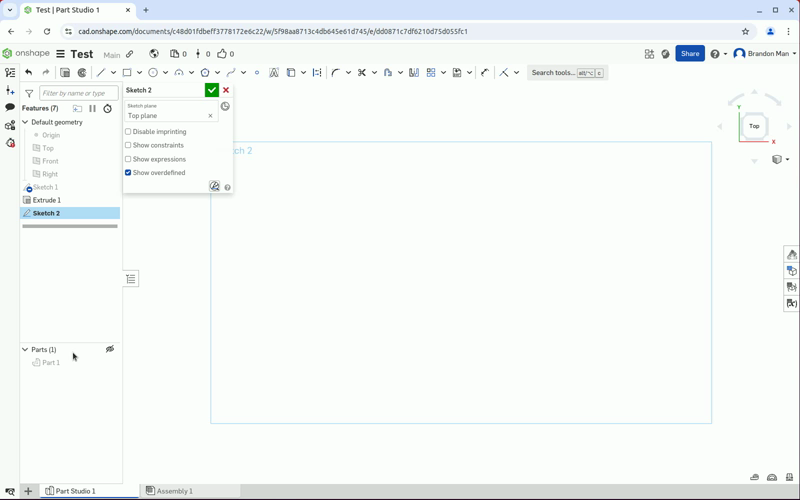
key(l)
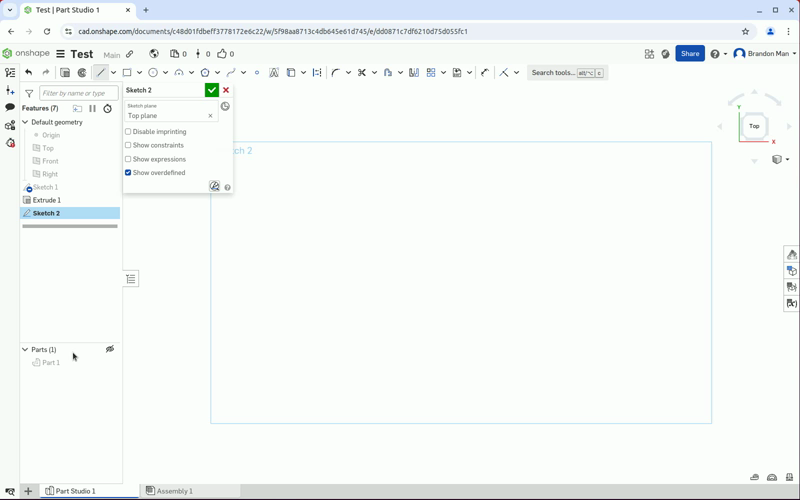
key_down(shift)
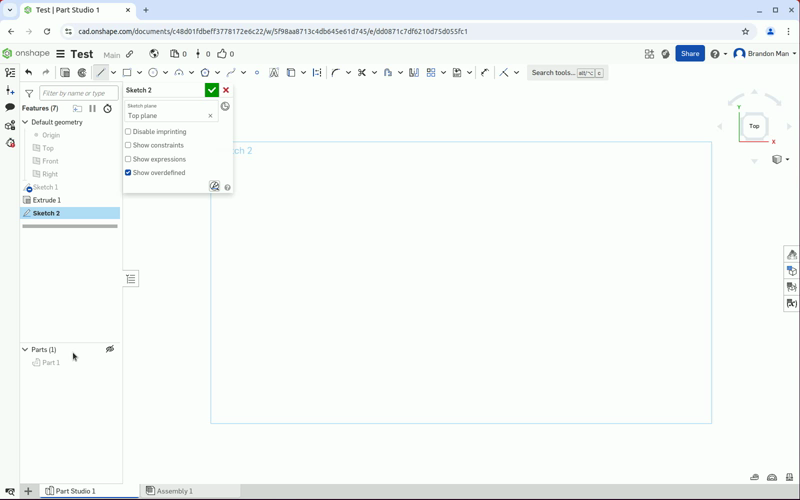
mouse_move(425, 332)
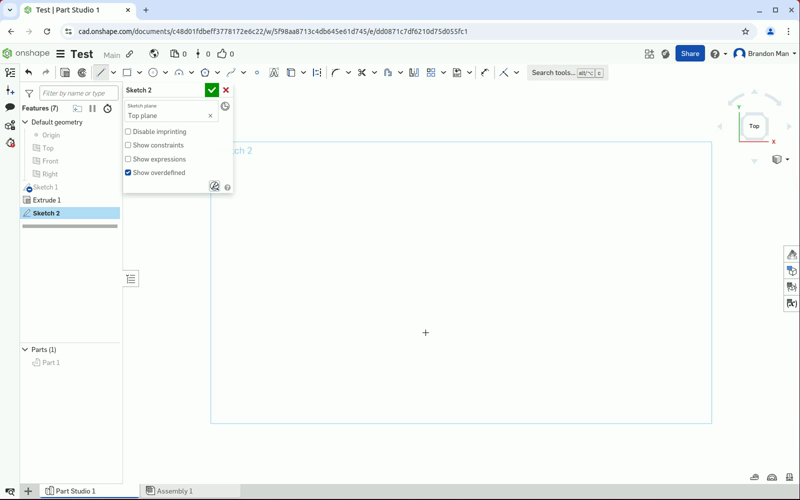
click(425, 332)
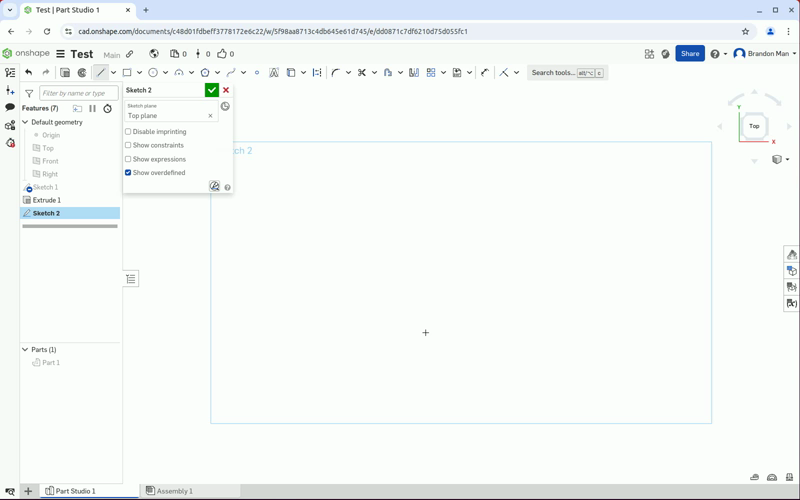
key_up(shift)
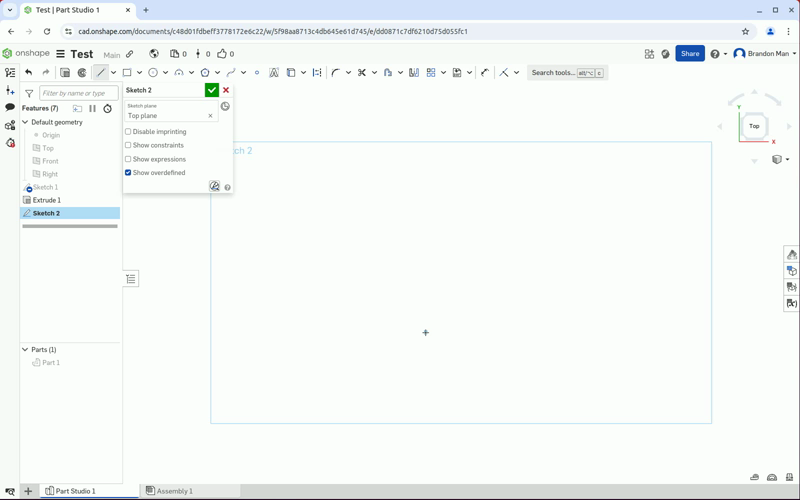
key_down(shift)
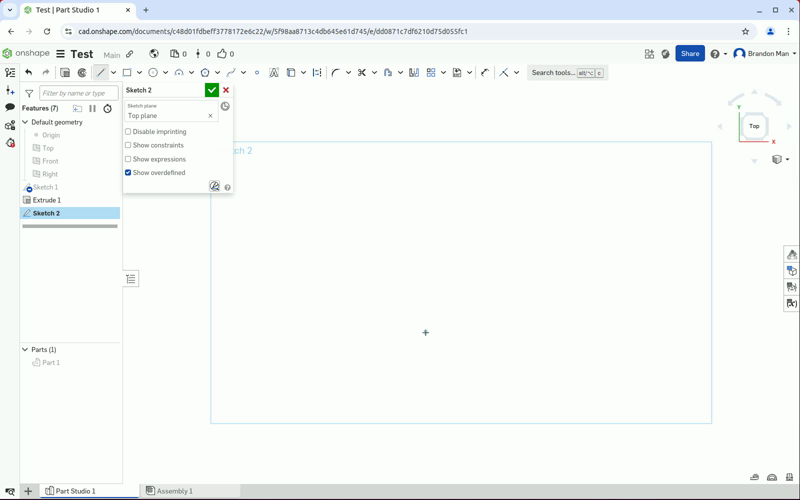
mouse_move(455, 332)
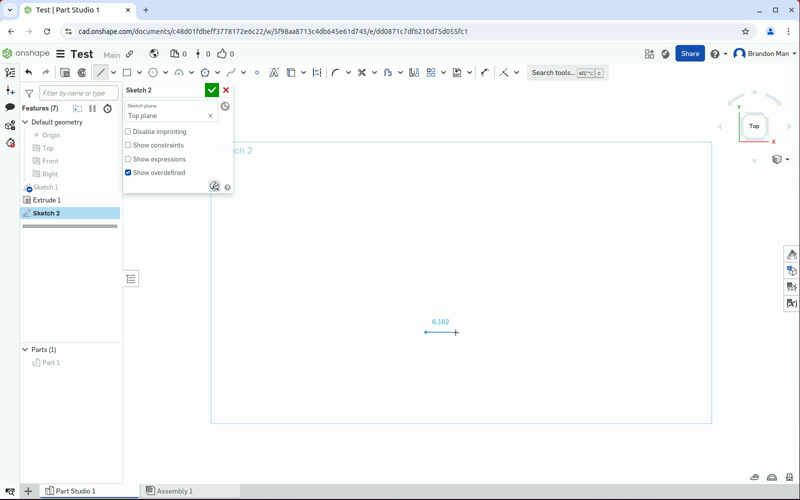
mouse_move(461, 332)
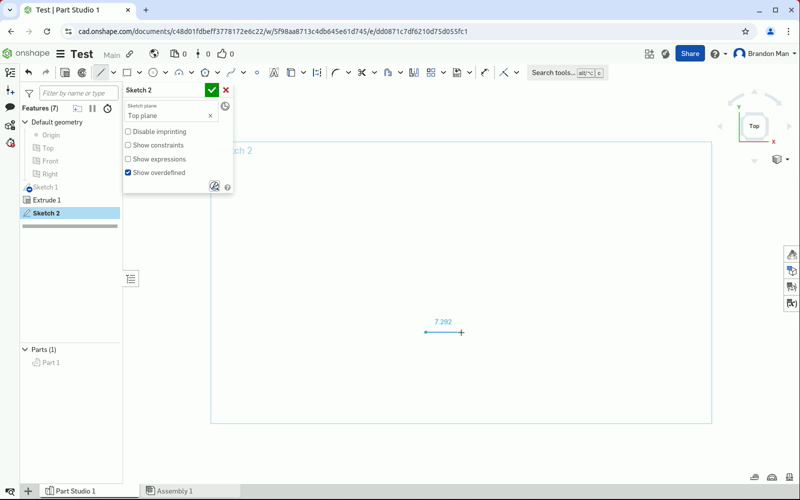
click(461, 332)
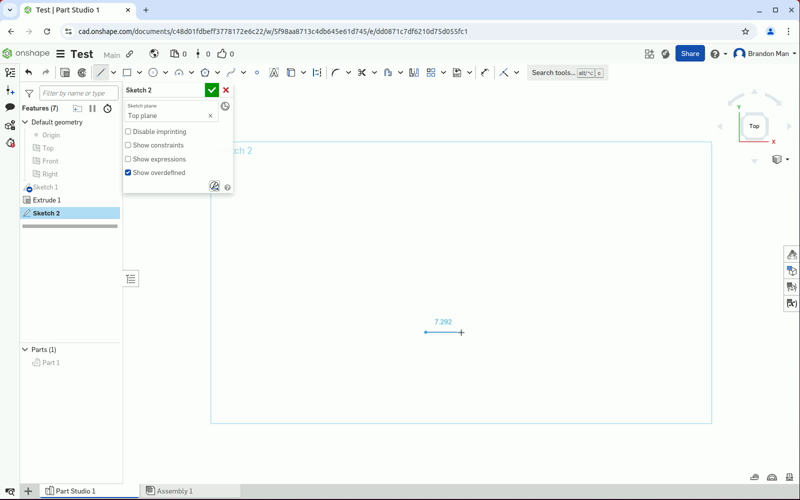
key_up(shift)
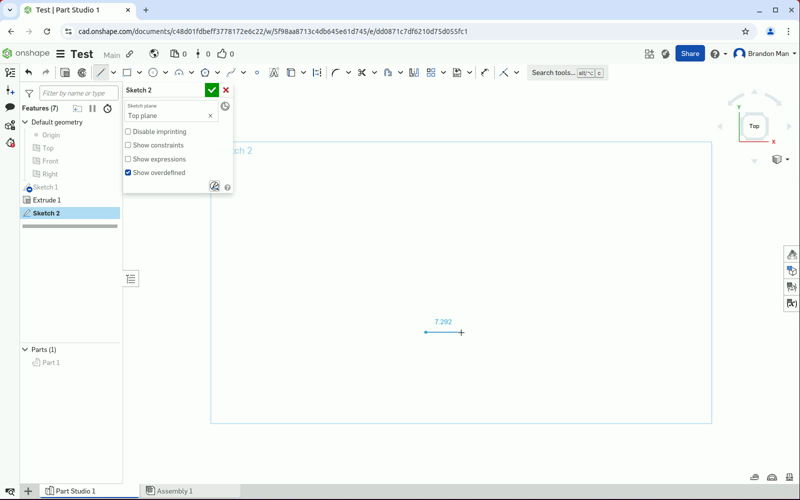
key_down(shift)
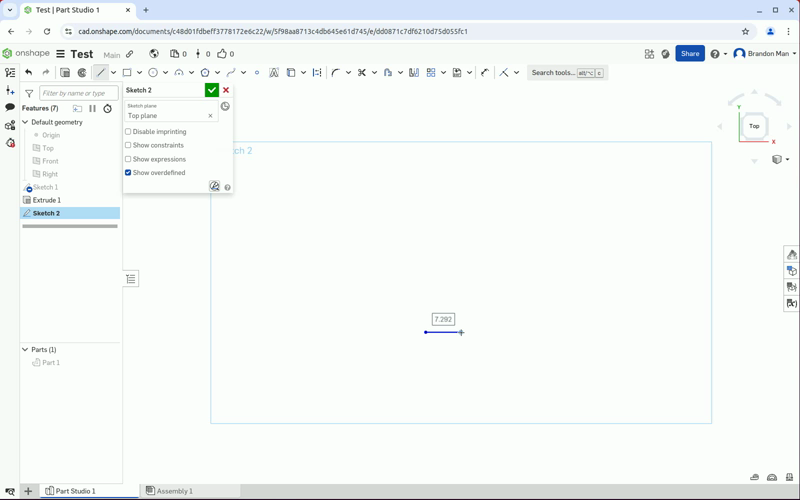
mouse_move(491, 332)
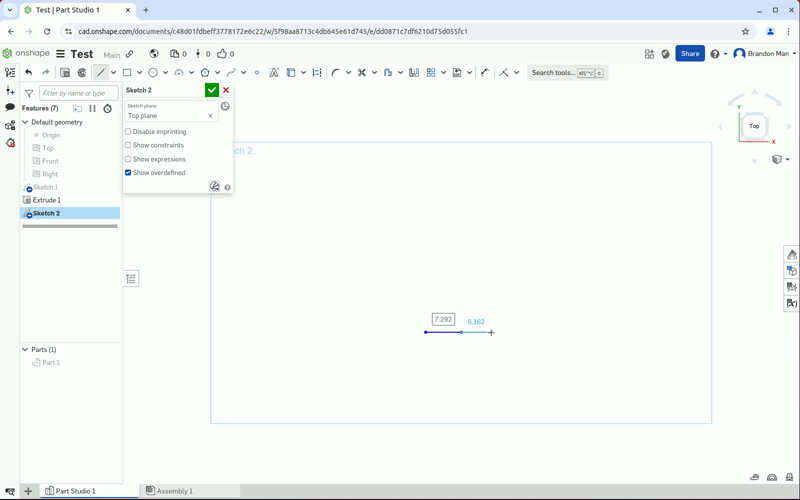
mouse_move(496, 332)
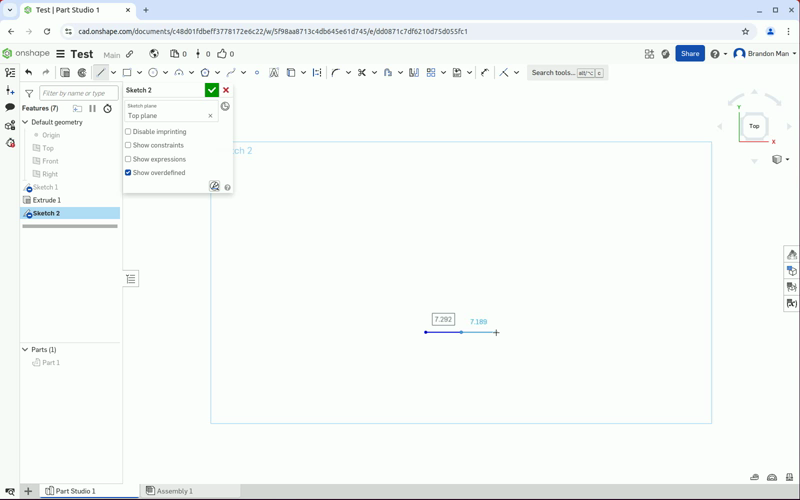
click(496, 332)
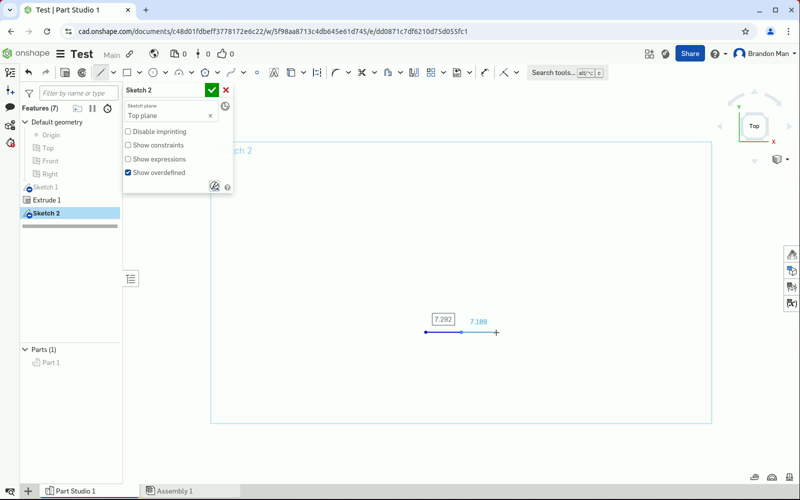
key_up(shift)
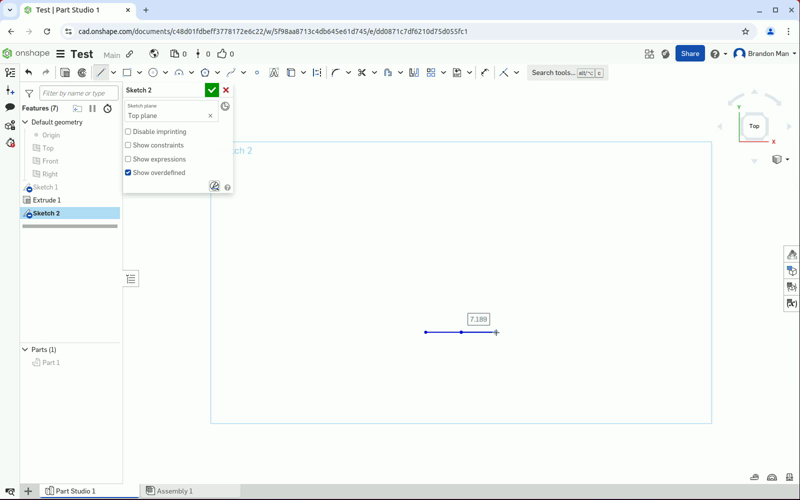
key_down(shift)
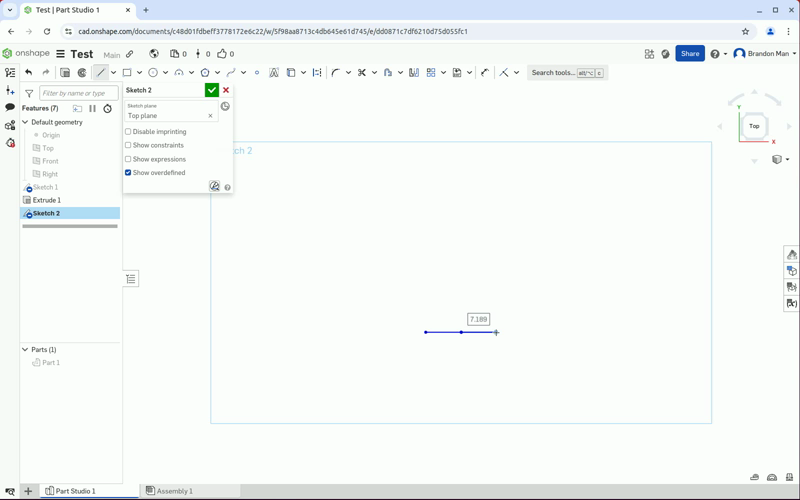
mouse_move(526, 332)
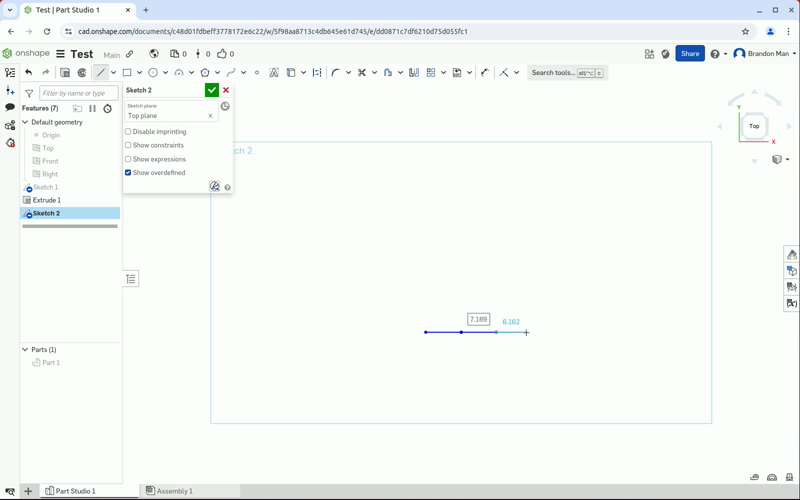
mouse_move(496, 283)
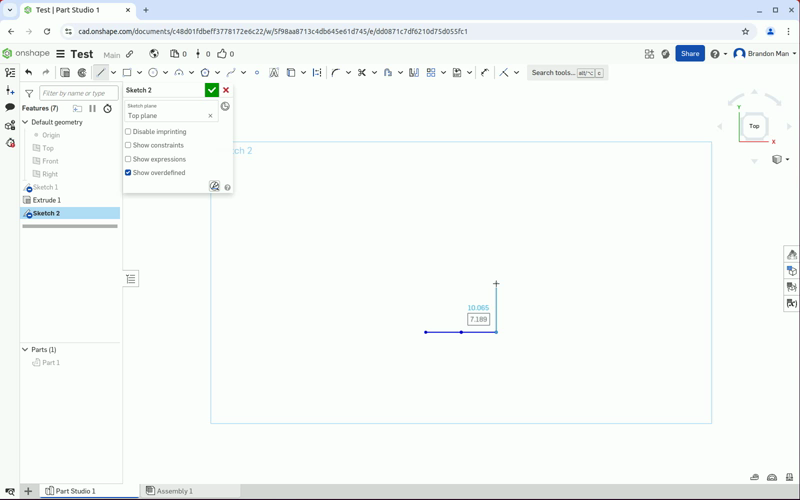
click(496, 283)
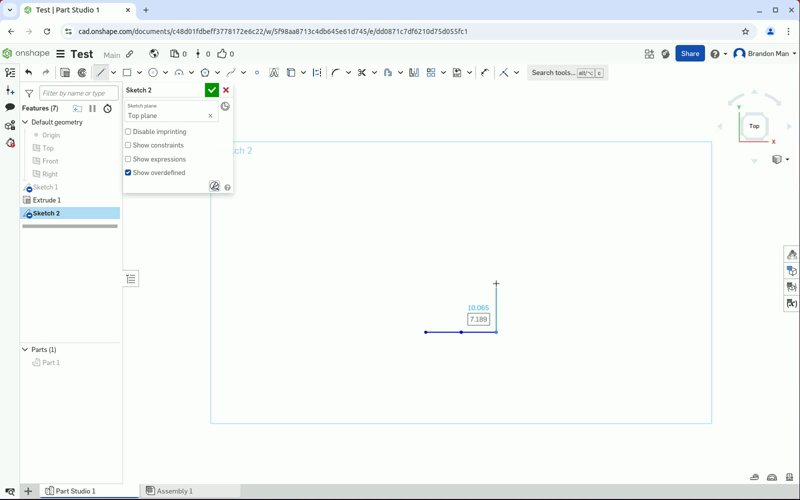
key_up(shift)
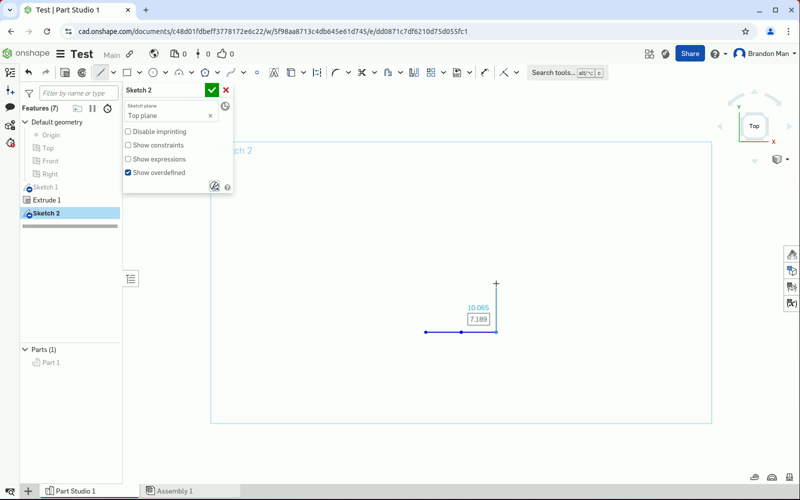
key(esc)
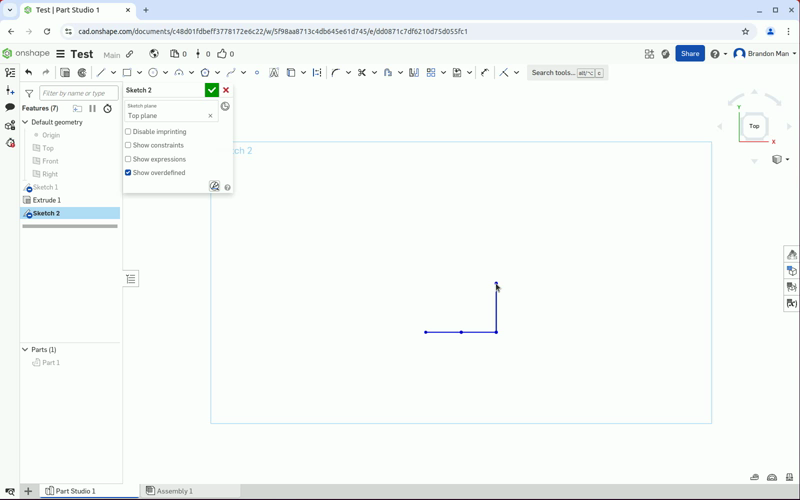
key(a)
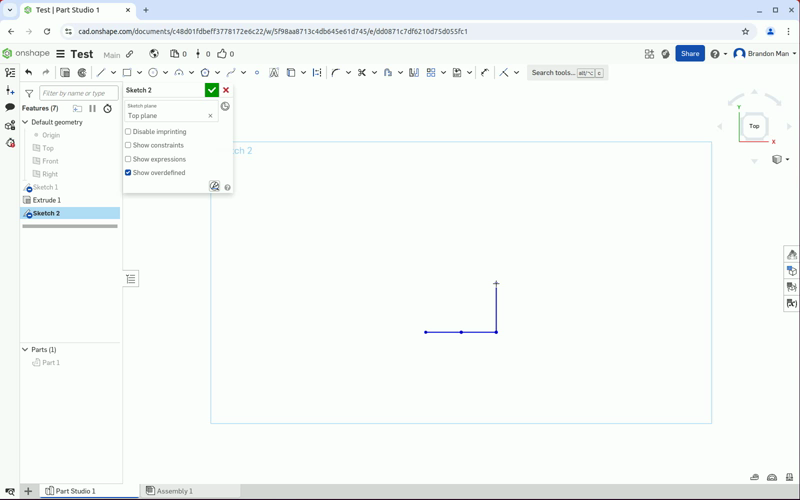
mouse_move(496, 283)
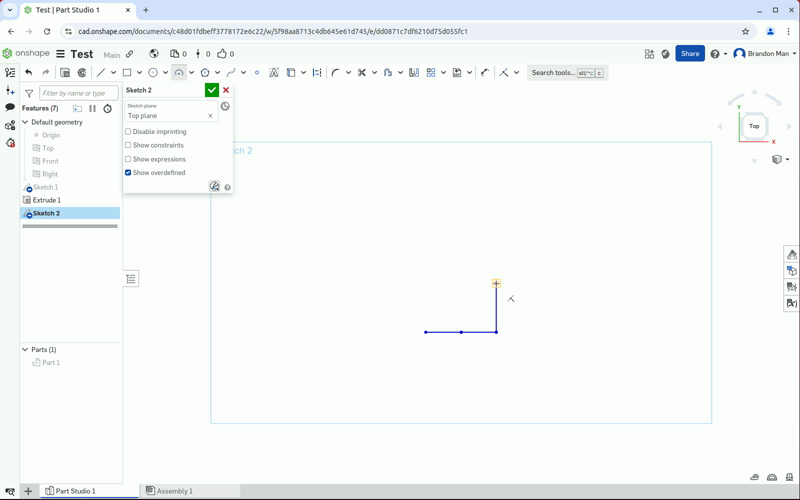
click(496, 283)
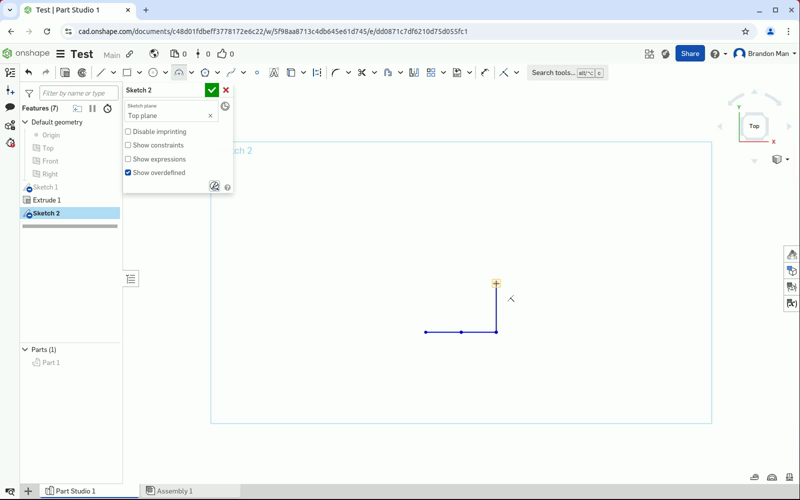
key_down(shift)
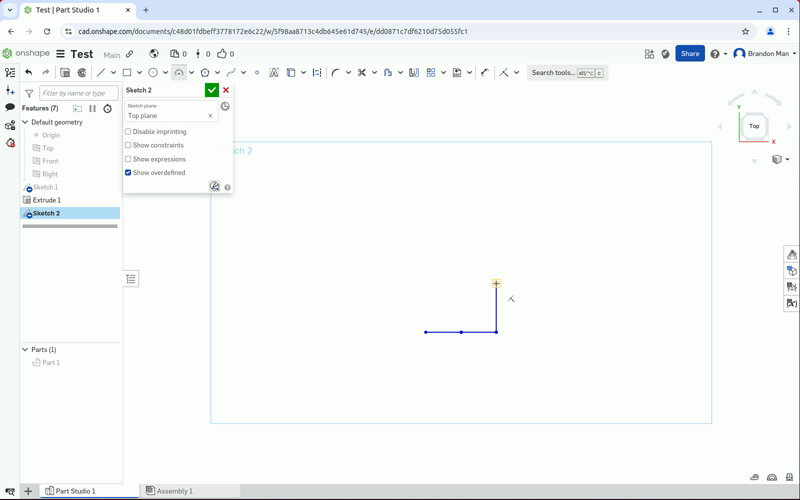
mouse_move(425, 283)
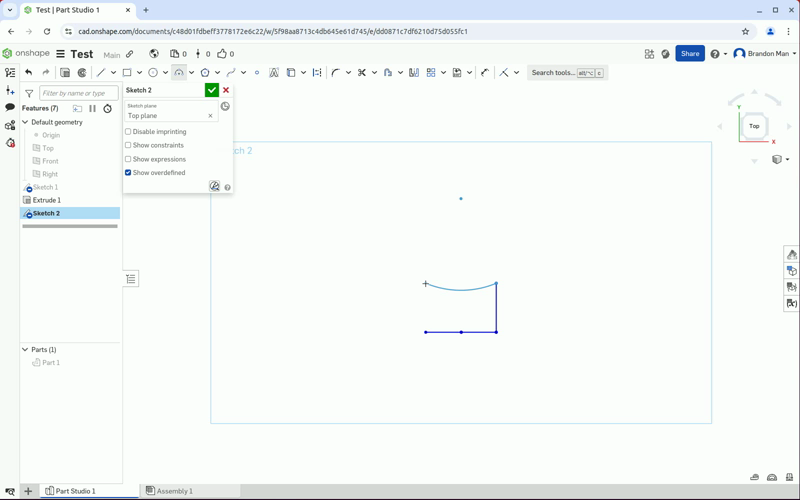
click(425, 283)
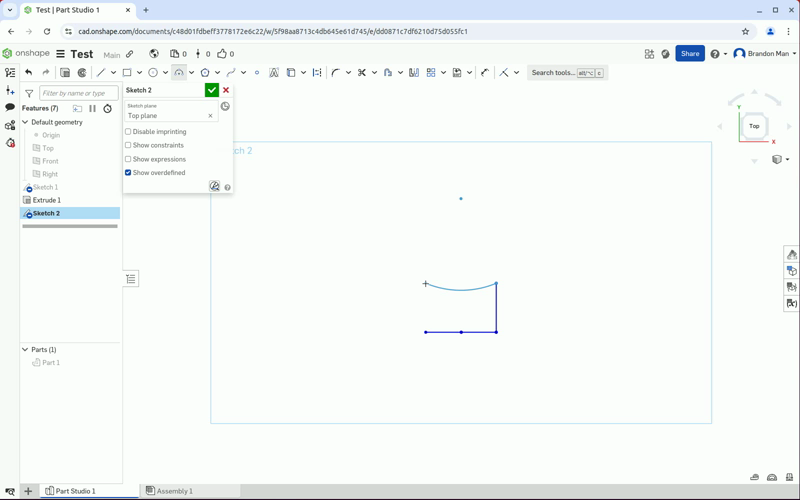
mouse_move(460, 247)
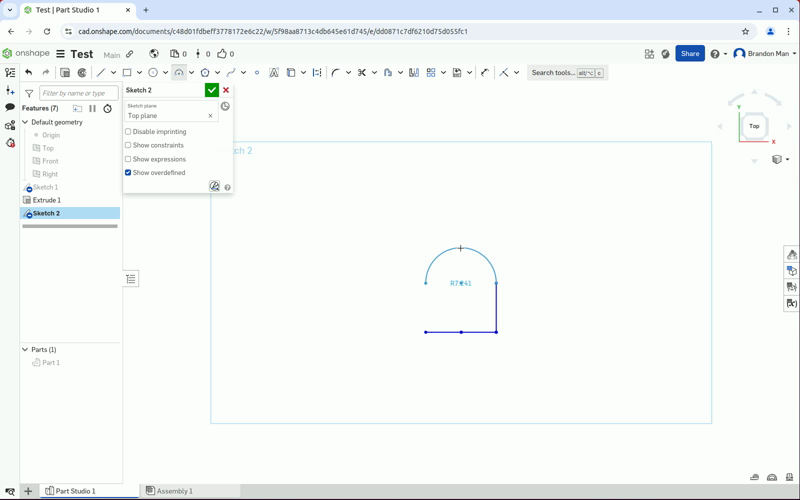
click(460, 247)
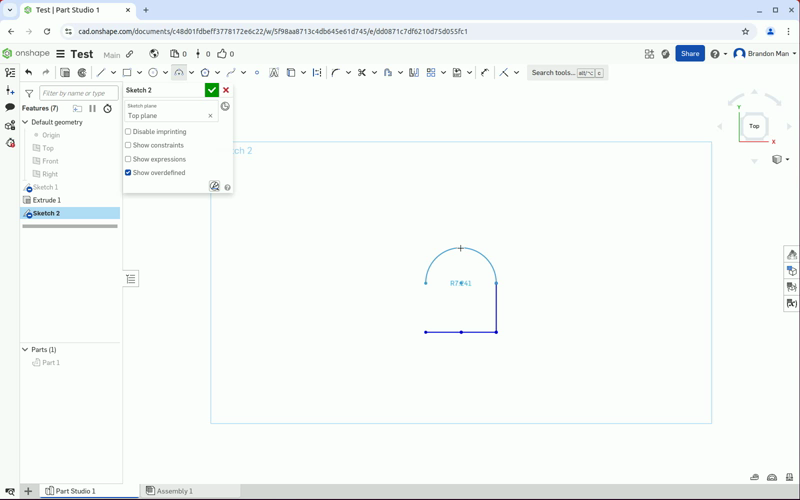
key_up(shift)
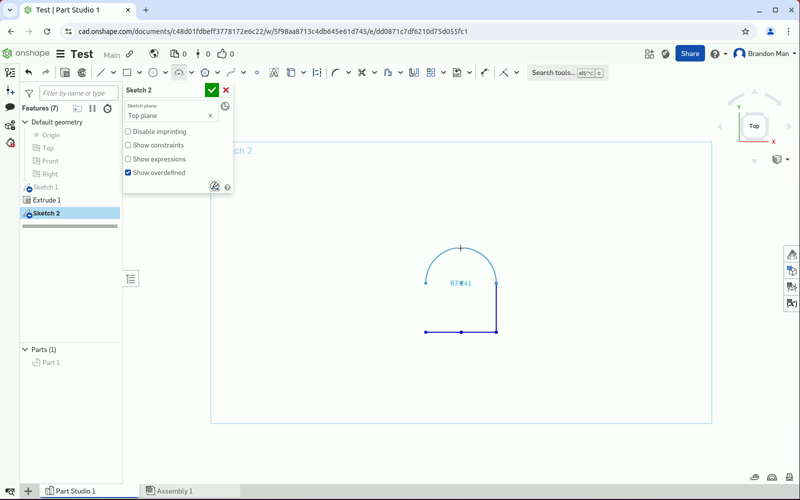
key(esc)
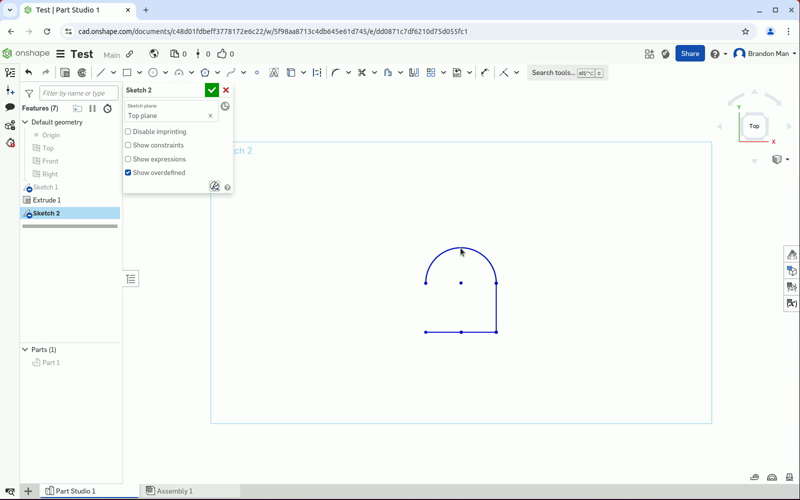
key(l)
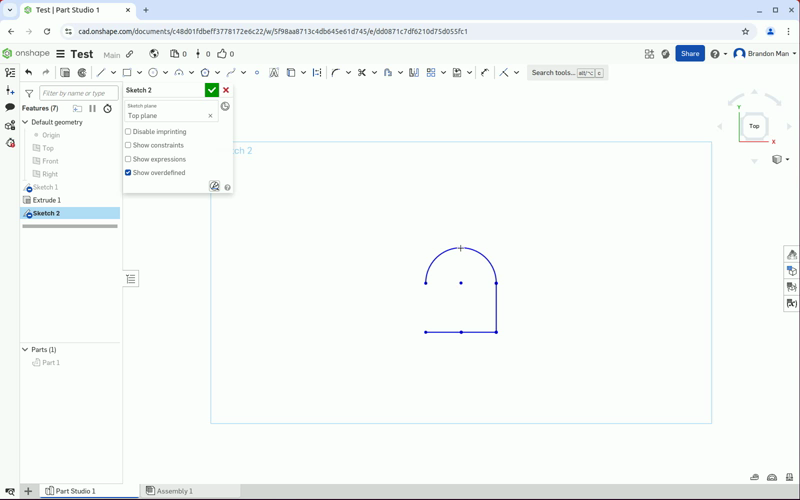
mouse_move(425, 283)
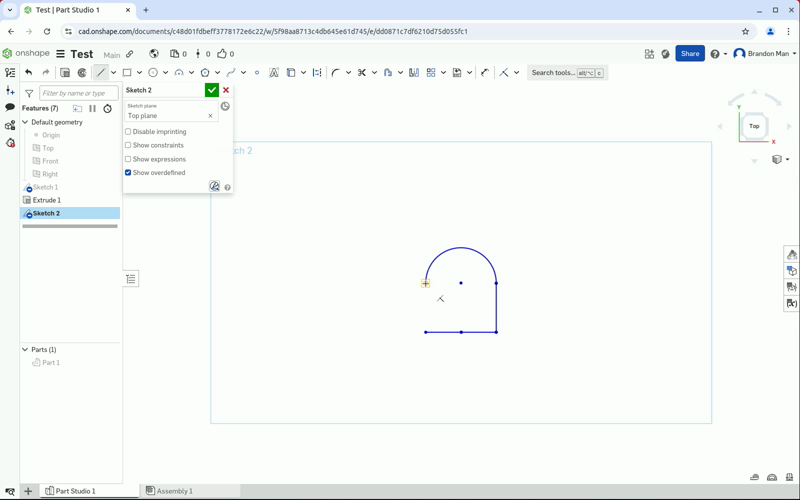
click(425, 283)
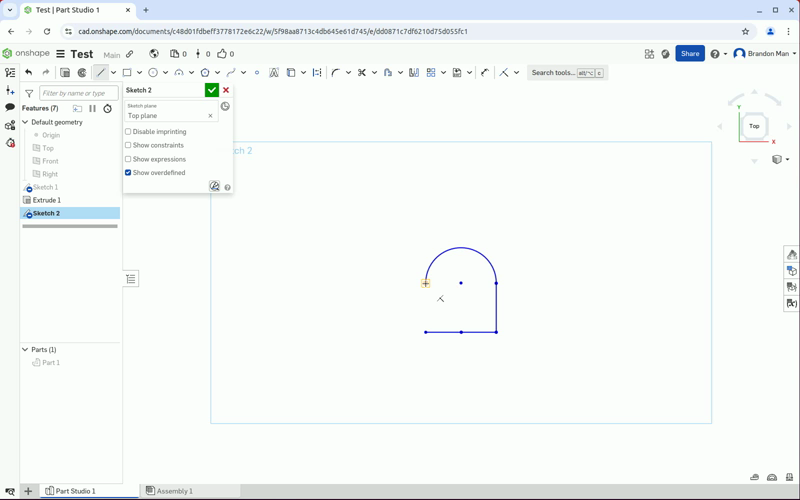
mouse_move(455, 283)
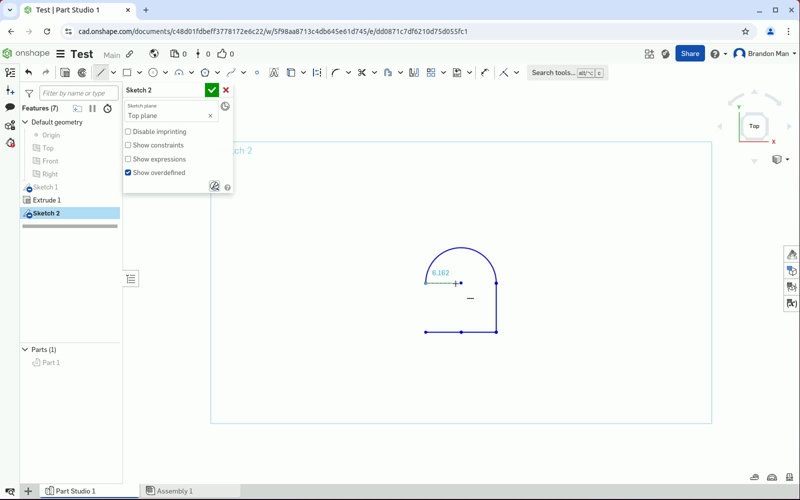
key_down(shift)
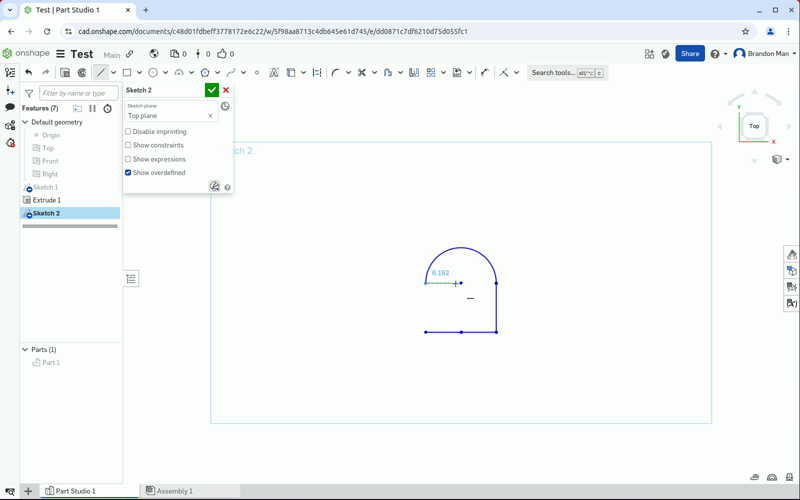
mouse_move(425, 332)
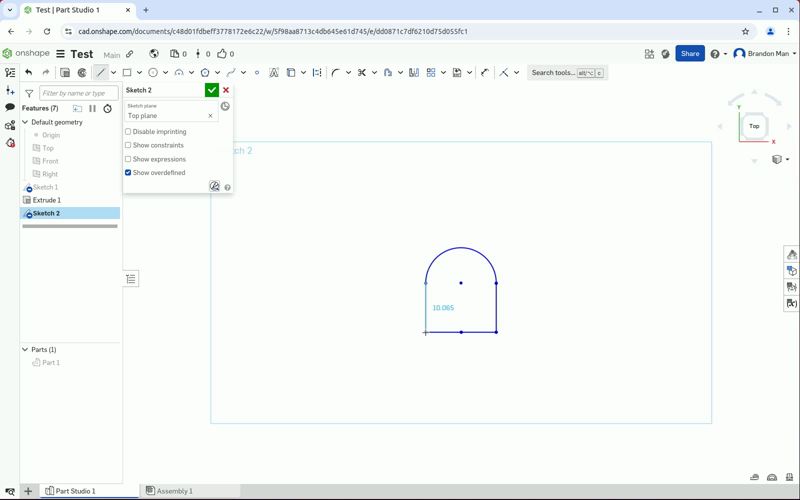
key_up(shift)
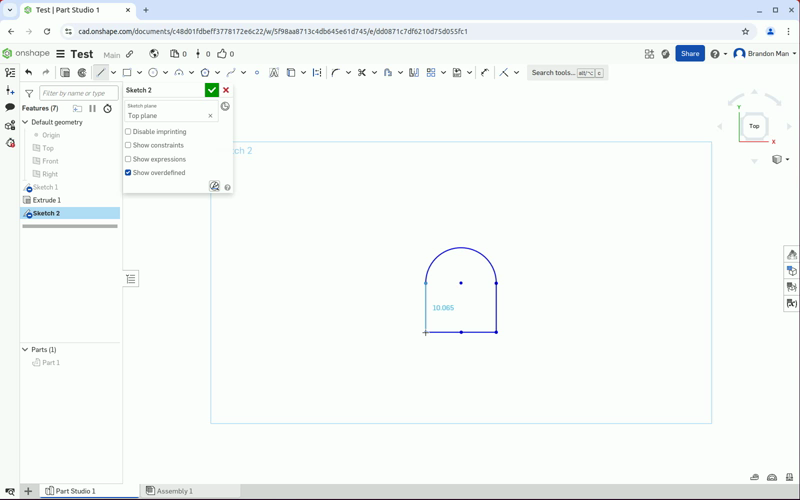
click(425, 332)
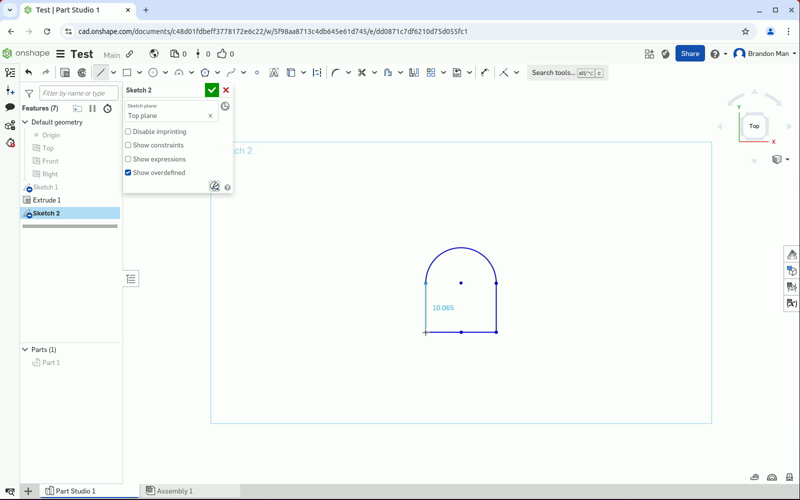
key(esc)
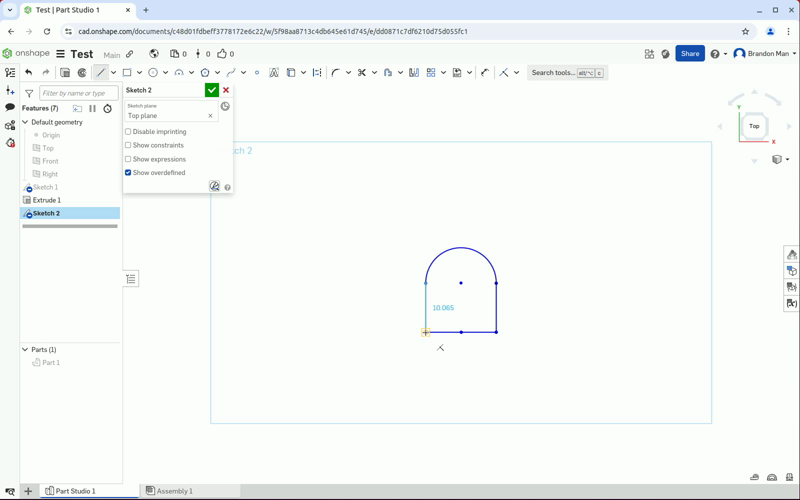
mouse_move(460, 260)
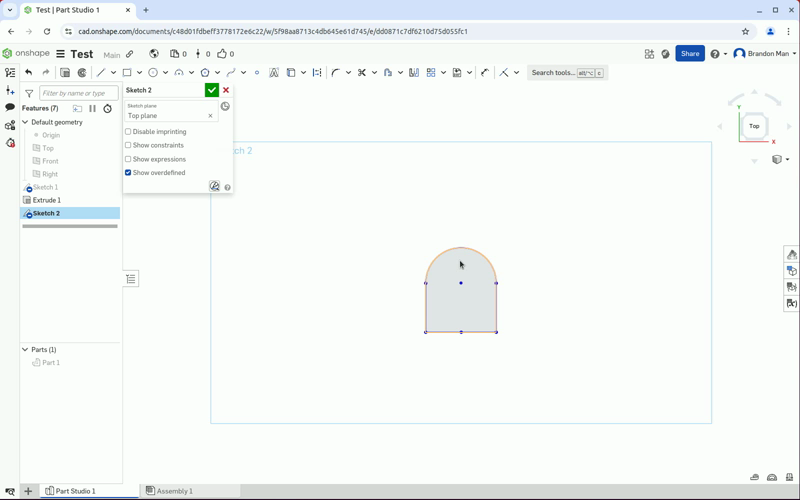
click(460, 260)
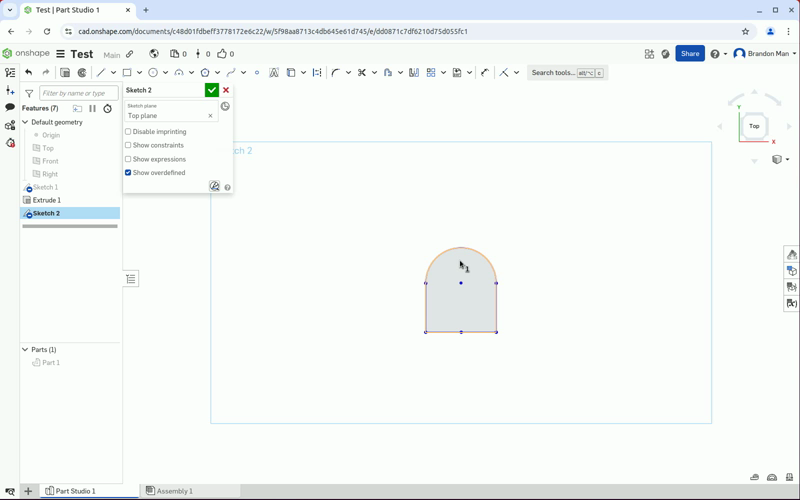
mouse_move(73, 352)
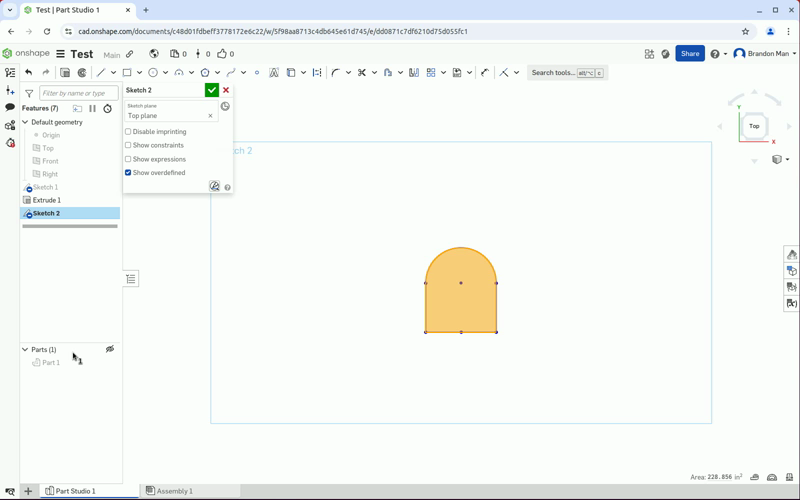
key(shift+y)
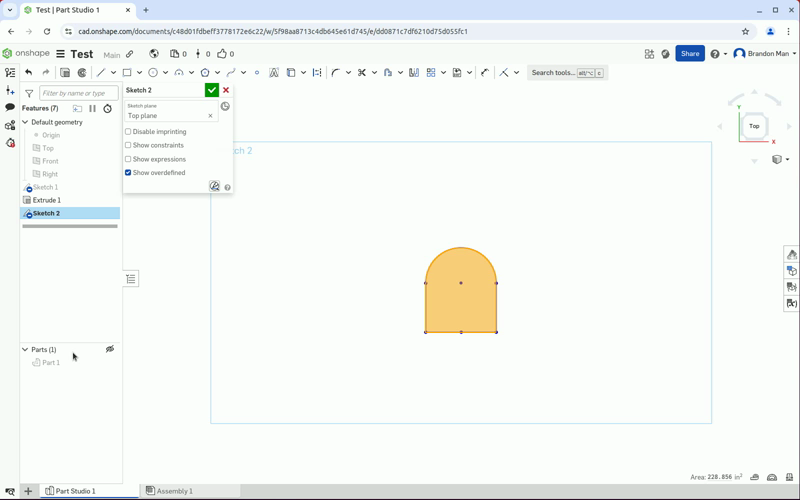
key(shift+e)
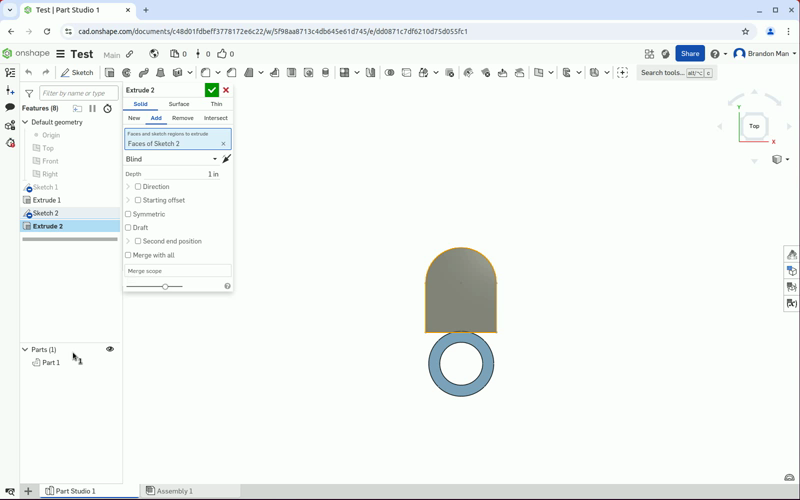
mouse_move(143, 106)
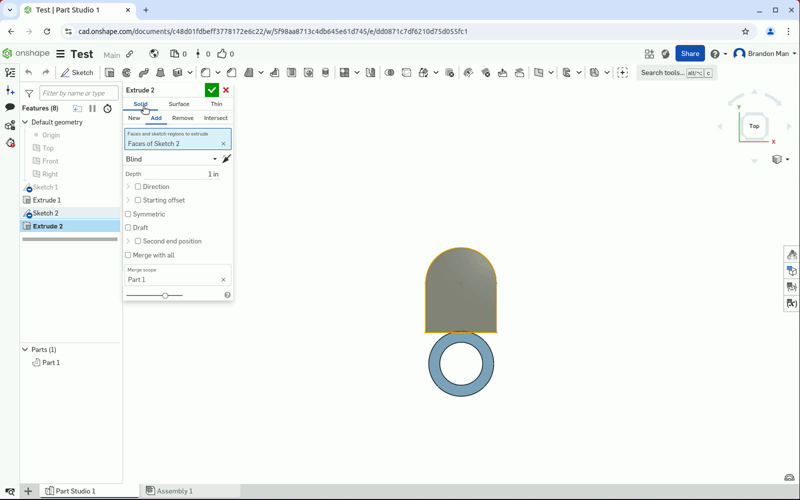
click(143, 106)
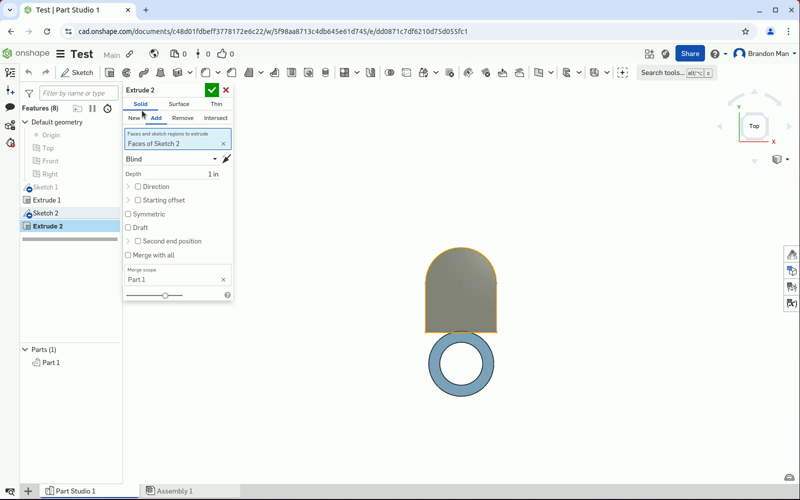
mouse_move(137, 120)
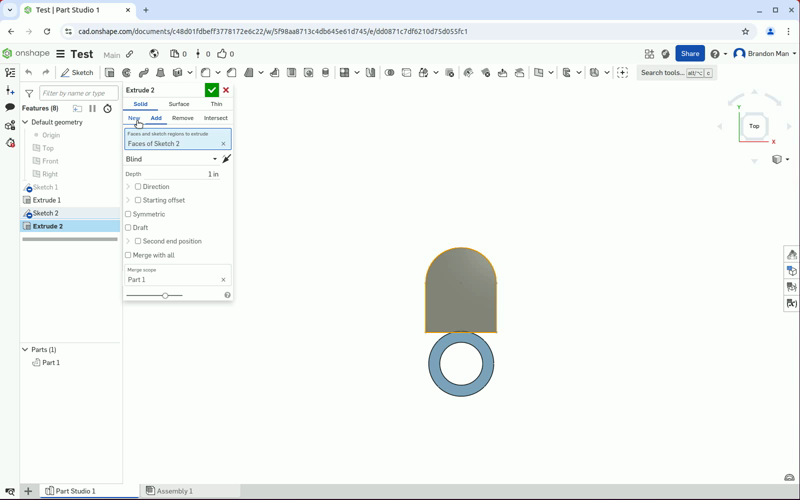
click(137, 120)
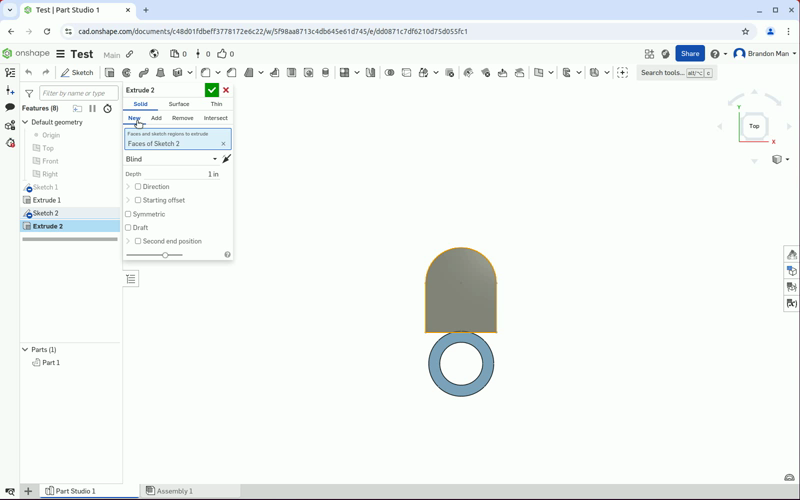
key(tab, 4)
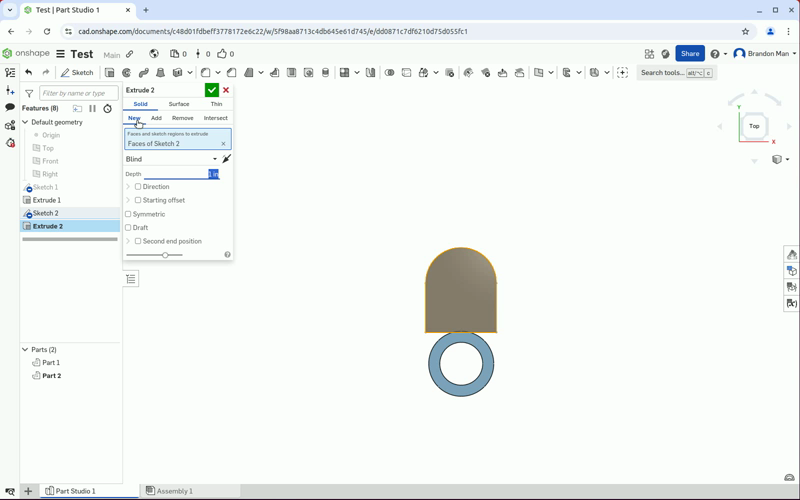
text(2.166)
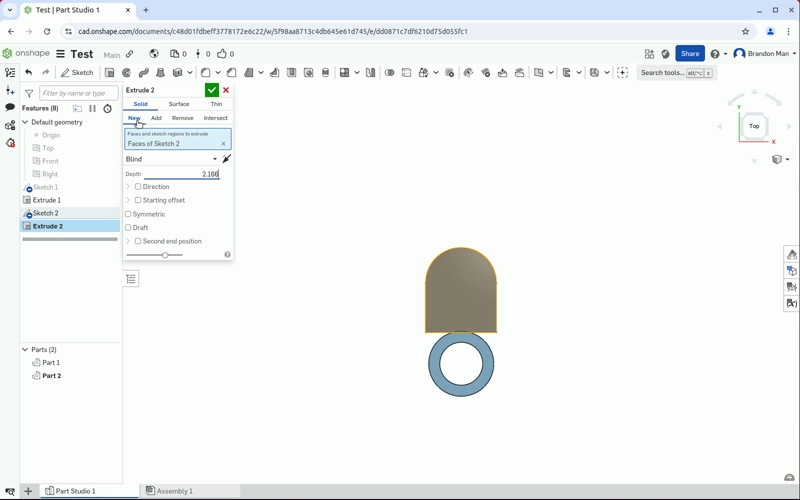
key(enter)
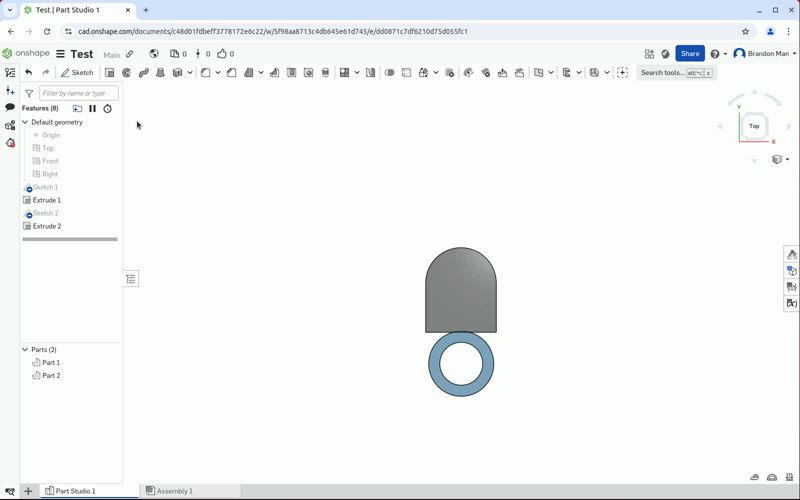
key(shift+h)
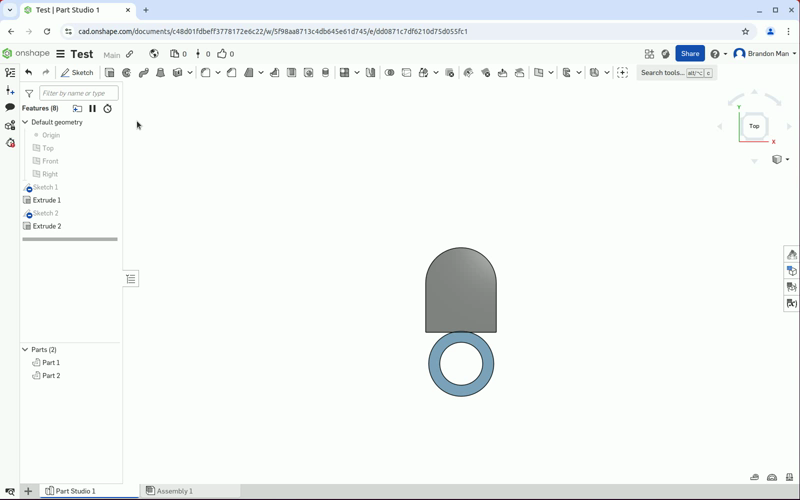
key(shift+h)
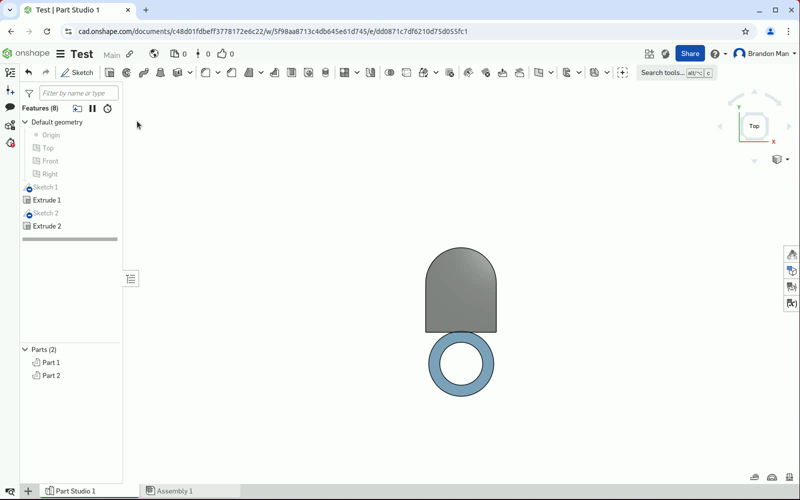
mouse_move(73, 189)
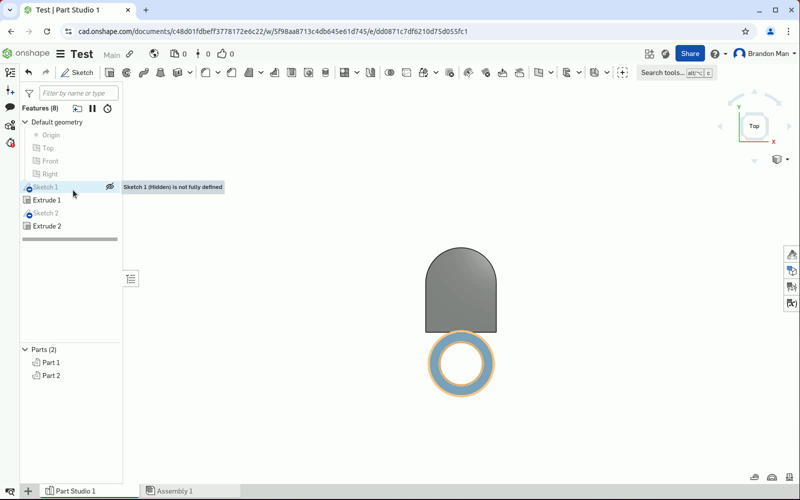
click(73, 189)
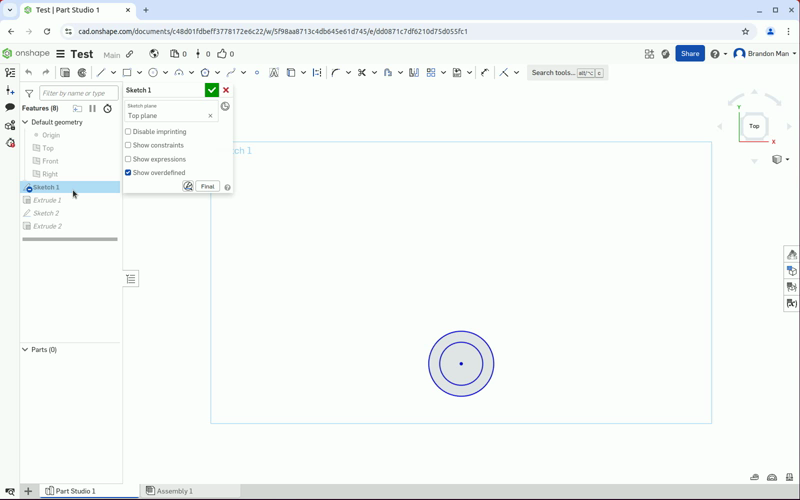
mouse_move(229, 92)
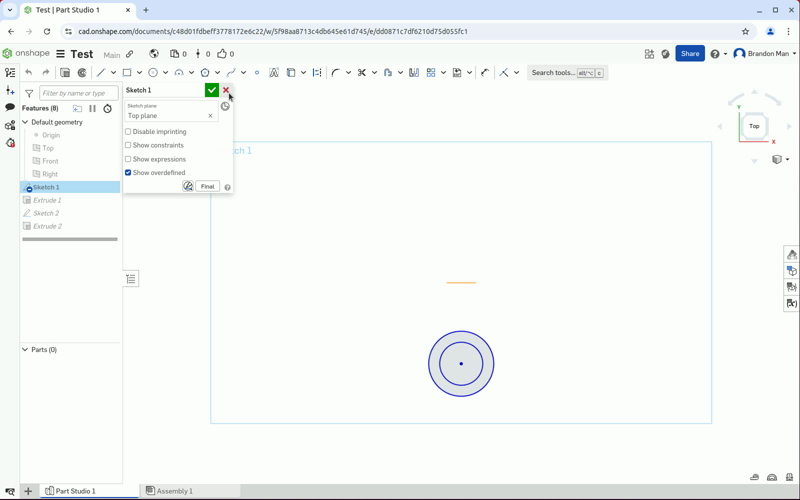
click(229, 92)
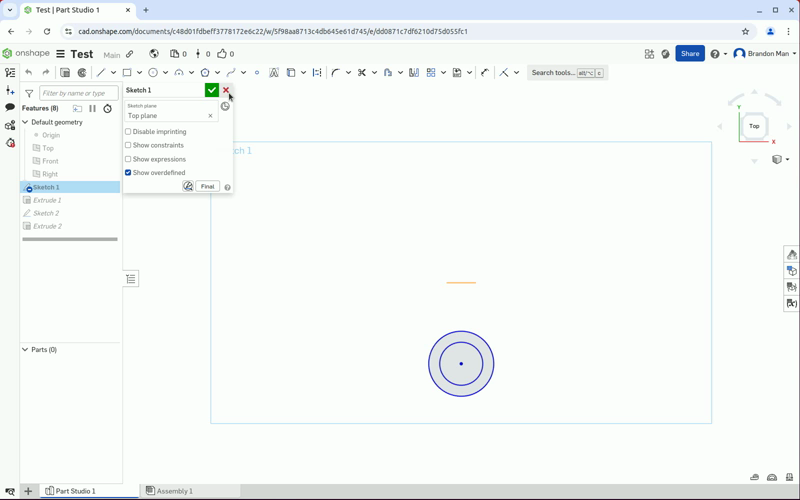
key(shift+s)
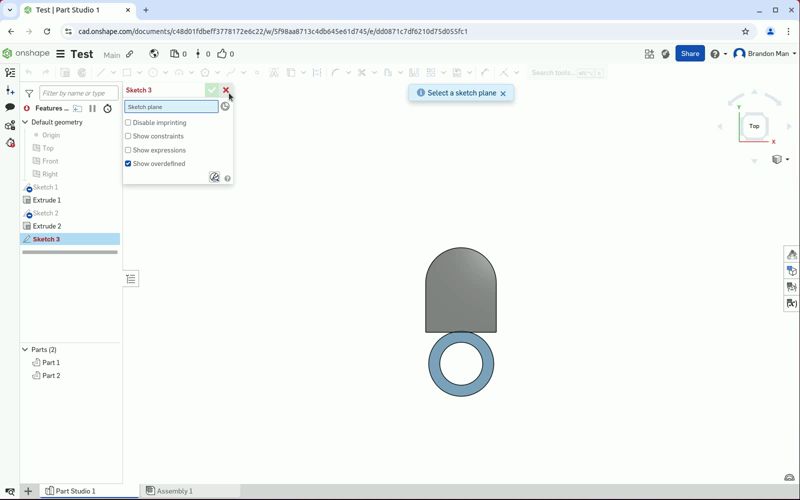
mouse_move(73, 150)
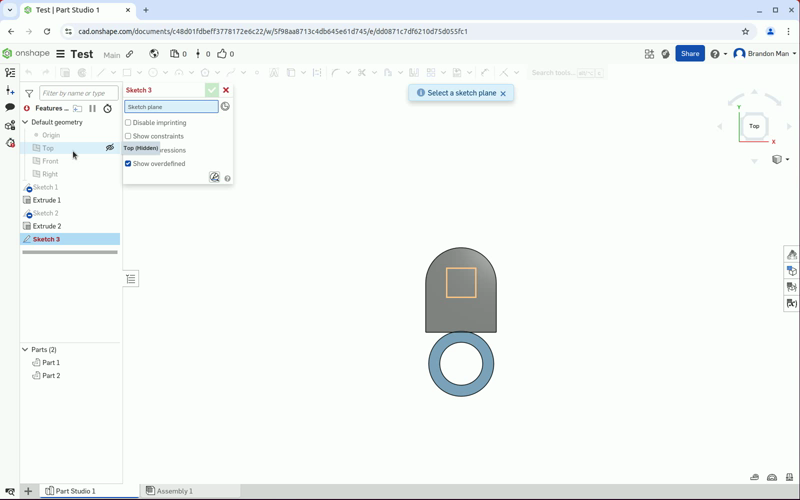
click(73, 150)
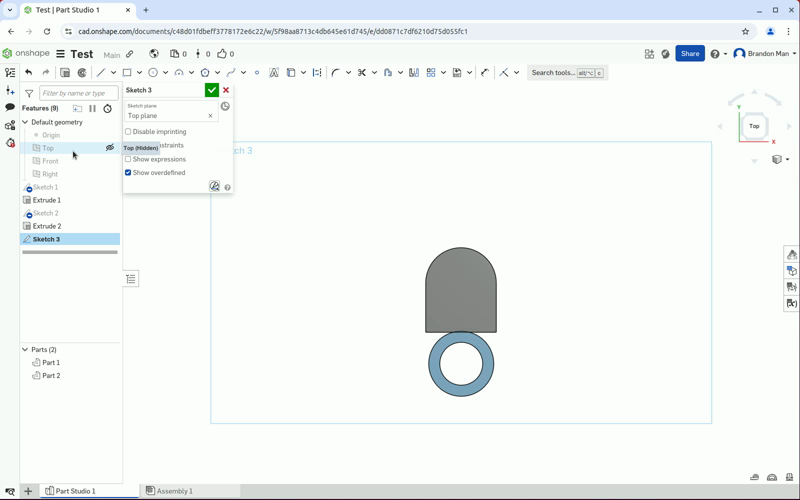
mouse_move(73, 352)
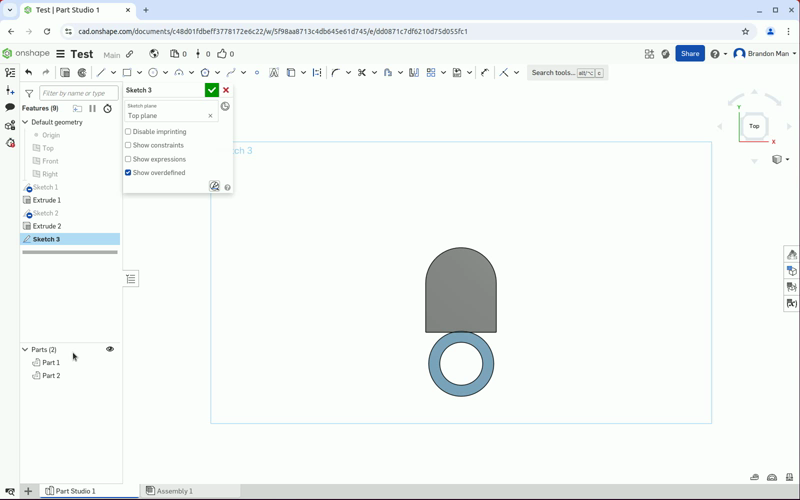
key(y)
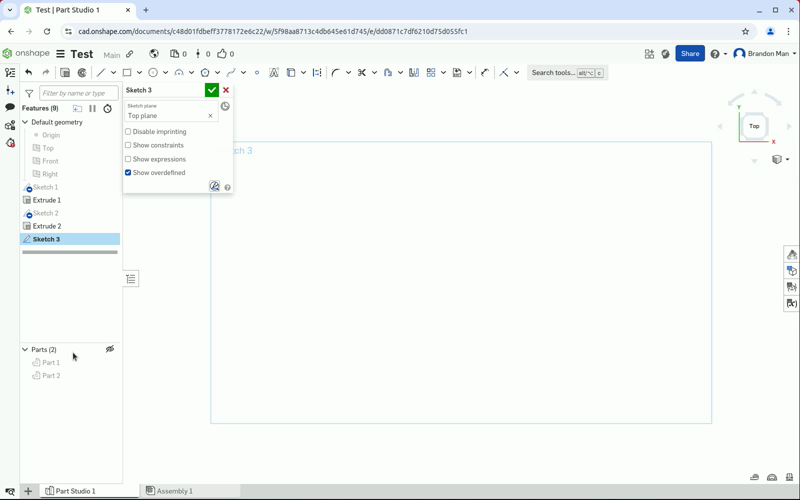
key(a)
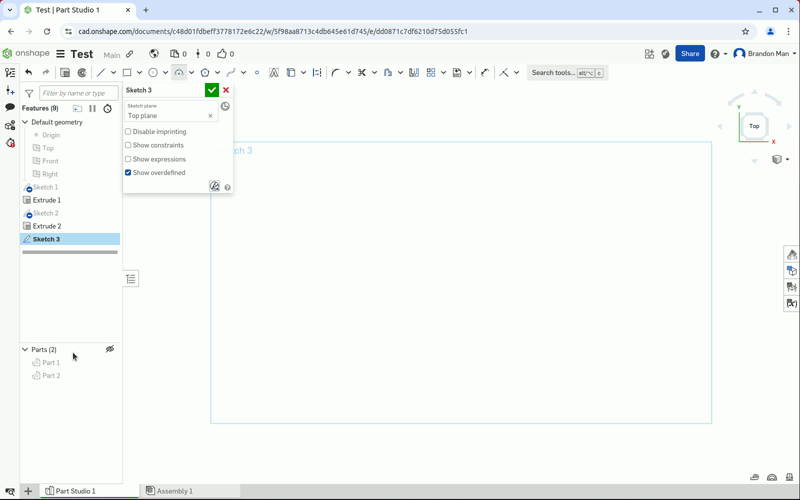
key_down(shift)
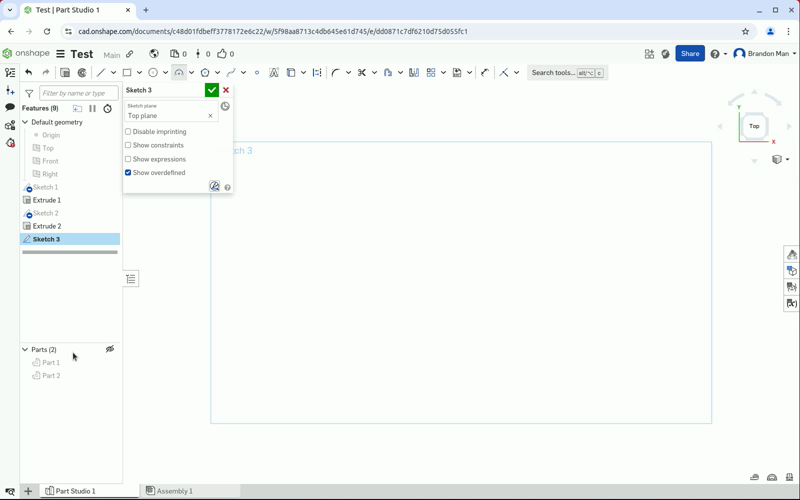
mouse_move(460, 332)
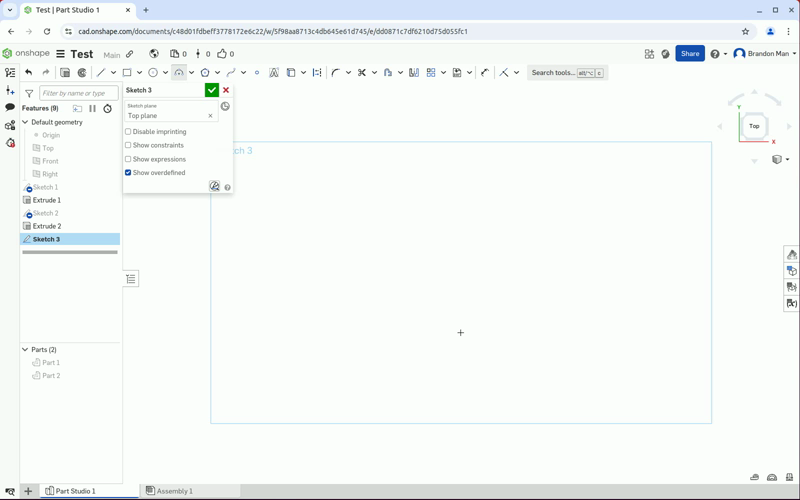
click(460, 332)
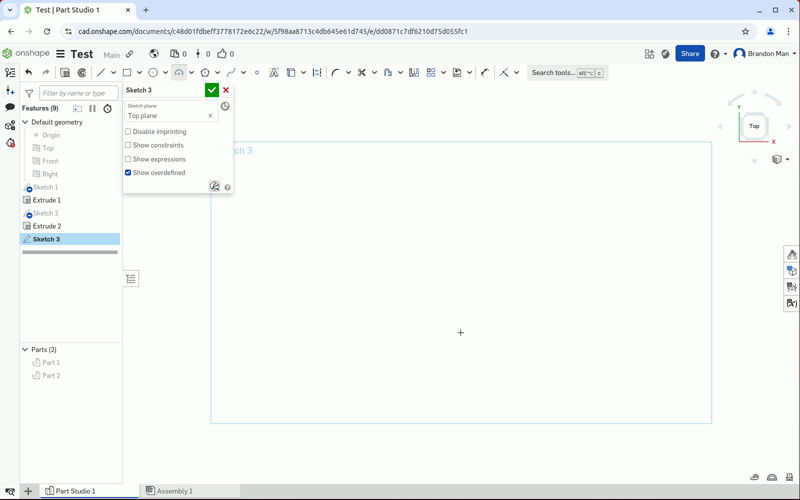
key_up(shift)
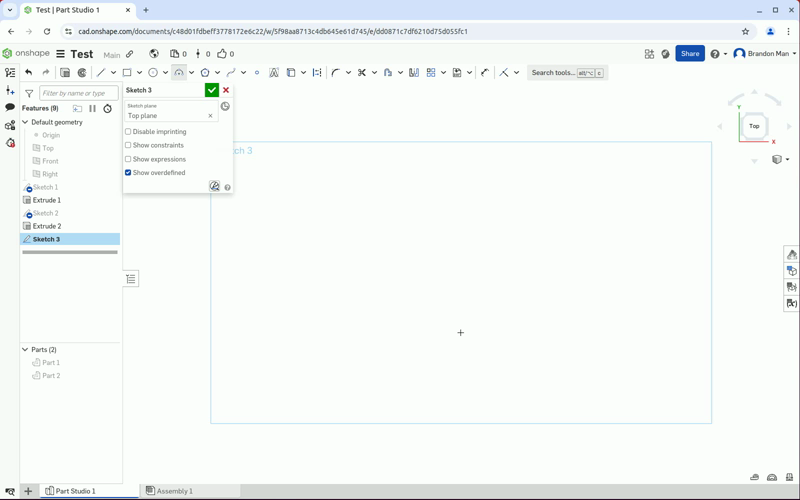
key_down(shift)
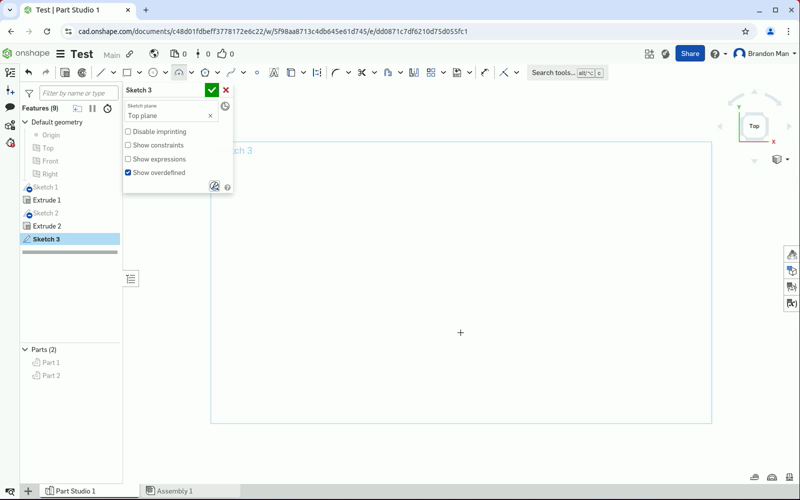
mouse_move(493, 364)
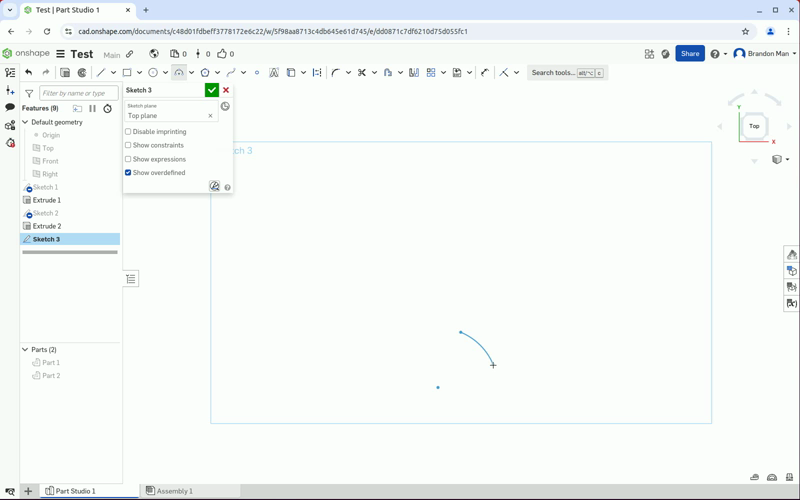
click(493, 364)
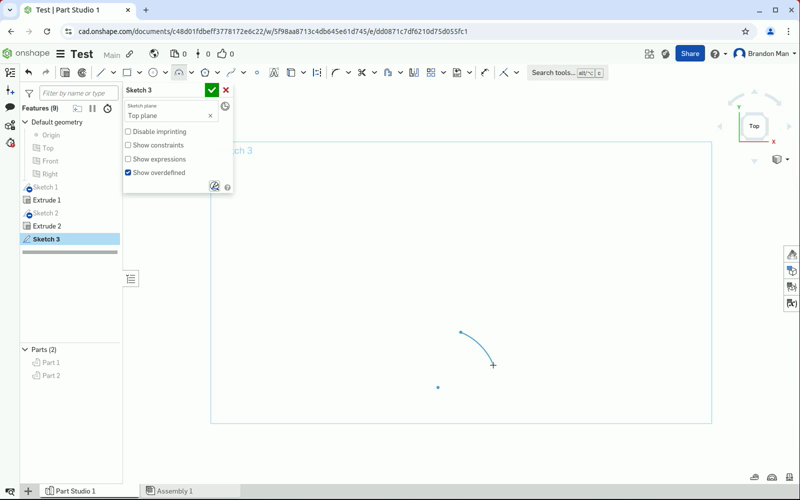
mouse_move(483, 341)
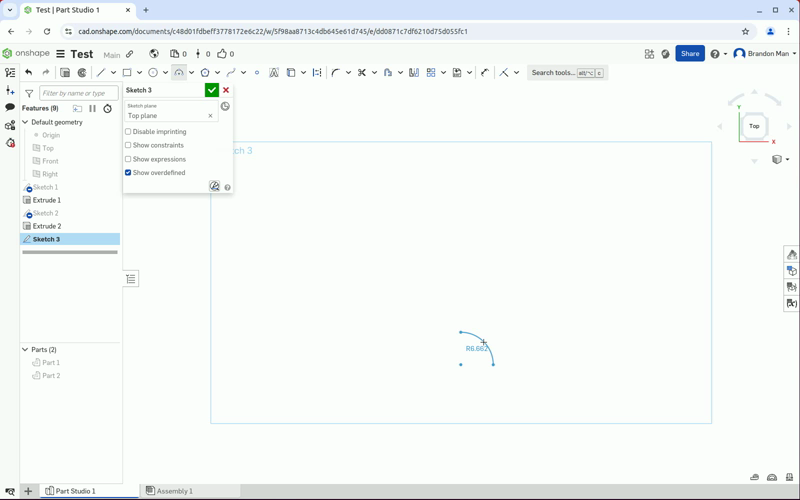
click(483, 341)
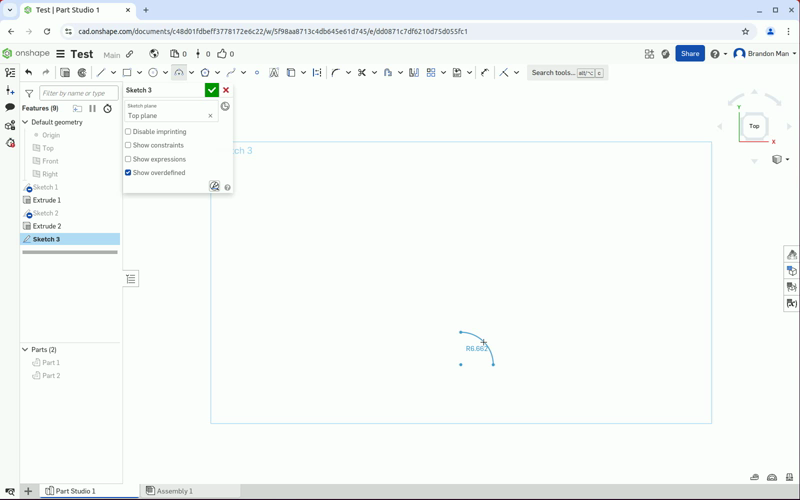
key_up(shift)
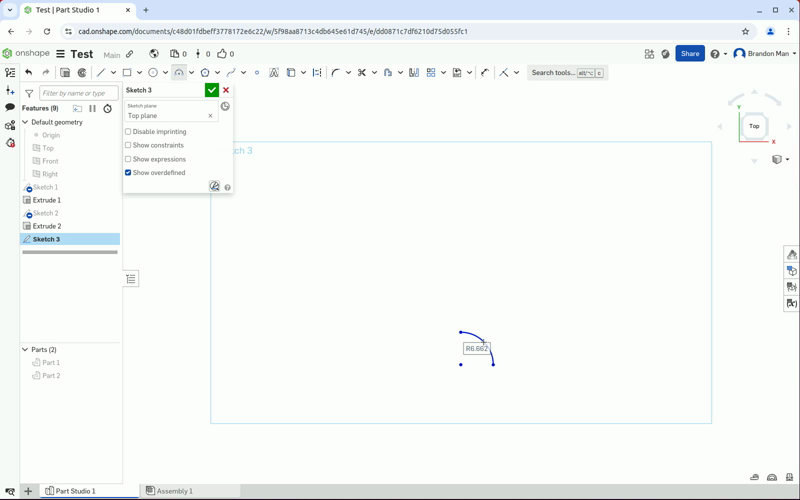
key(esc)
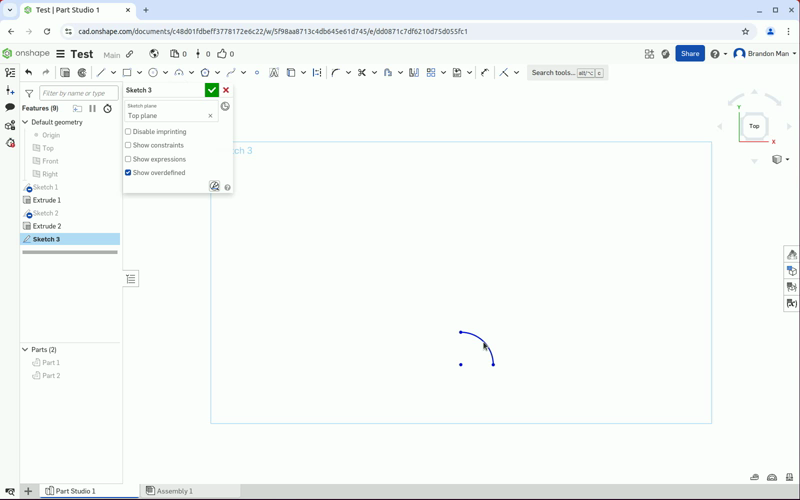
key(l)
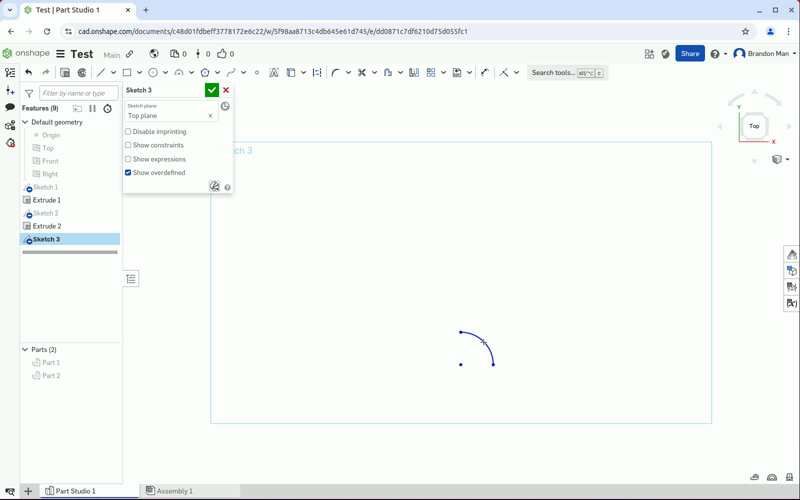
mouse_move(493, 364)
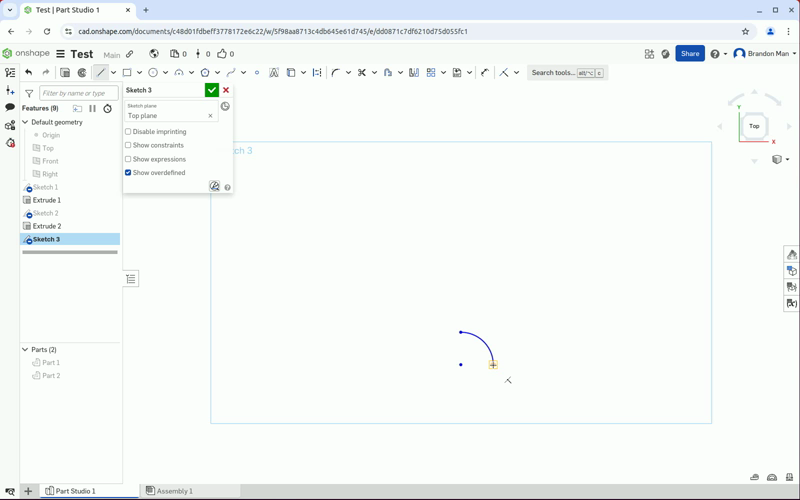
click(493, 364)
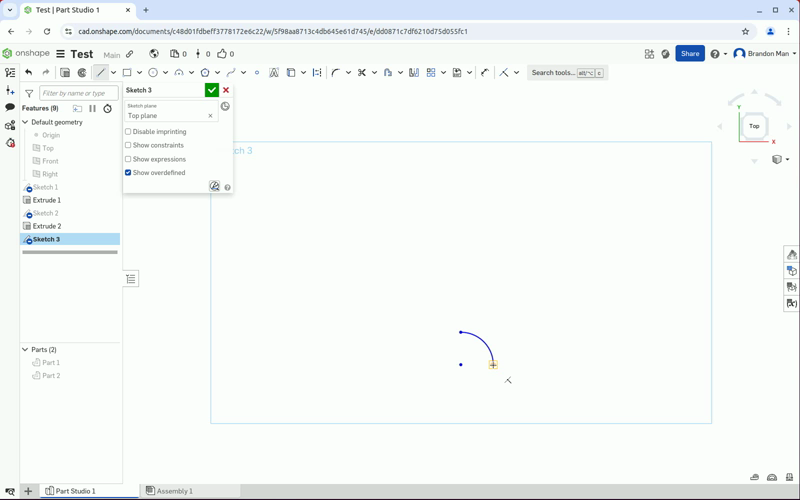
key_down(shift)
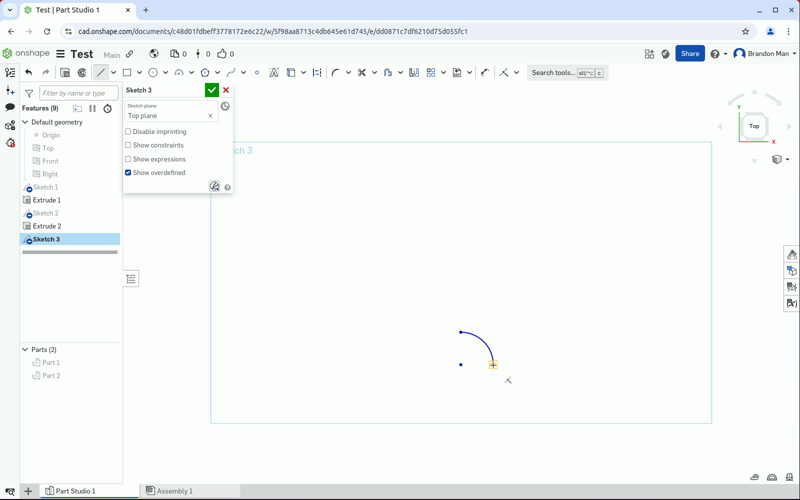
mouse_move(523, 364)
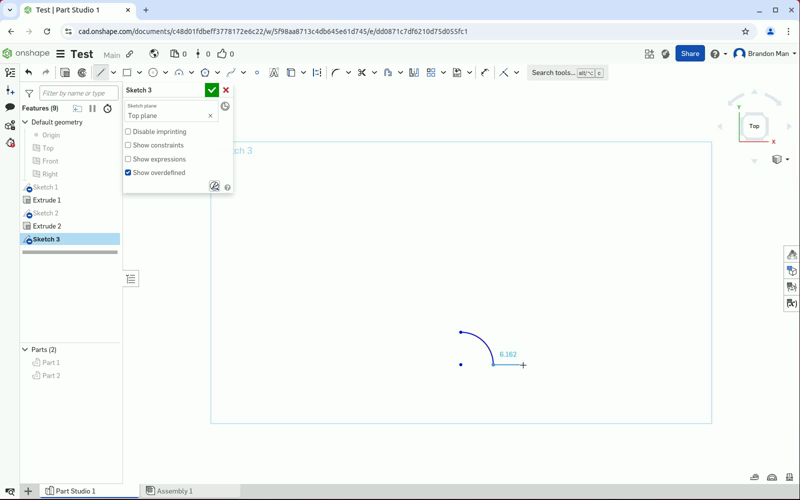
mouse_move(496, 332)
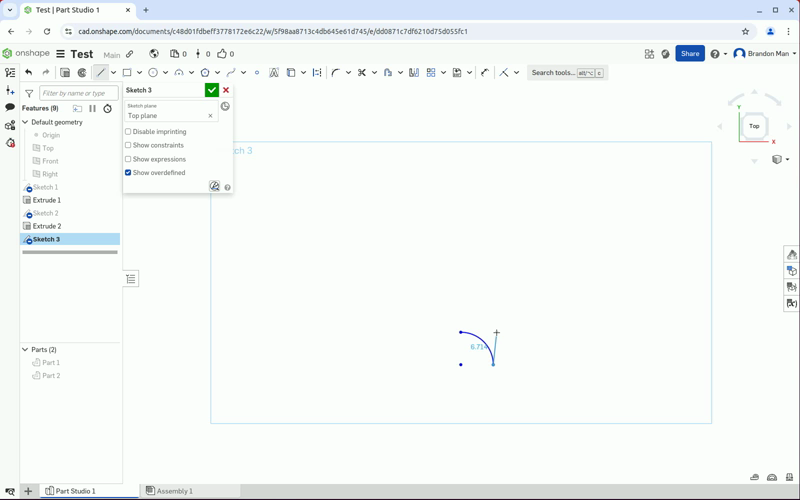
click(496, 332)
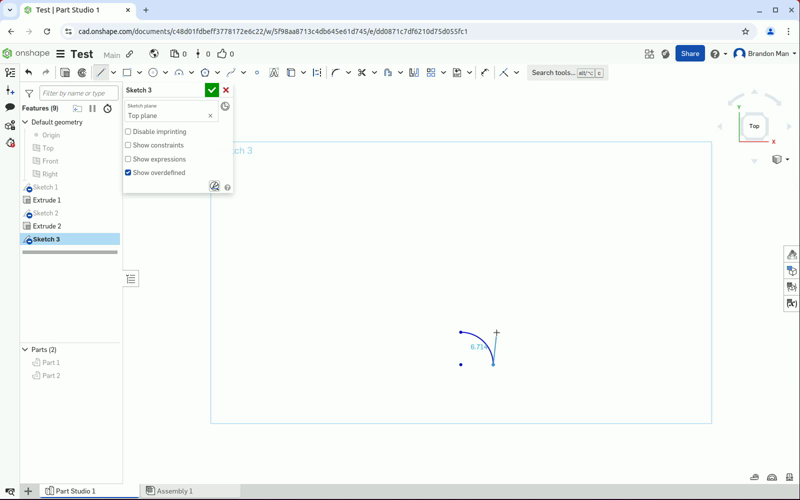
key_up(shift)
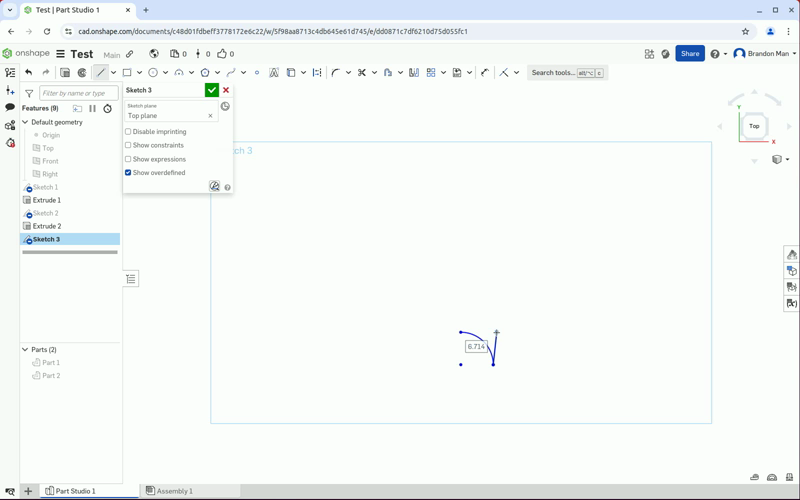
mouse_move(526, 332)
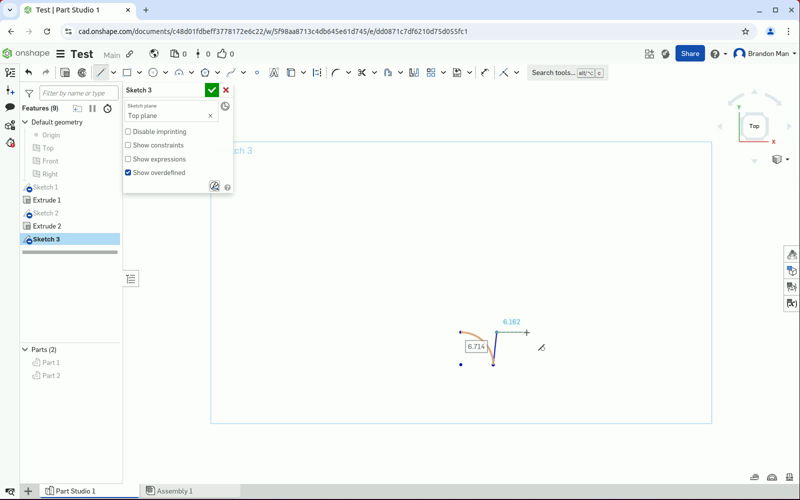
key_down(shift)
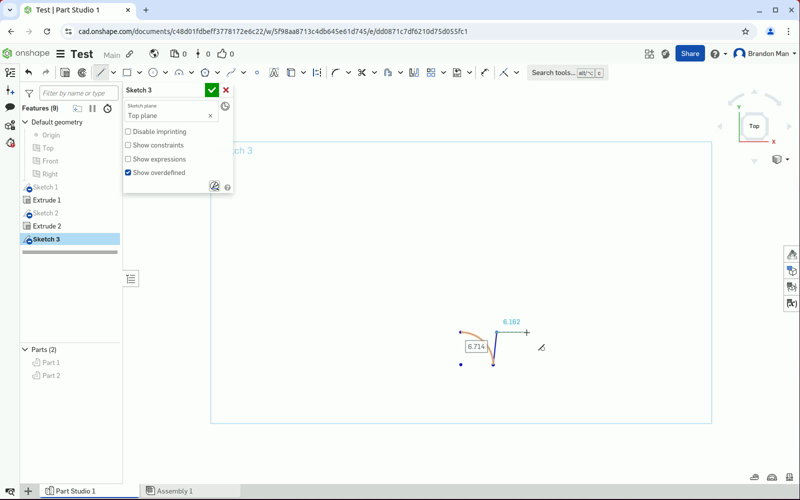
mouse_move(460, 332)
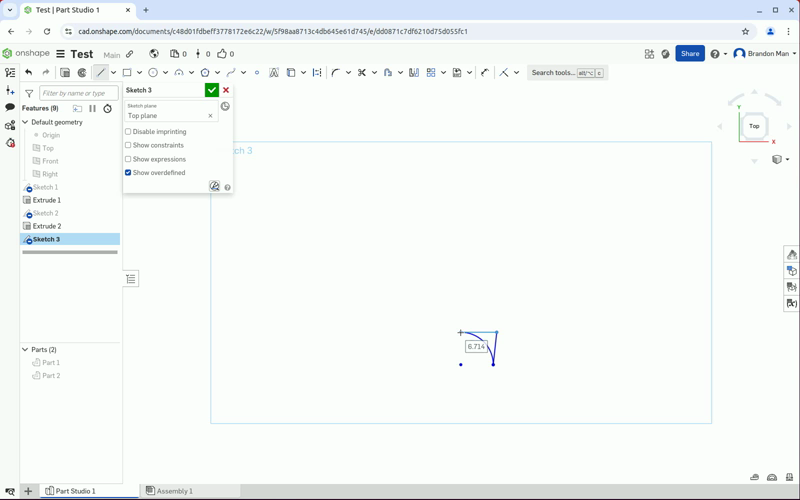
key_up(shift)
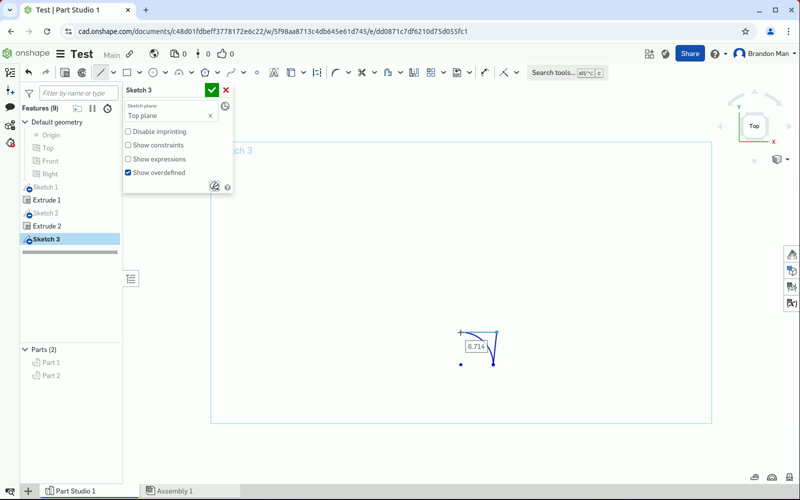
click(460, 332)
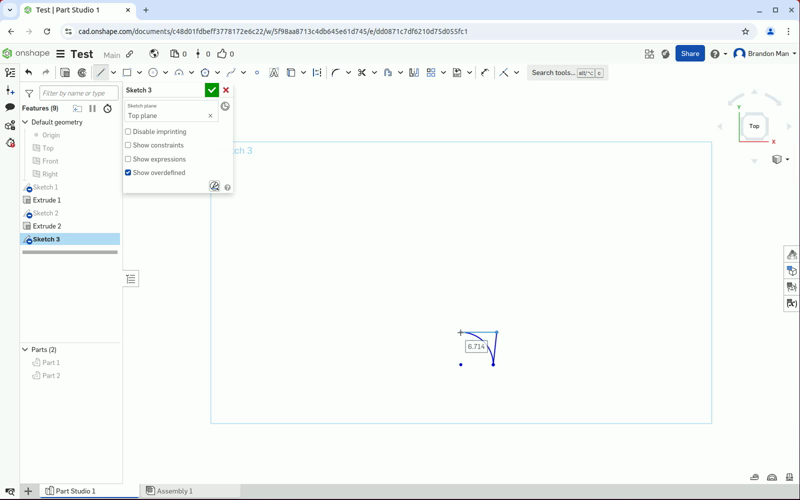
key(esc)
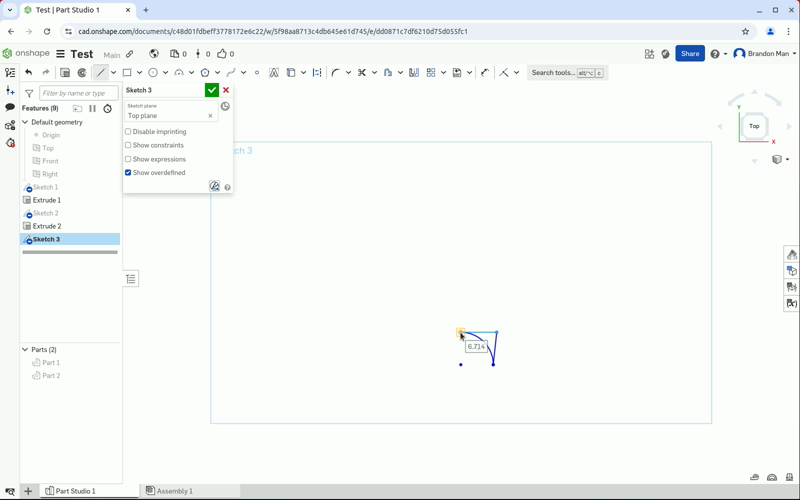
mouse_move(486, 341)
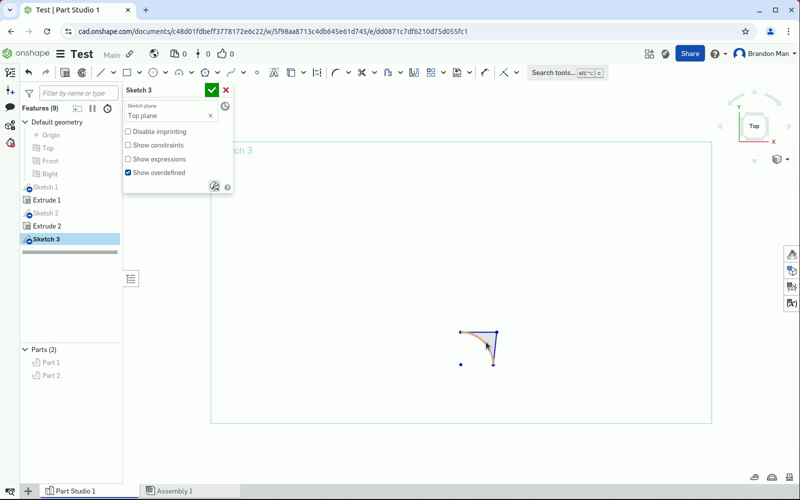
scroll(6)
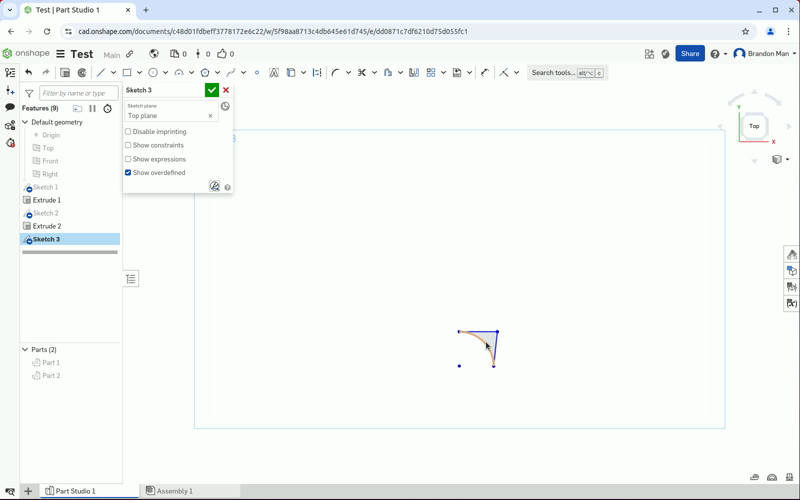
scroll(6)
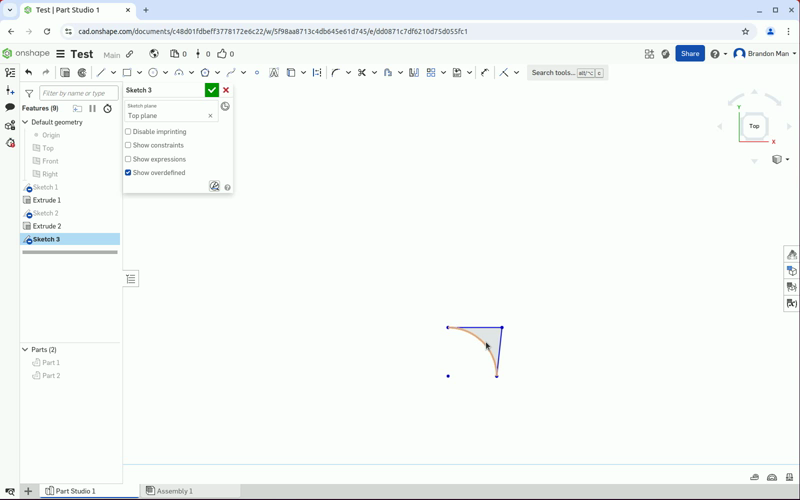
scroll(6)
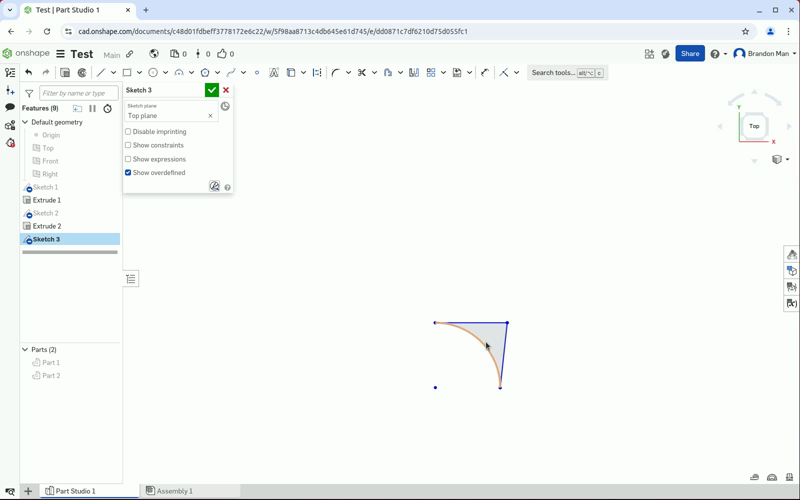
scroll(6)
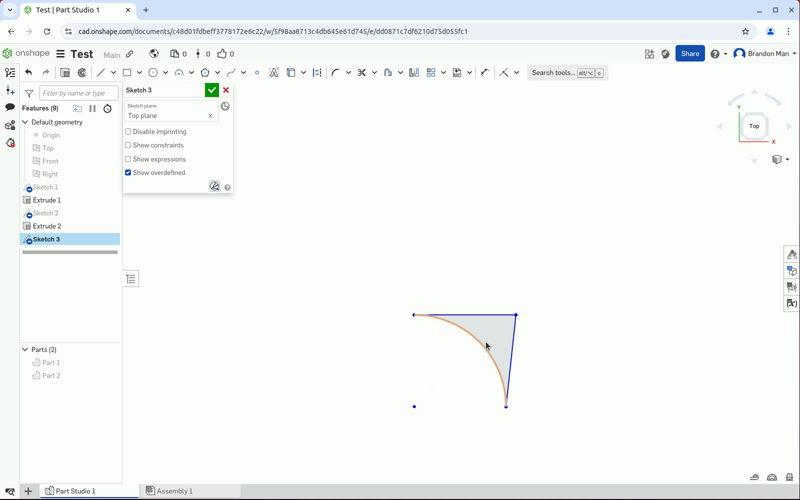
scroll(6)
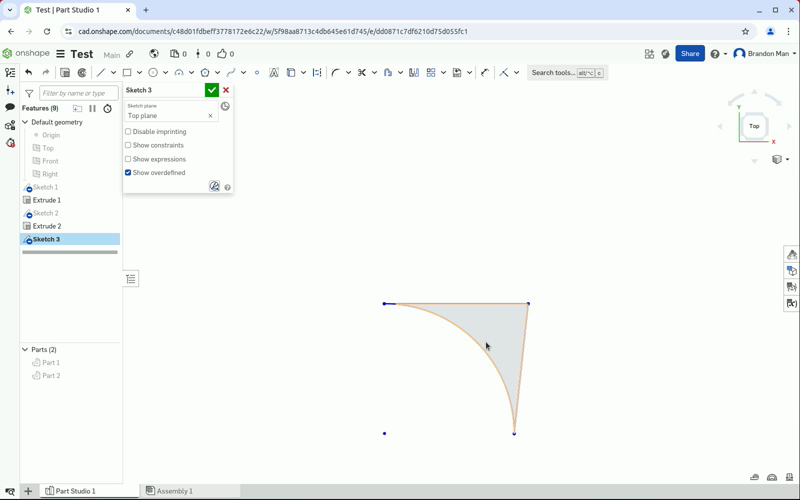
scroll(6)
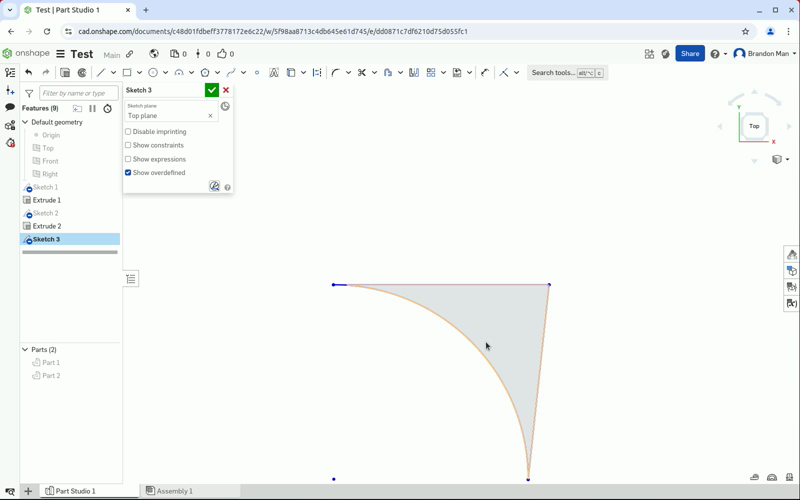
scroll(6)
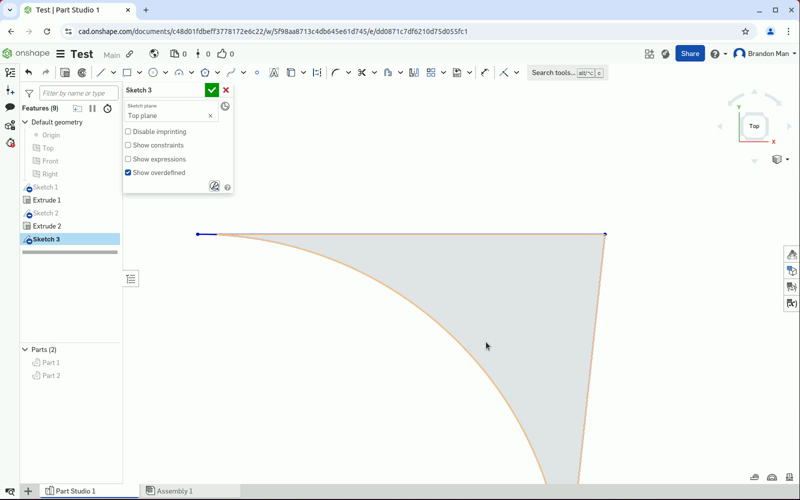
click(486, 341)
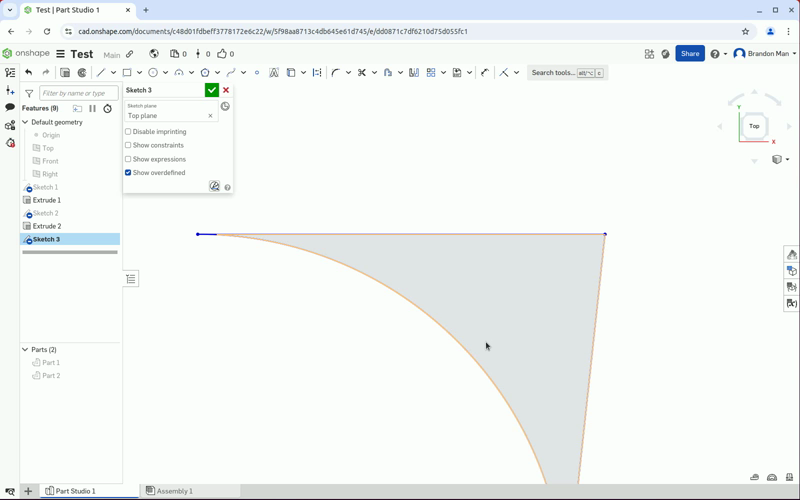
scroll(-6)
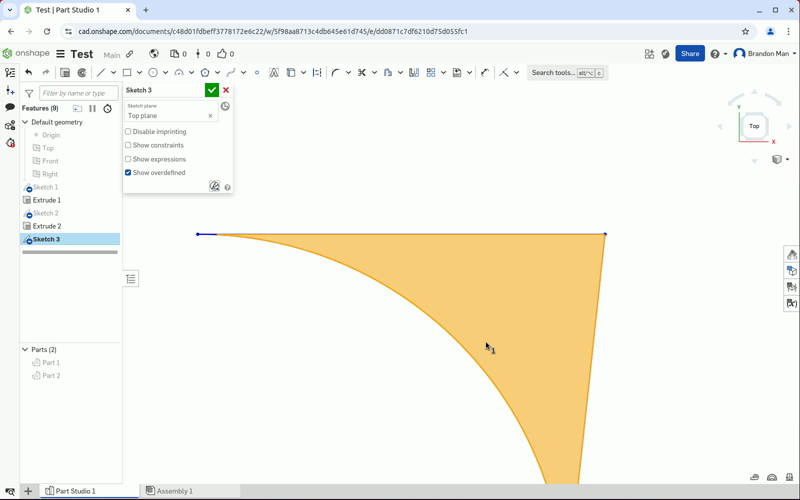
scroll(-6)
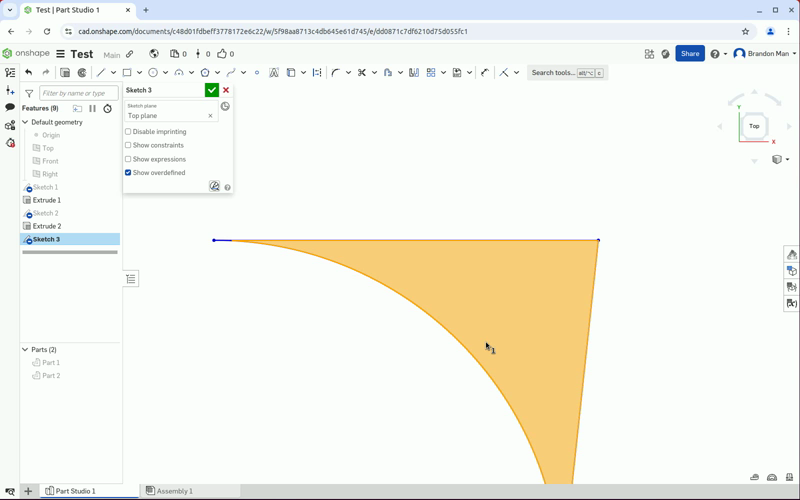
scroll(-6)
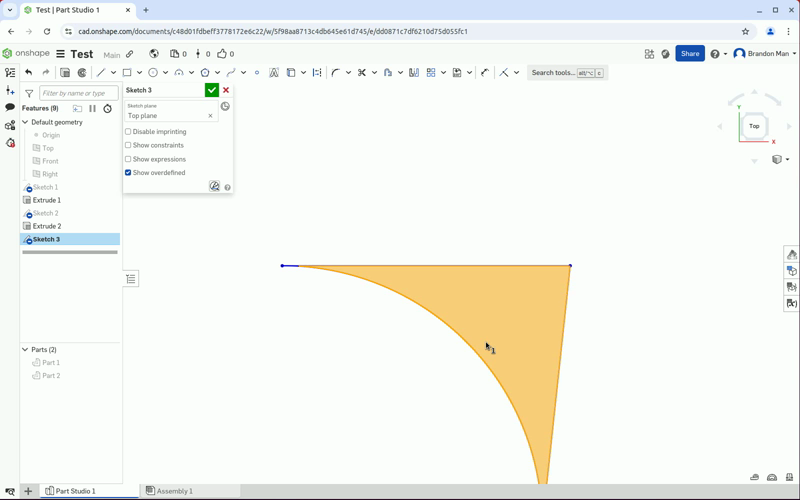
scroll(-6)
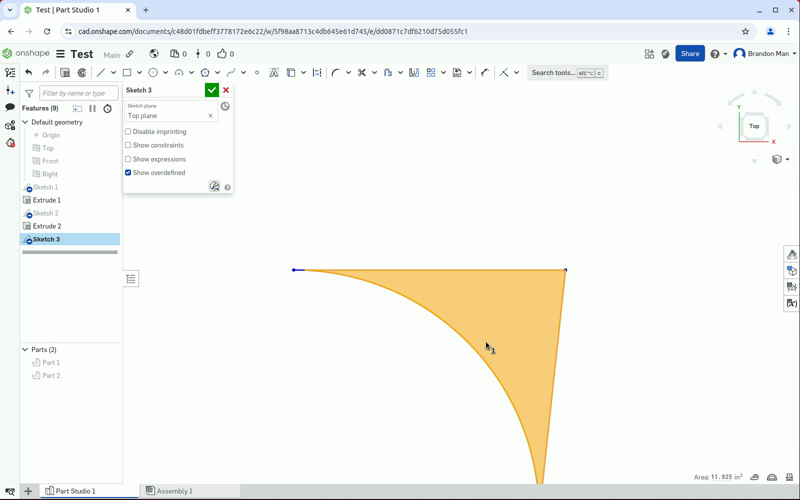
scroll(-6)
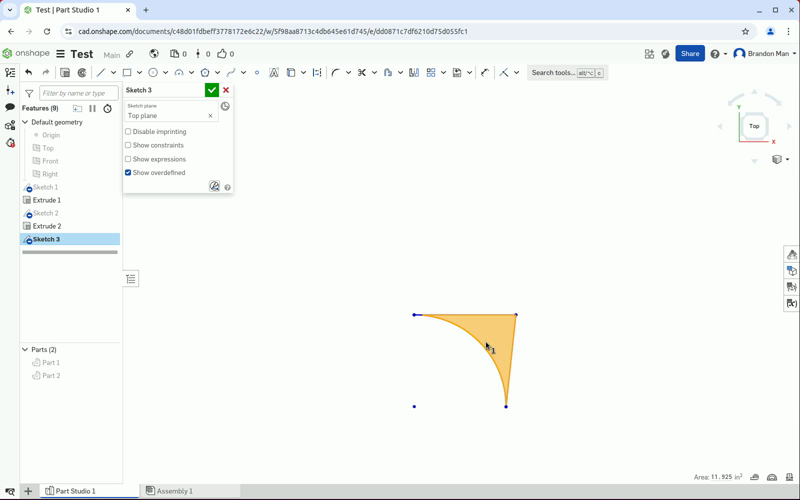
scroll(-6)
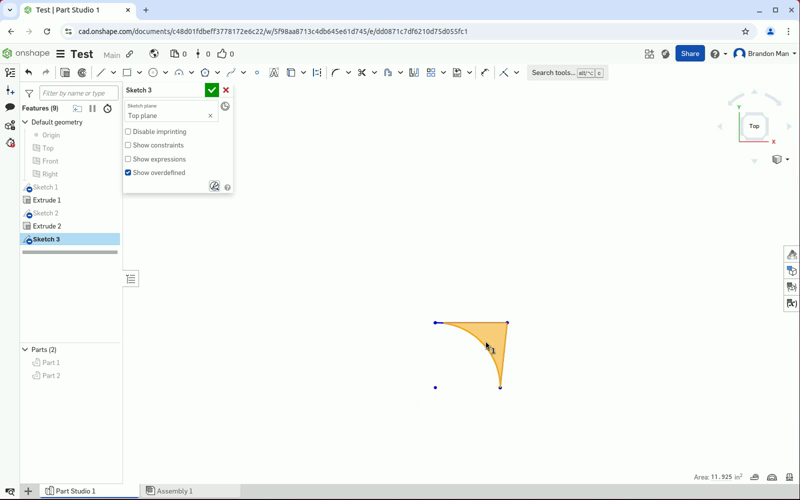
scroll(-6)
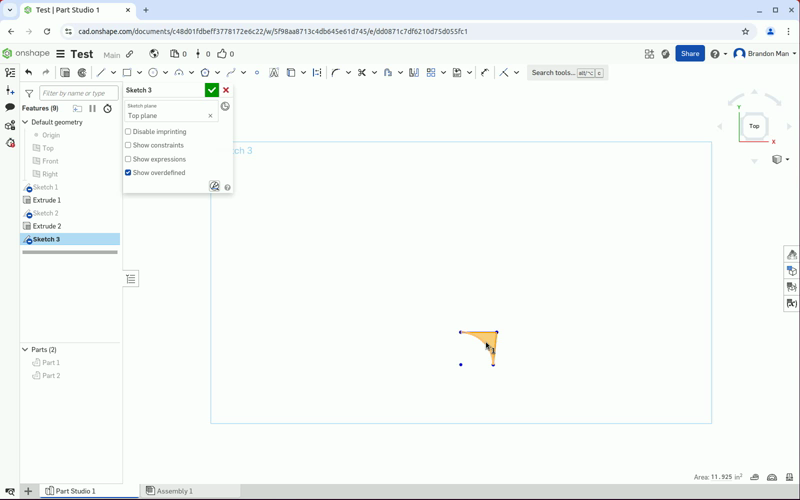
mouse_move(73, 352)
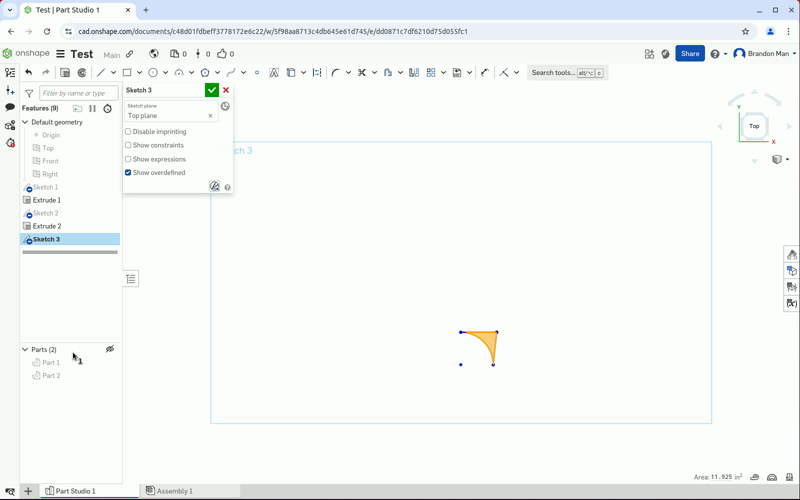
key(shift+y)
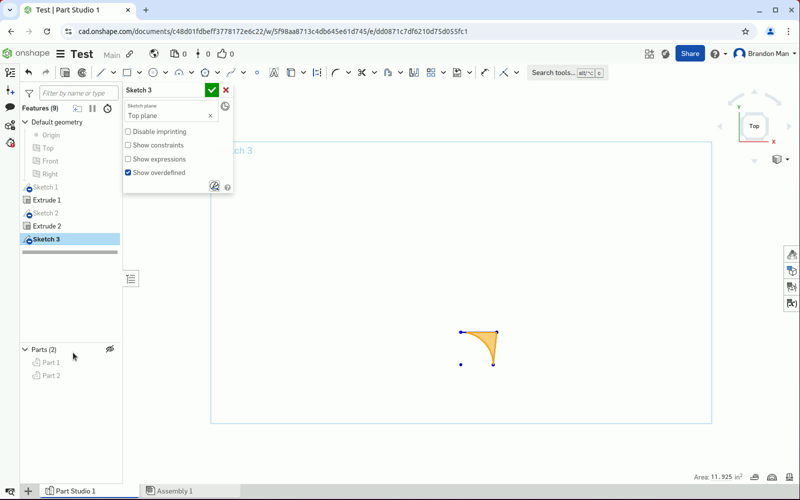
key(shift+e)
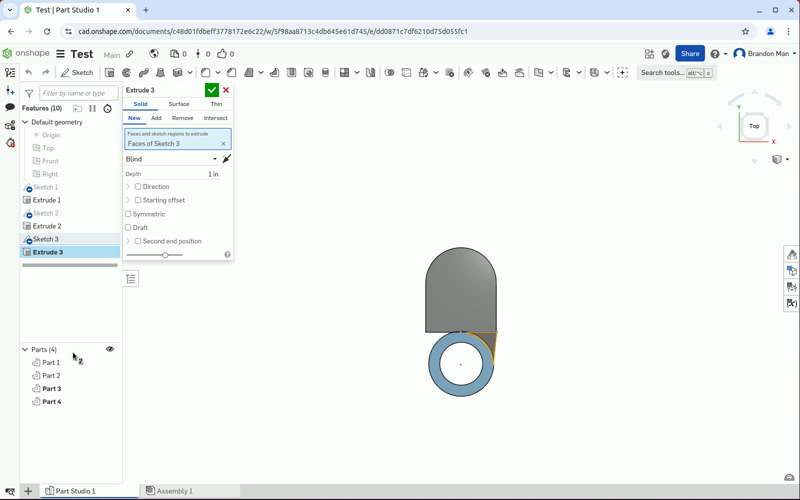
mouse_move(143, 106)
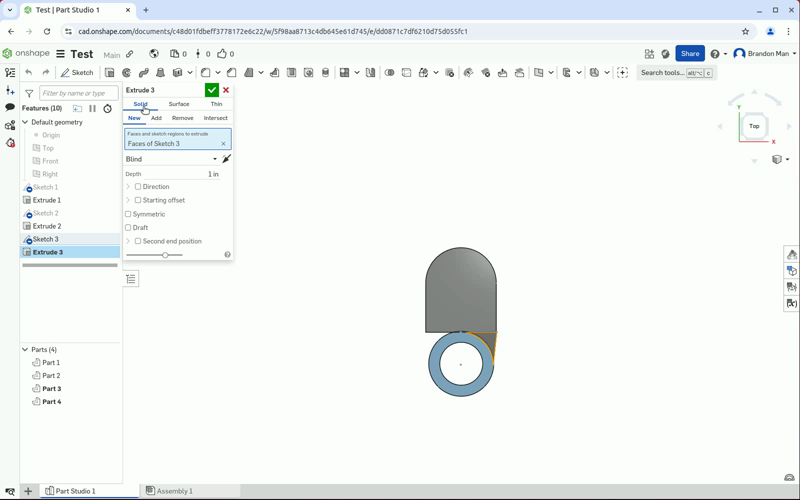
click(143, 106)
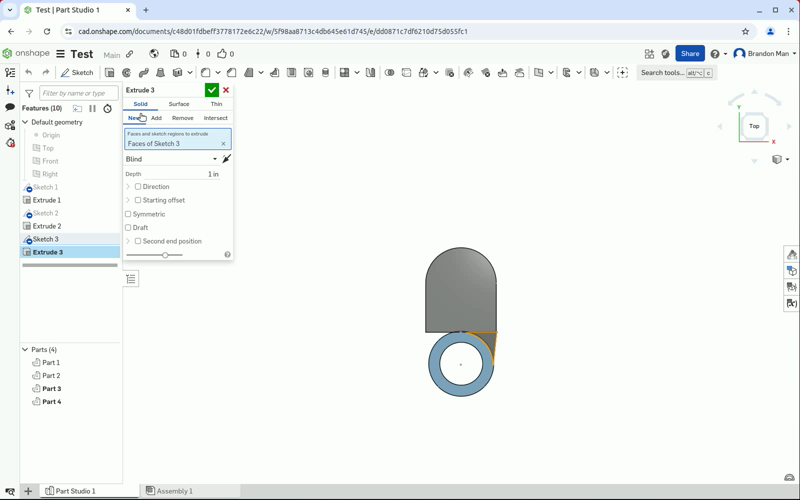
mouse_move(137, 120)
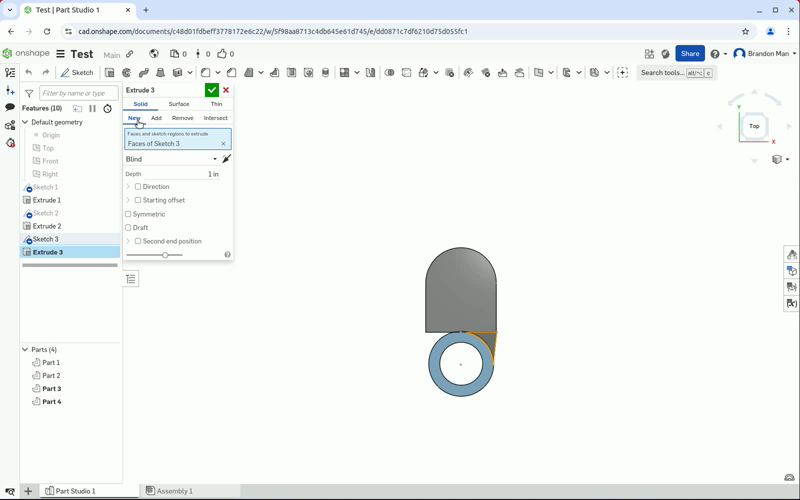
click(137, 120)
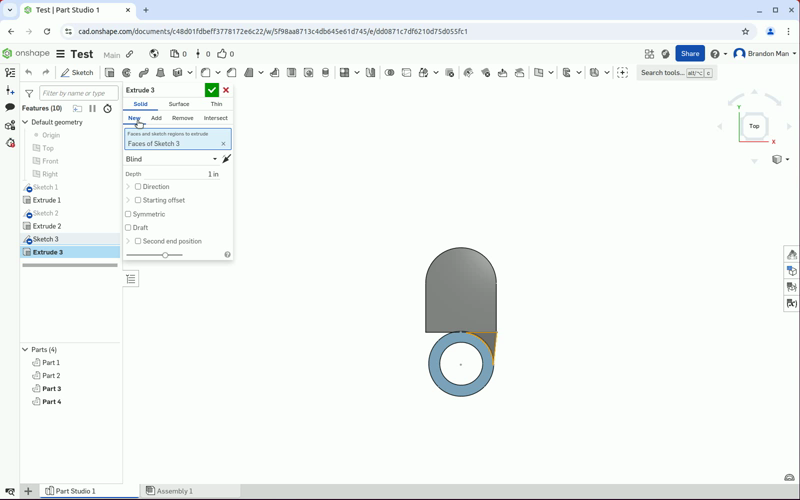
key(tab, 4)
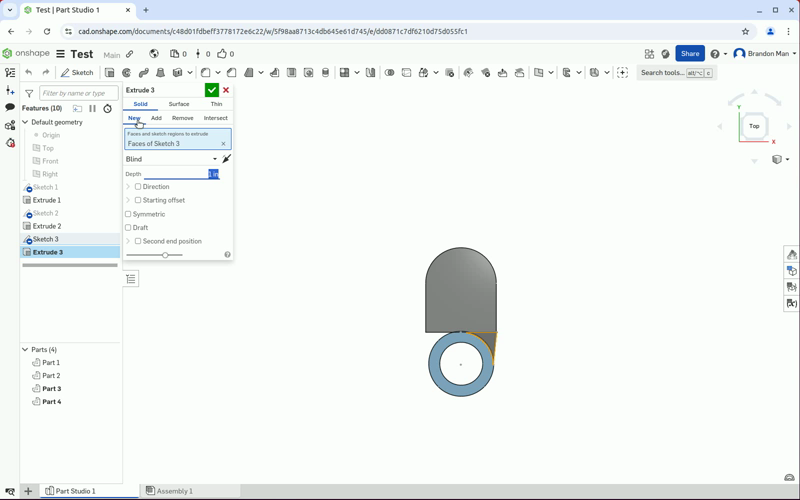
text(2.166)
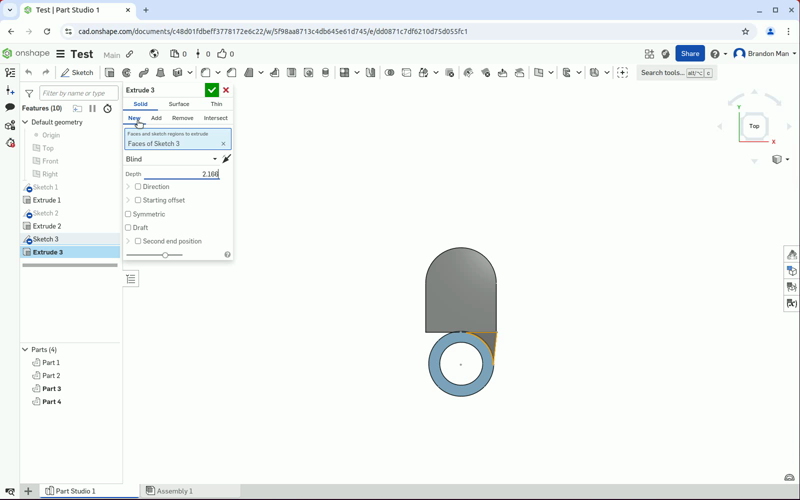
key(enter)
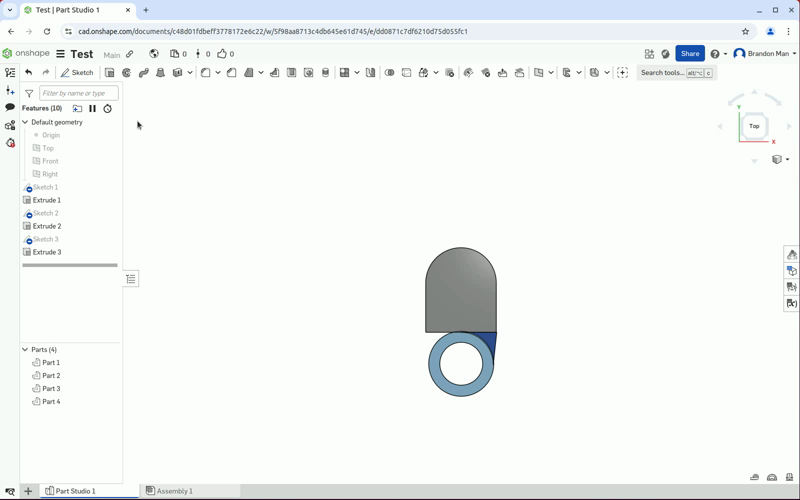
key(shift+h)
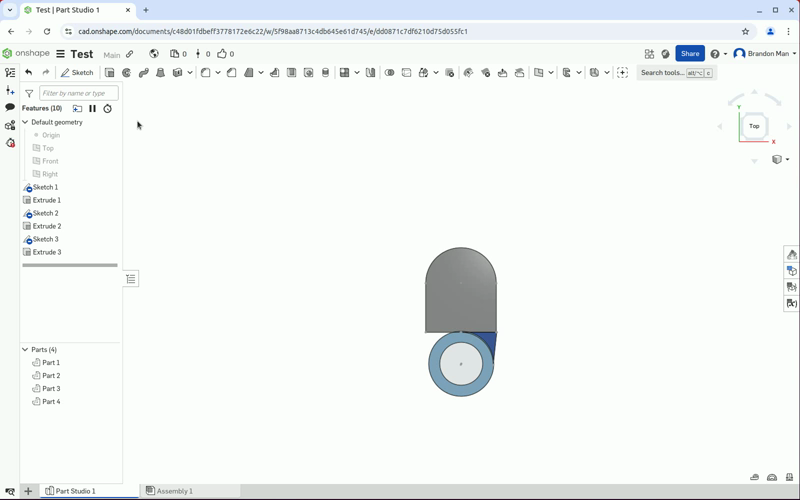
key(shift+h)
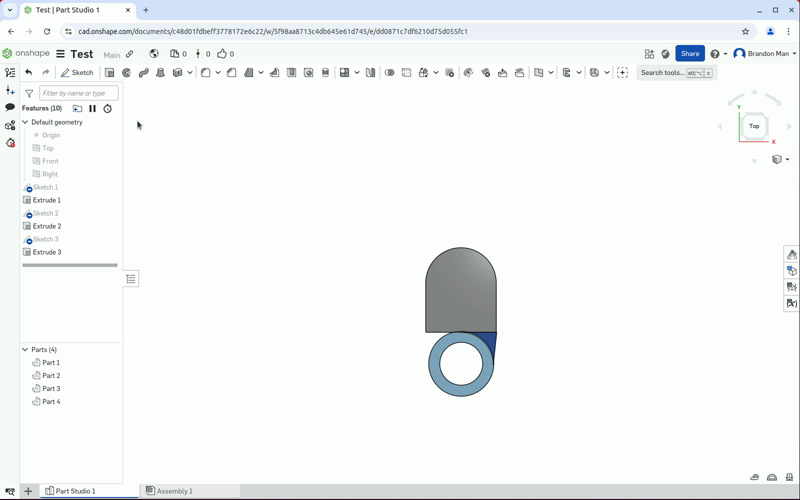
mouse_move(73, 189)
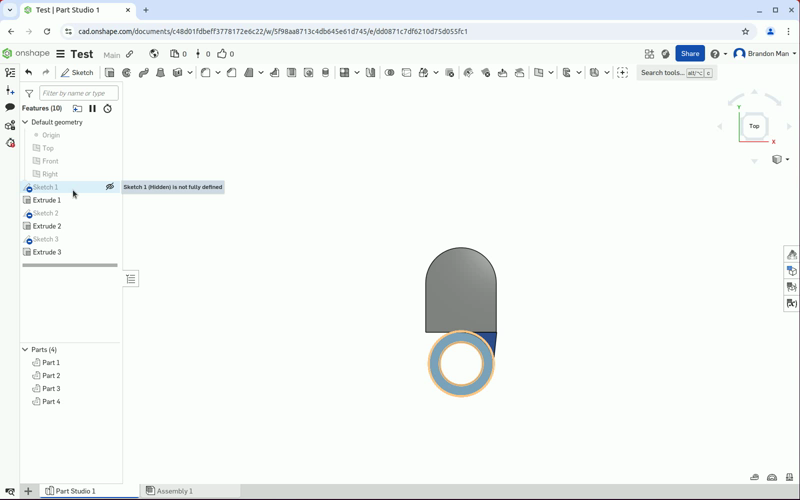
click(73, 189)
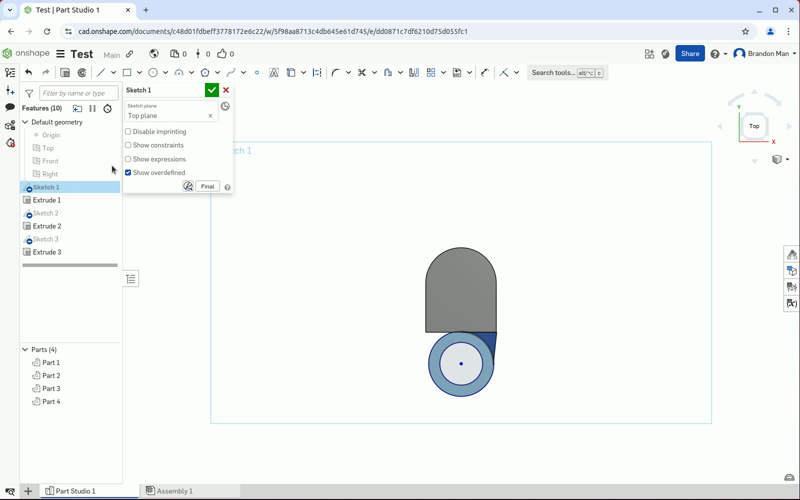
mouse_move(229, 92)
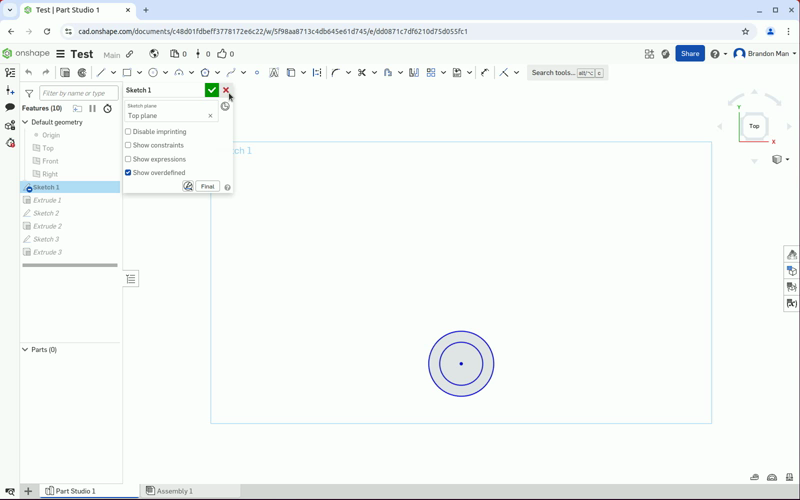
click(229, 92)
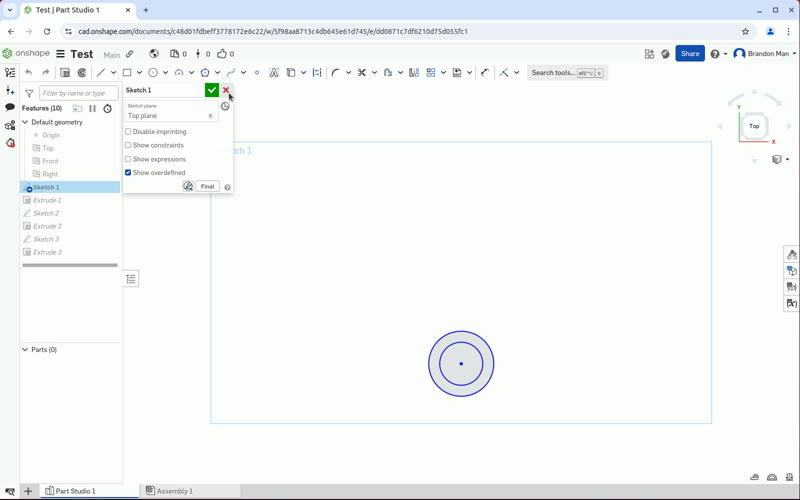
key(shift+s)
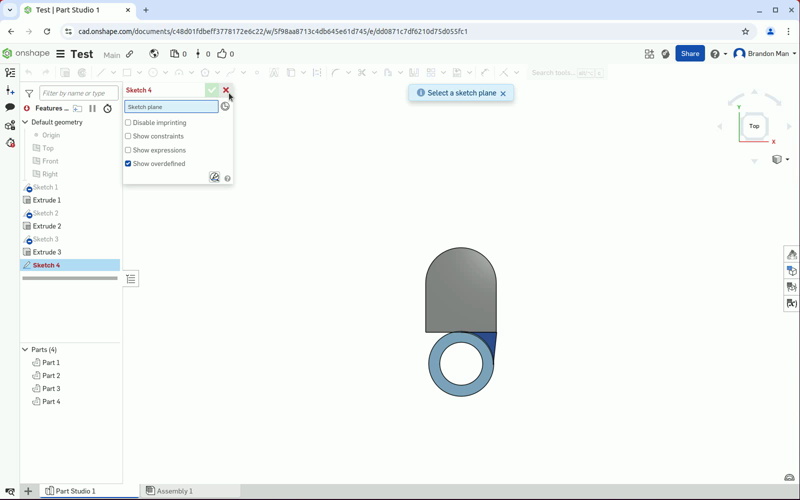
mouse_move(73, 150)
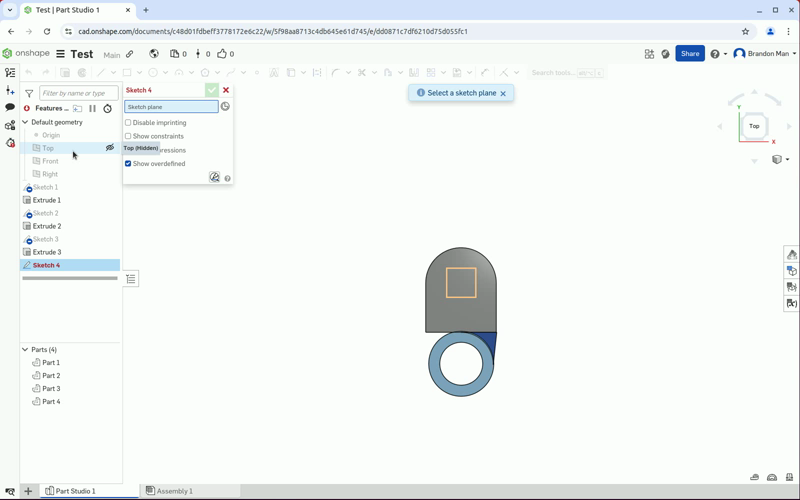
click(73, 150)
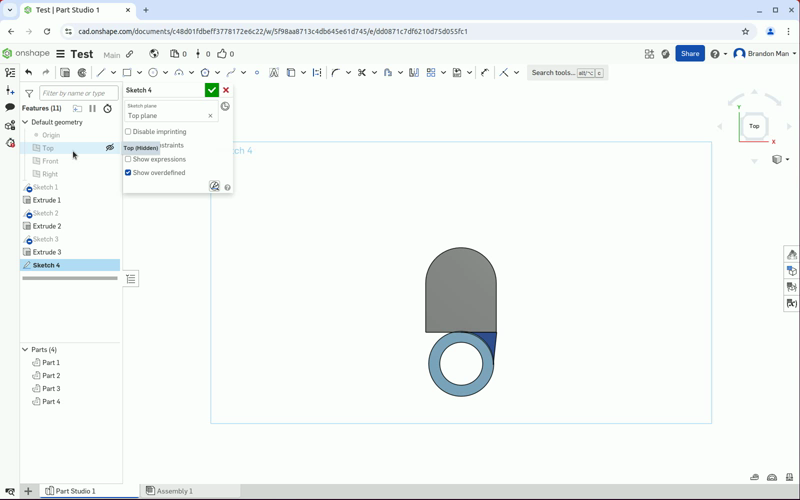
mouse_move(73, 352)
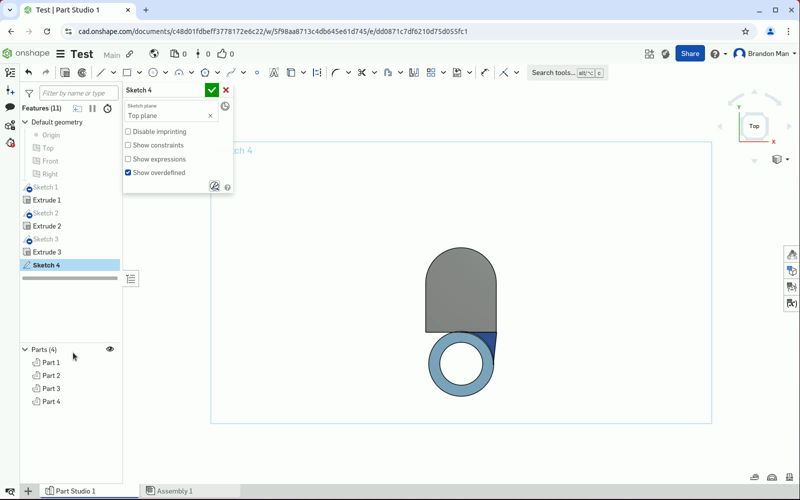
key(y)
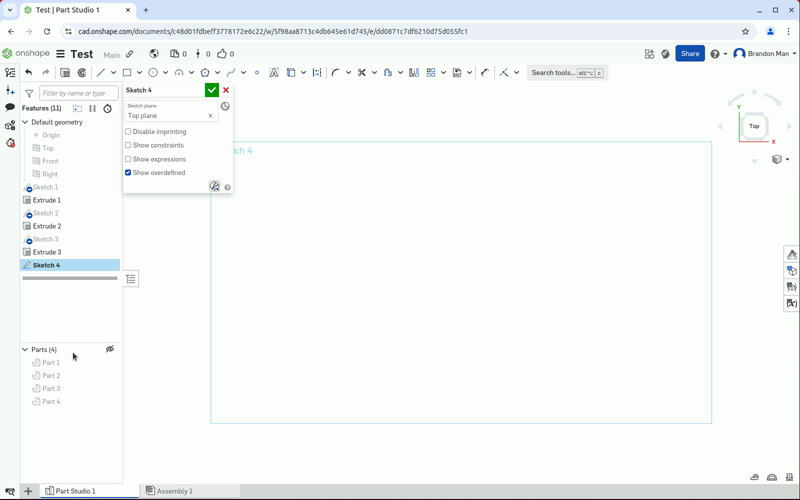
key(l)
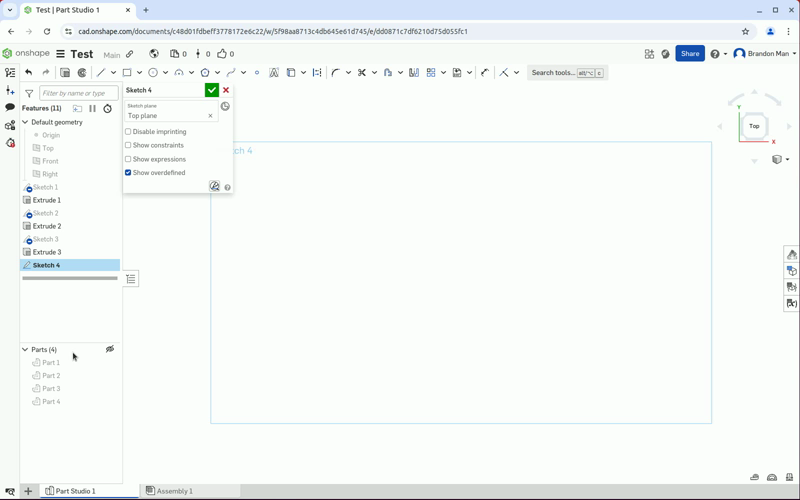
key_down(shift)
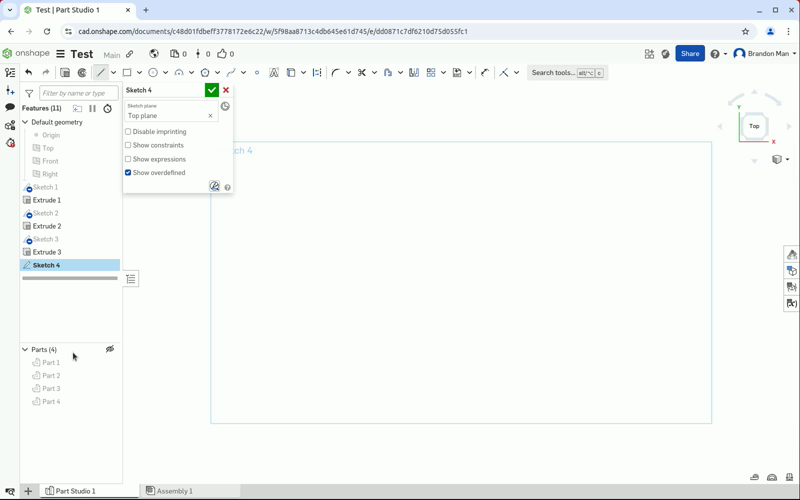
mouse_move(425, 332)
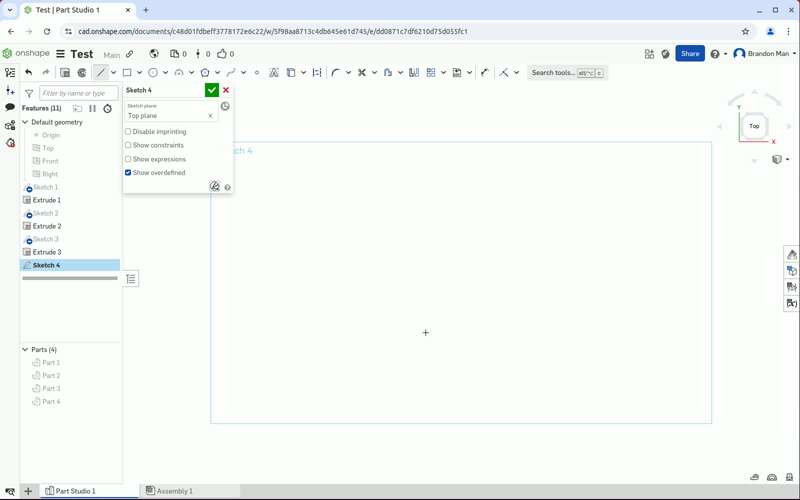
click(425, 332)
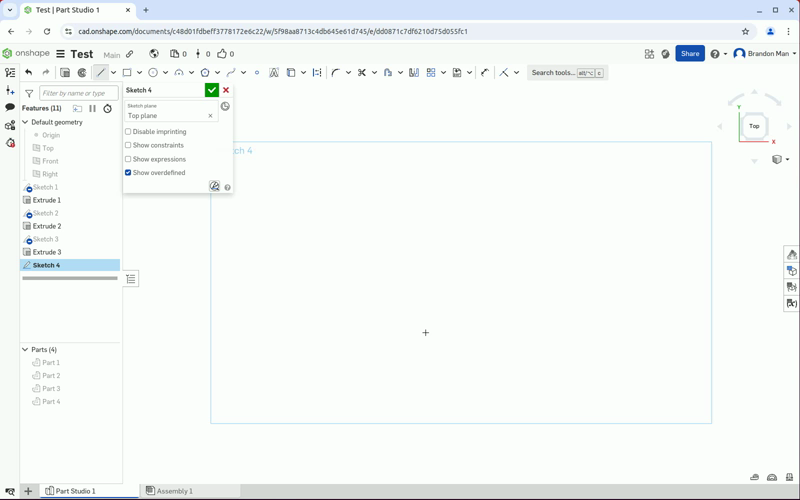
key_up(shift)
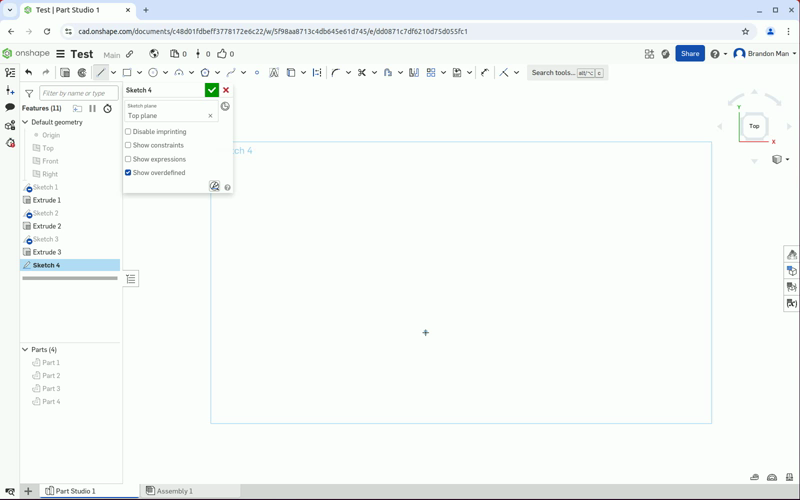
key_down(shift)
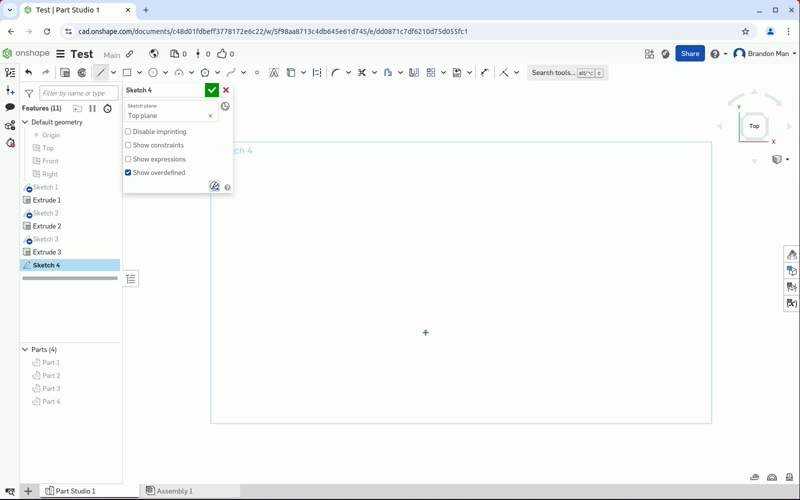
mouse_move(455, 332)
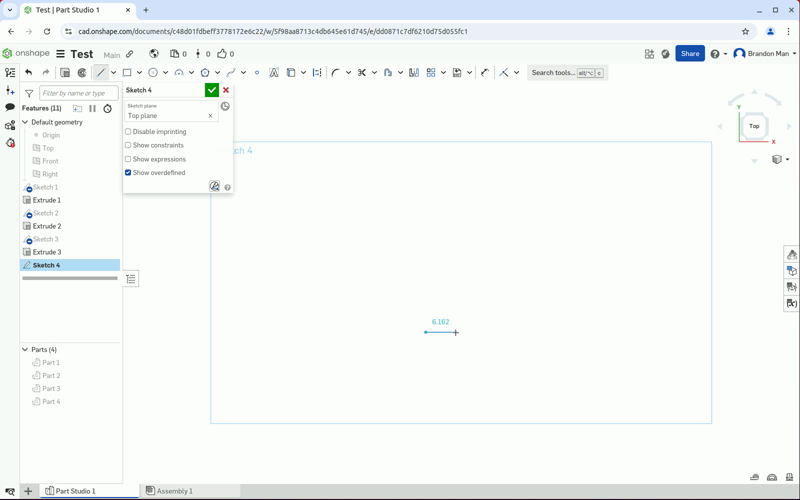
mouse_move(429, 364)
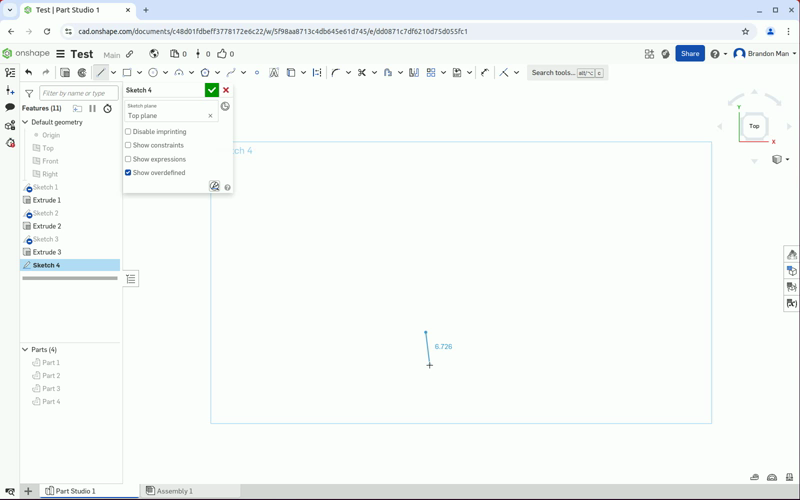
click(429, 364)
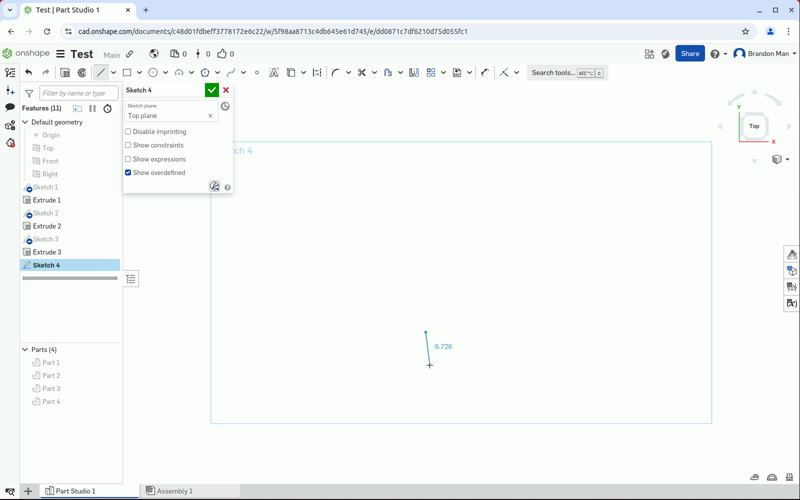
key_up(shift)
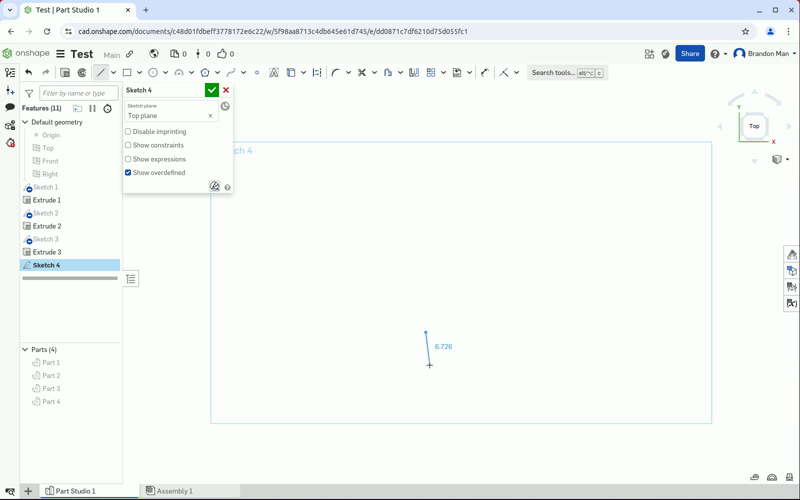
key(esc)
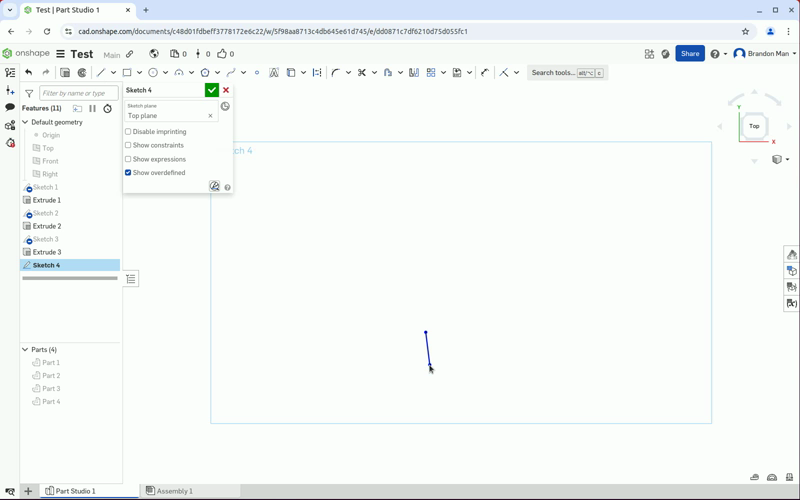
key(a)
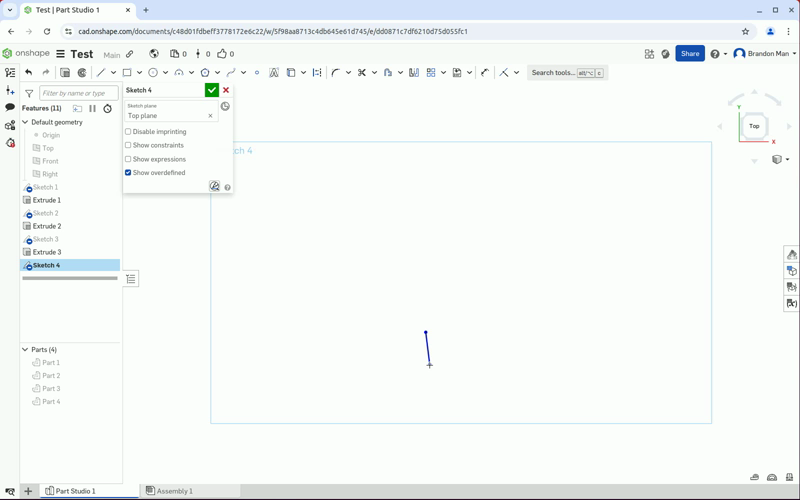
mouse_move(429, 364)
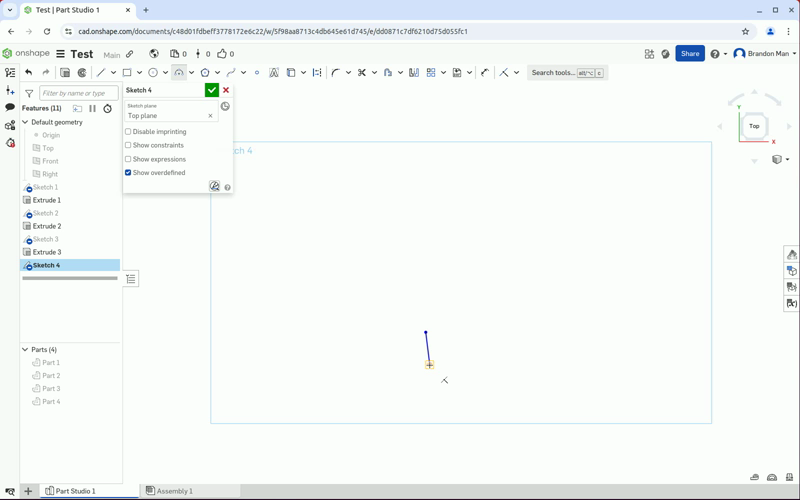
click(429, 364)
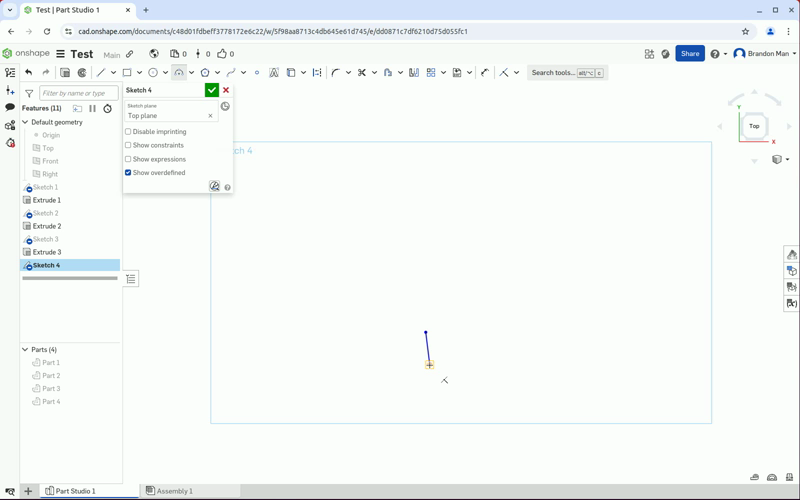
key_down(shift)
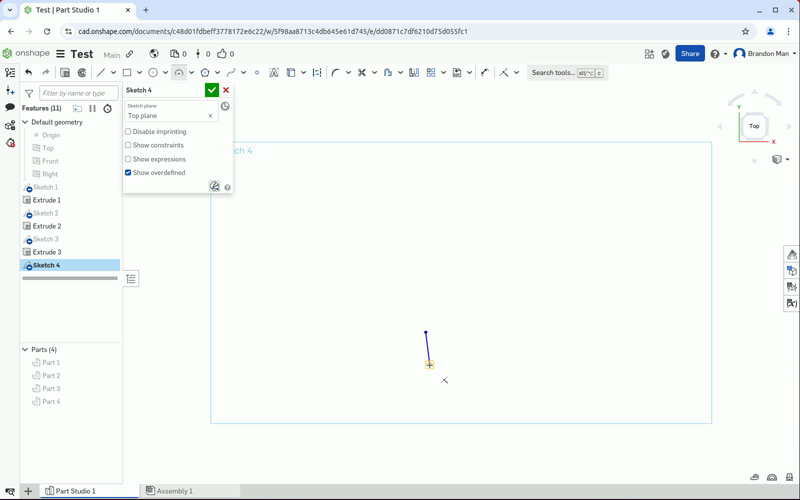
mouse_move(461, 332)
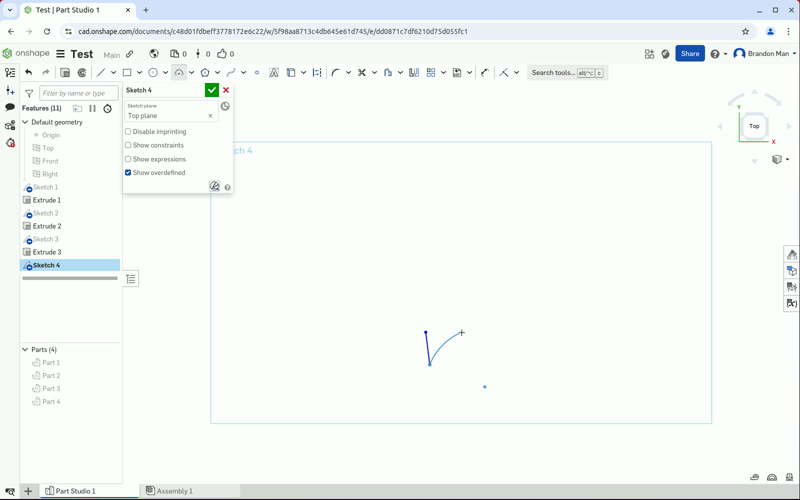
click(461, 332)
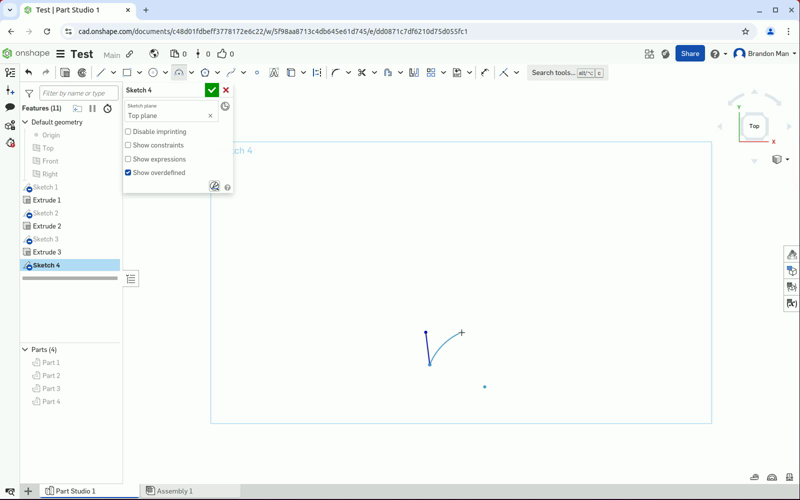
mouse_move(438, 341)
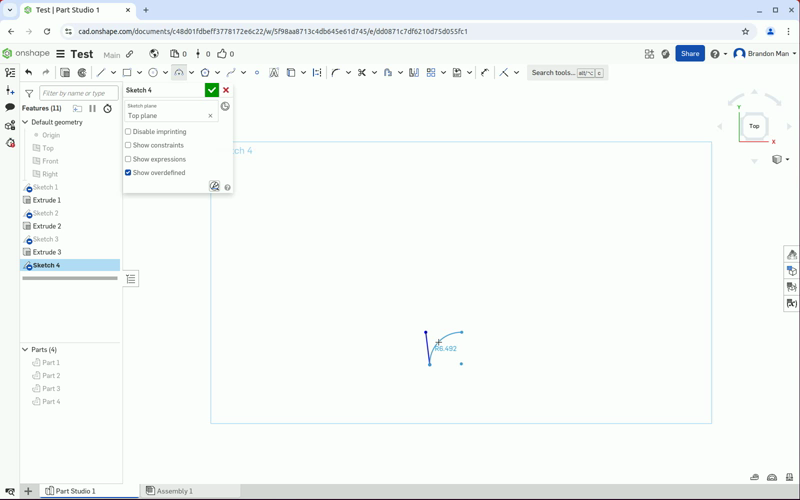
click(438, 341)
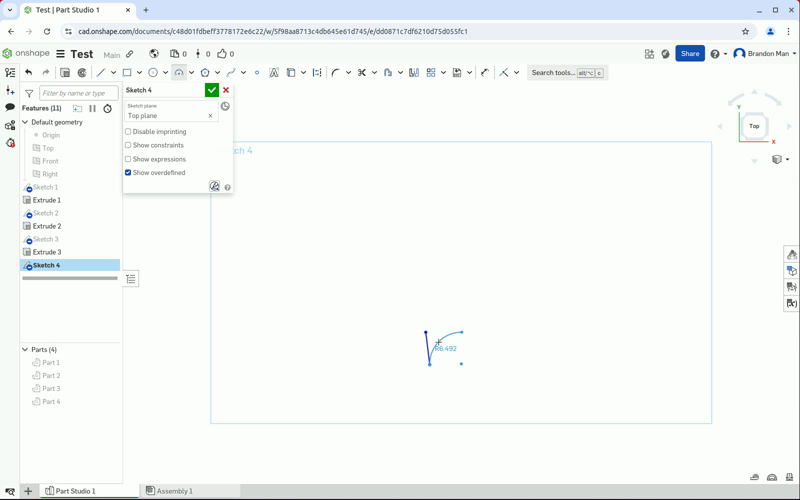
key_up(shift)
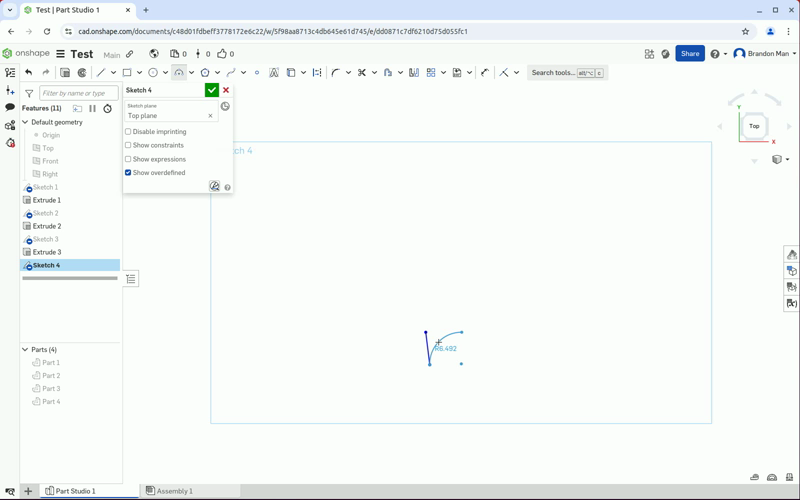
key(esc)
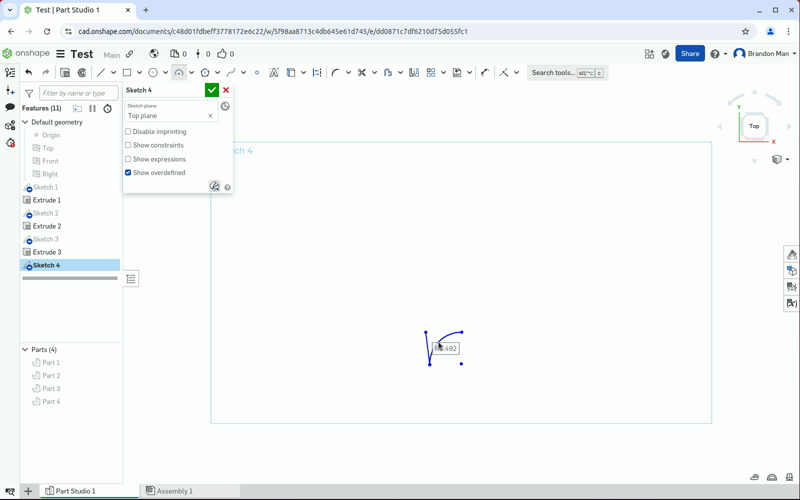
key(l)
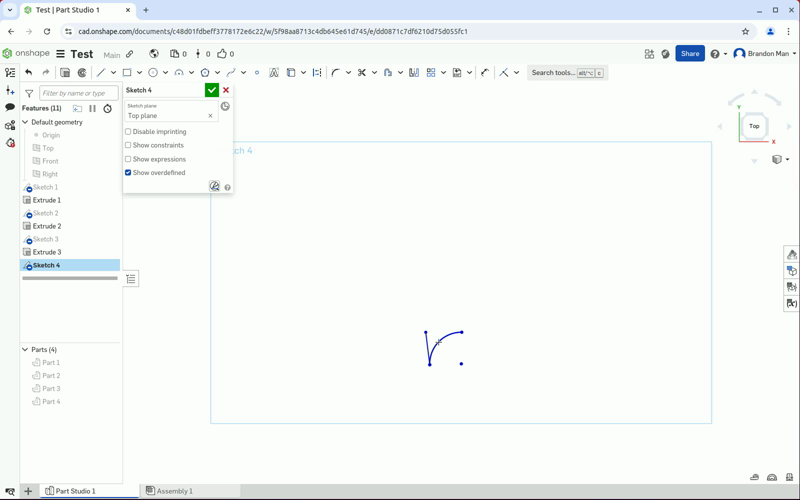
mouse_move(461, 332)
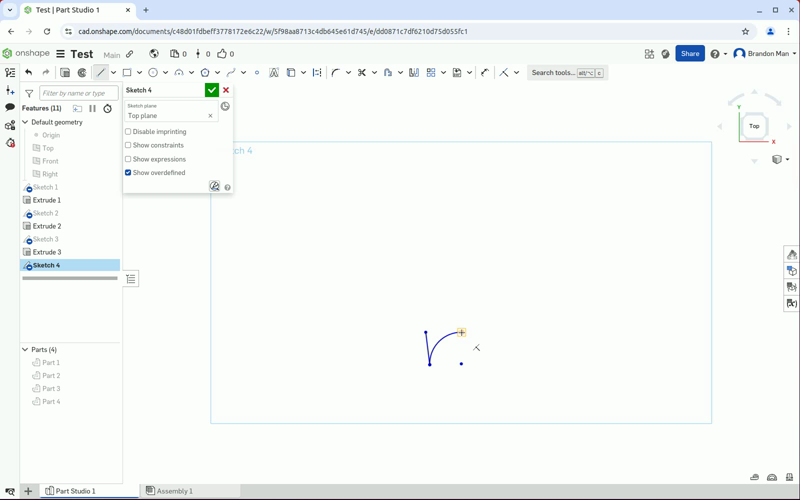
click(461, 332)
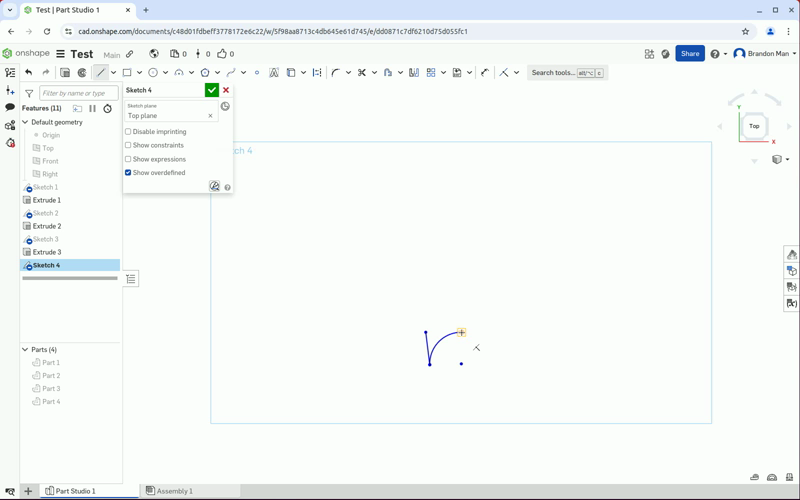
mouse_move(491, 332)
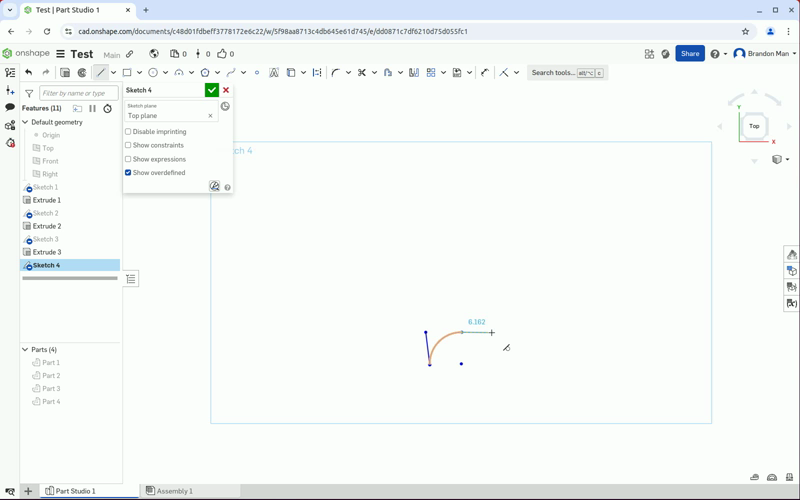
key_down(shift)
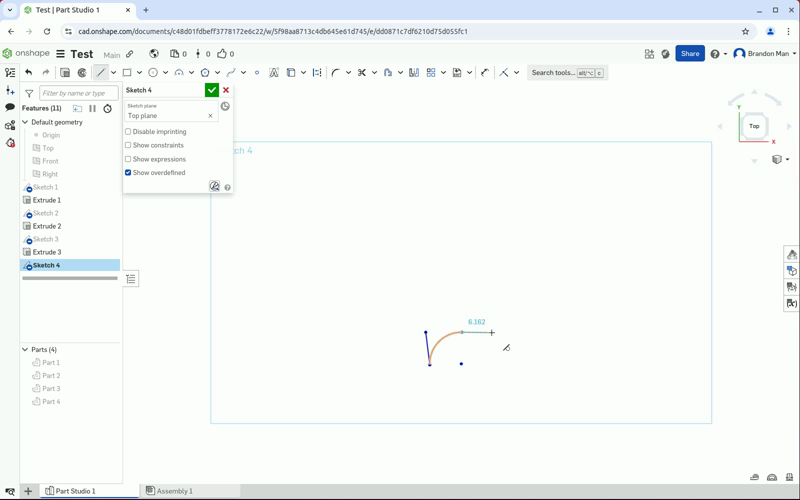
mouse_move(425, 332)
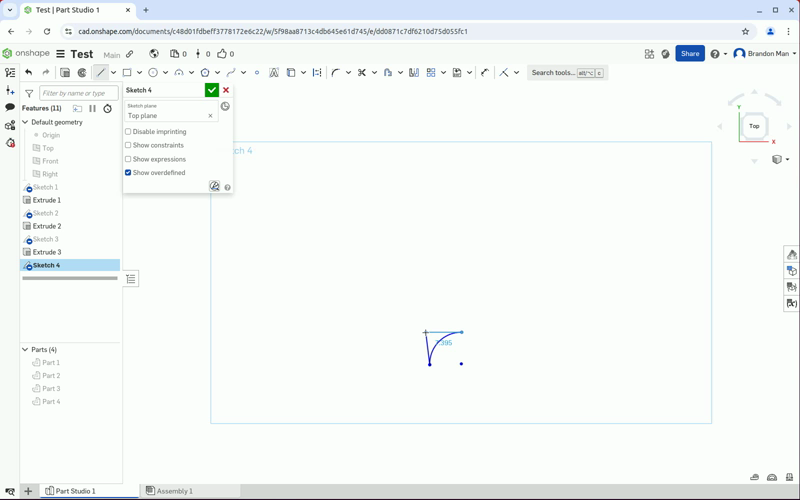
key_up(shift)
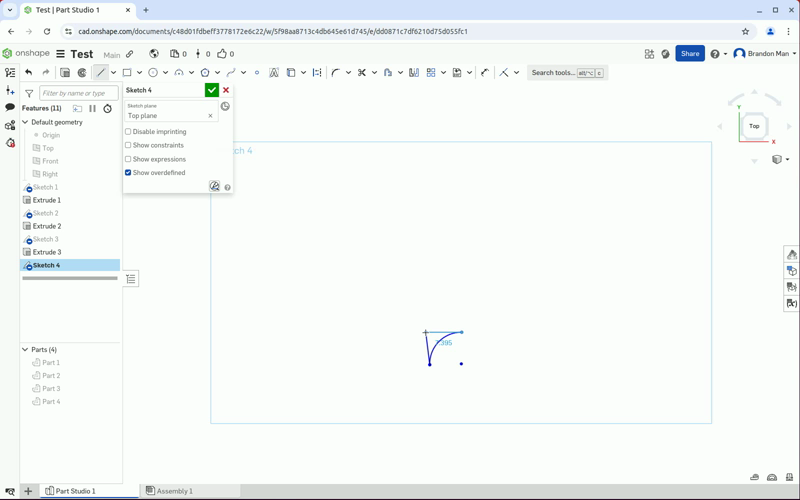
click(425, 332)
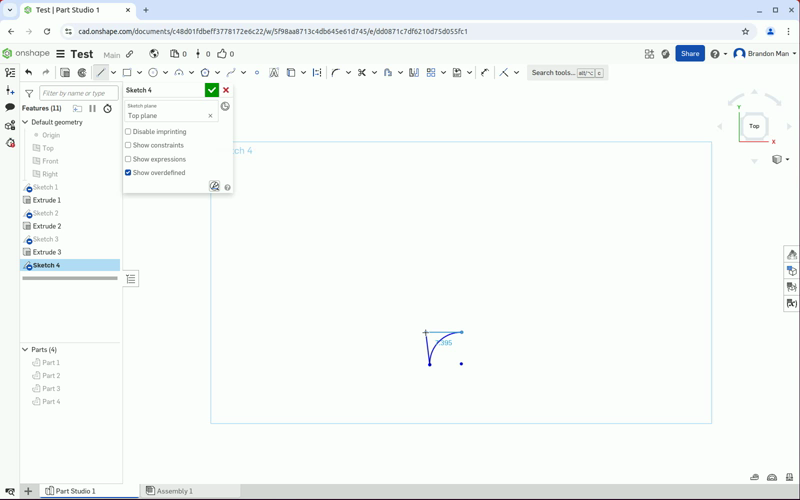
key(esc)
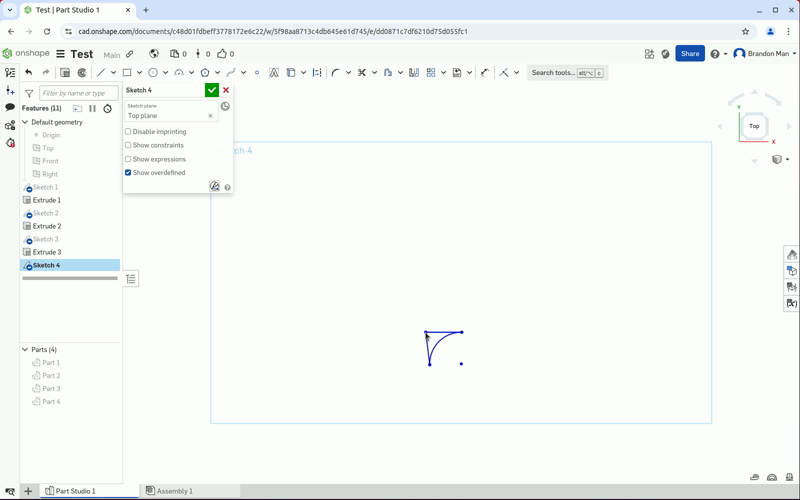
mouse_move(429, 342)
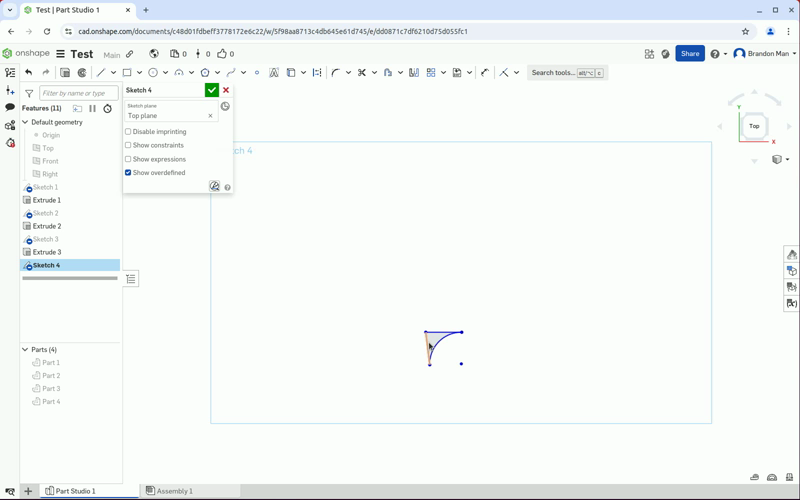
scroll(6)
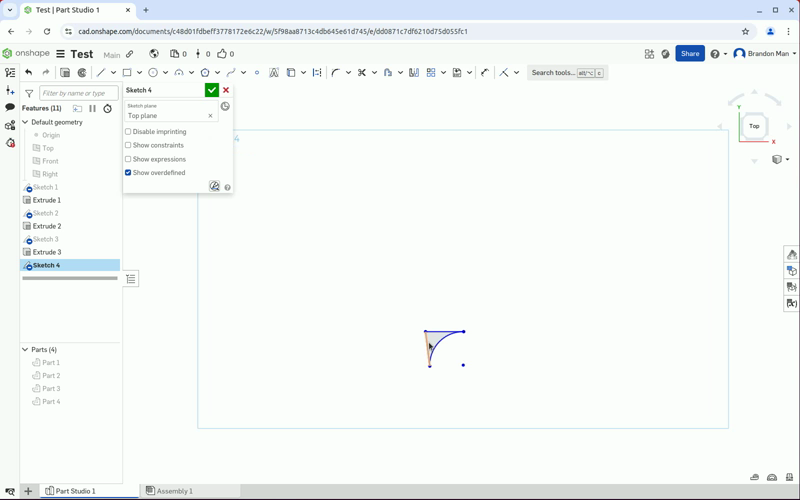
scroll(6)
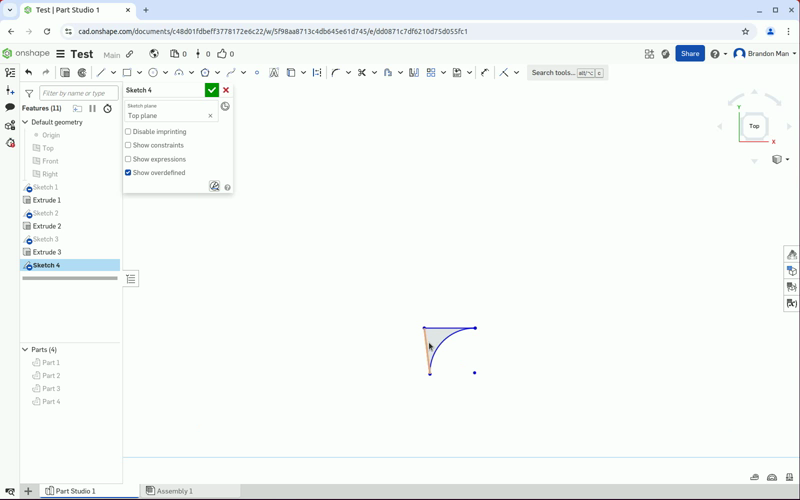
scroll(6)
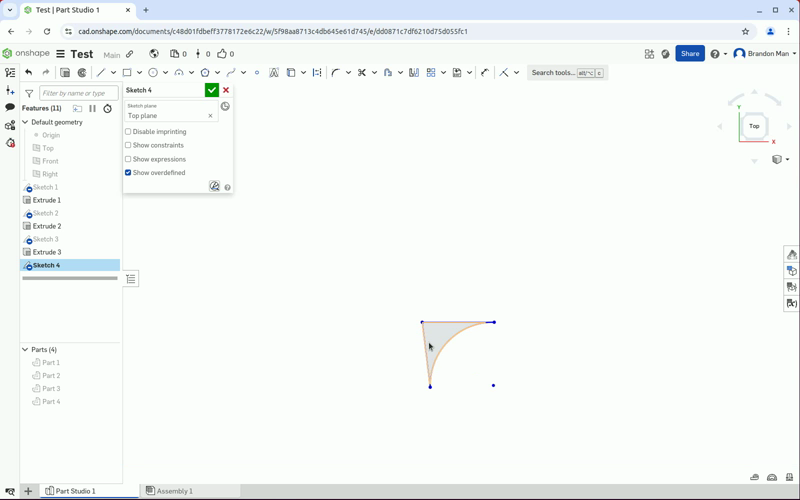
scroll(6)
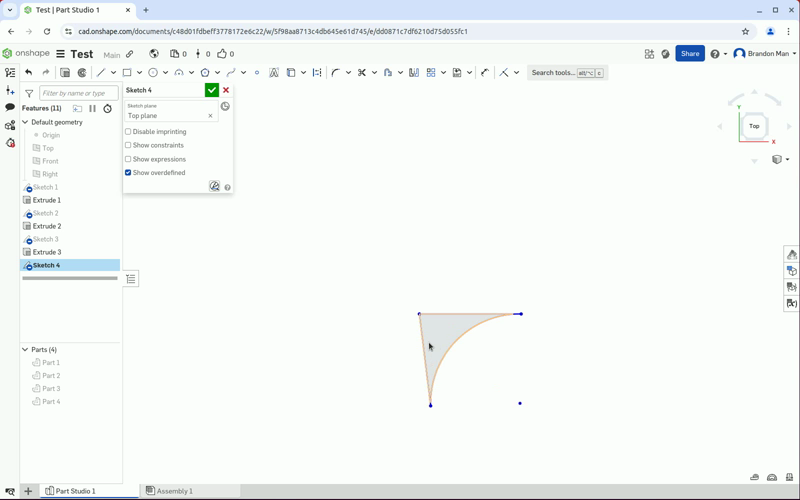
scroll(6)
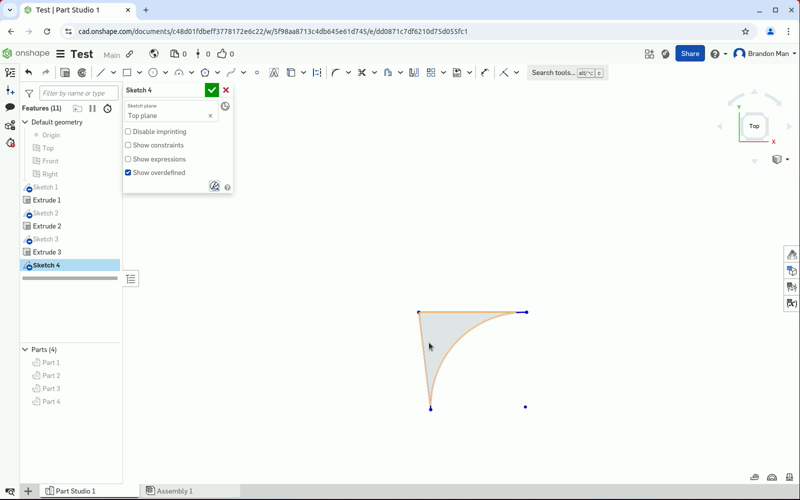
scroll(6)
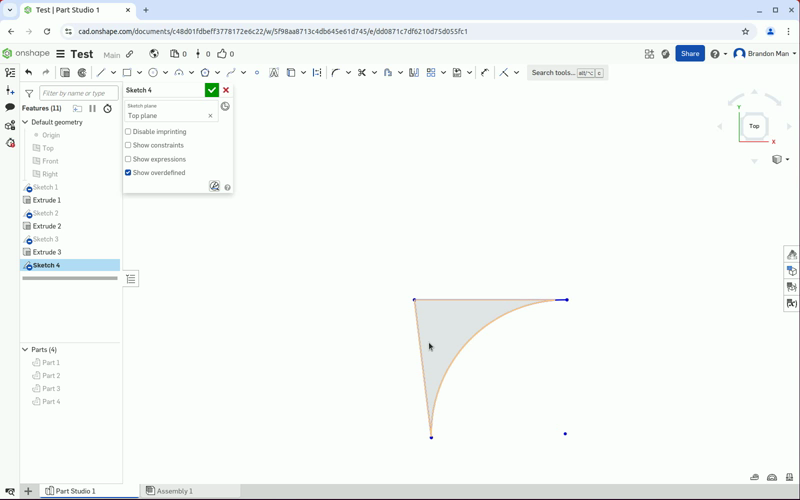
scroll(6)
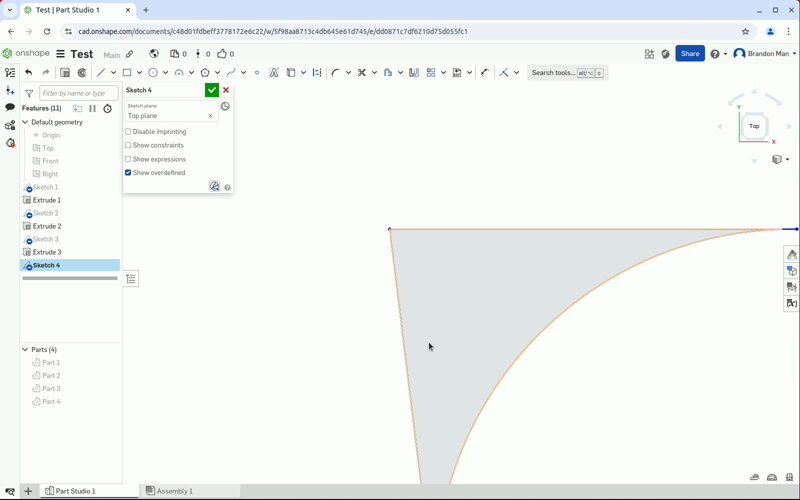
click(429, 342)
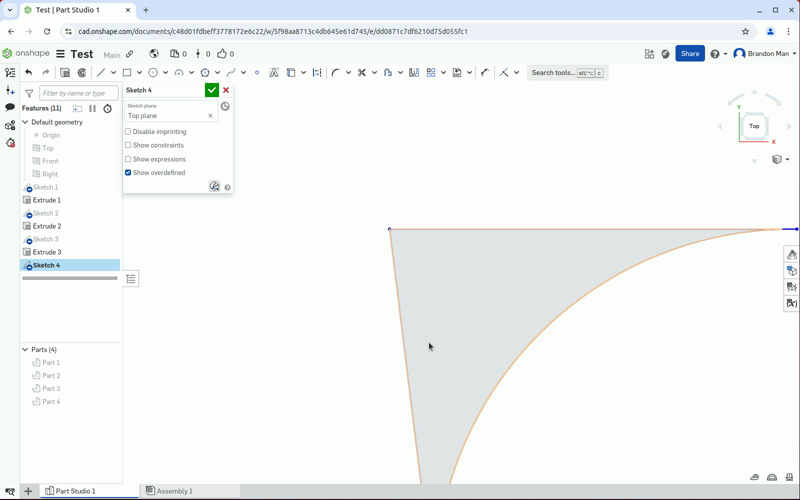
scroll(-6)
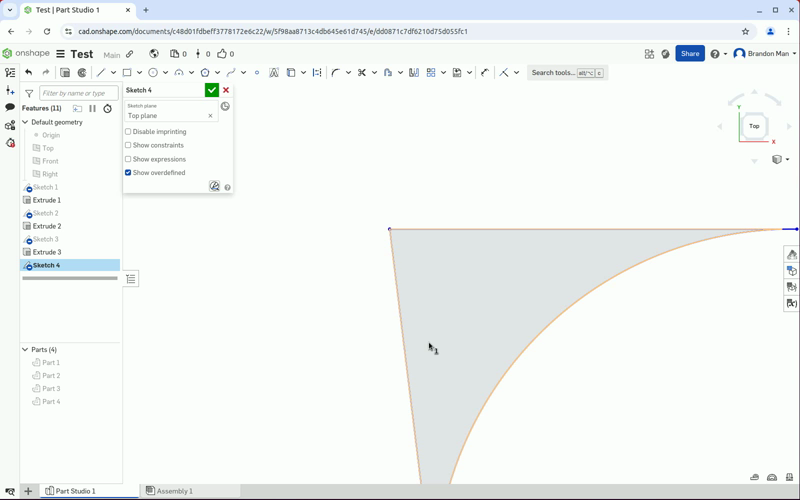
scroll(-6)
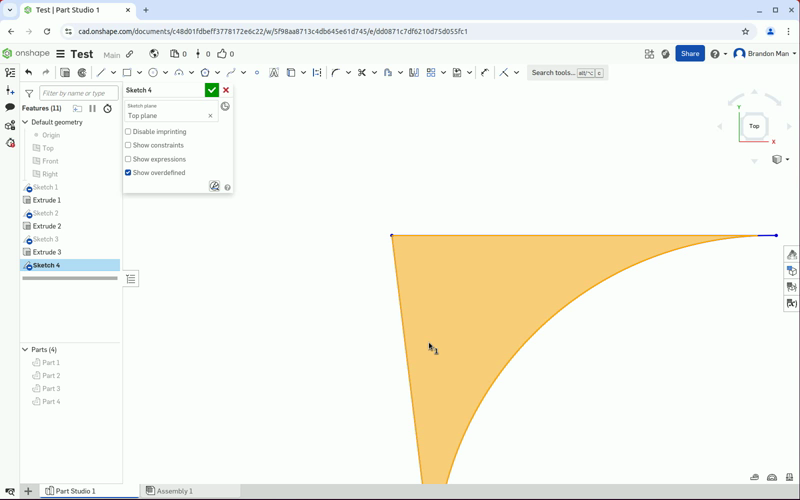
scroll(-6)
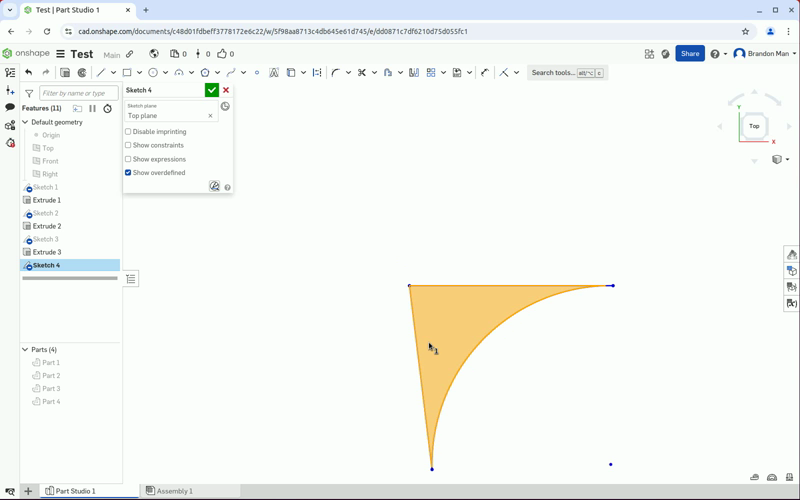
scroll(-6)
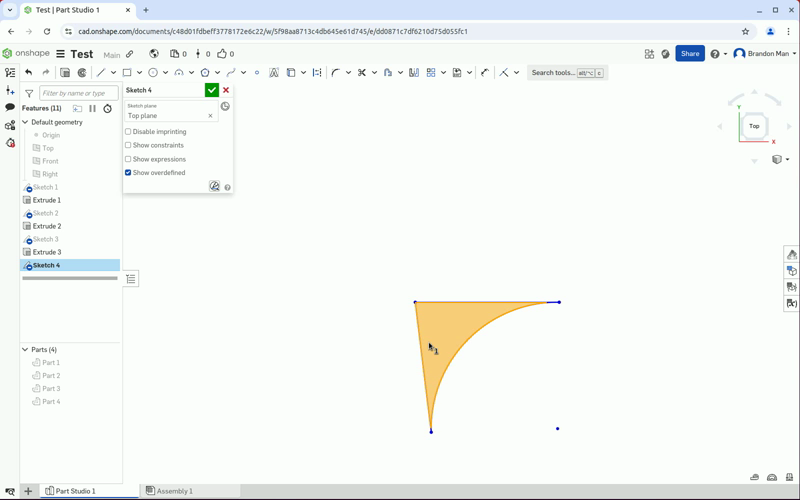
scroll(-6)
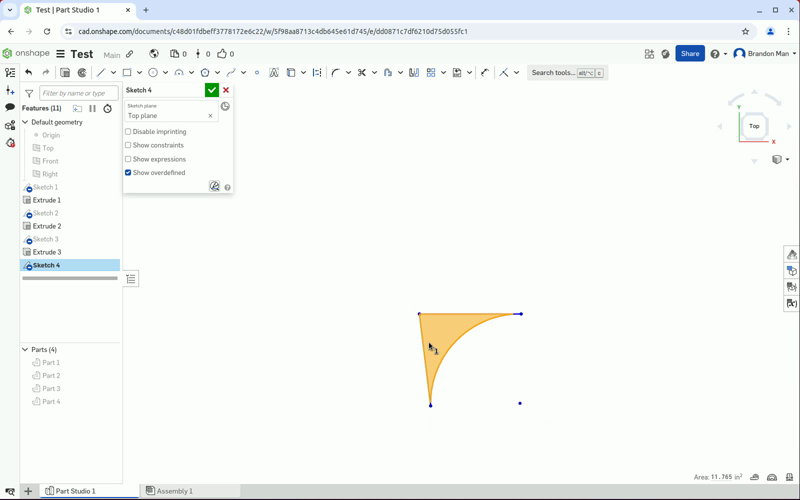
scroll(-6)
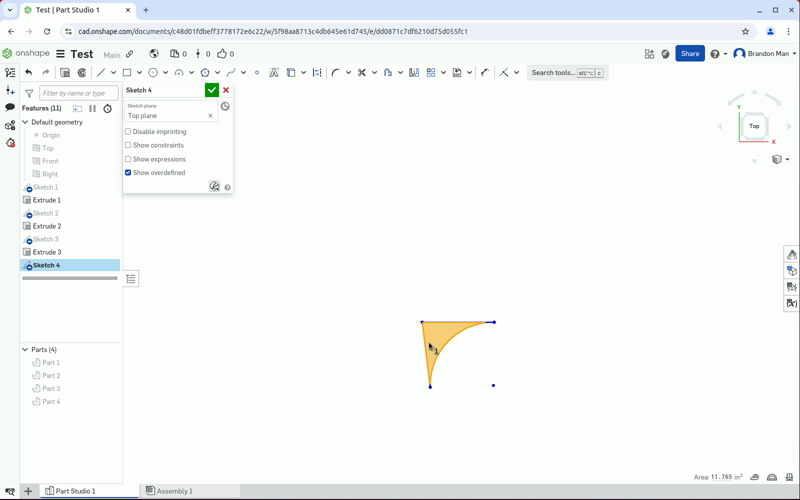
scroll(-6)
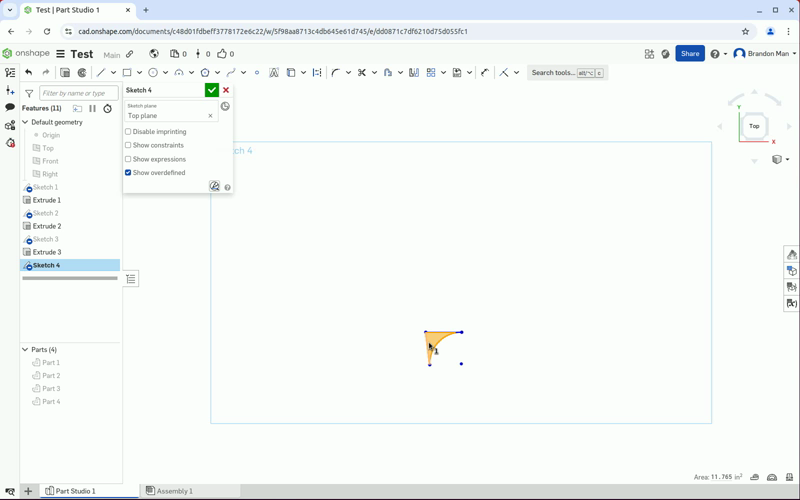
mouse_move(73, 352)
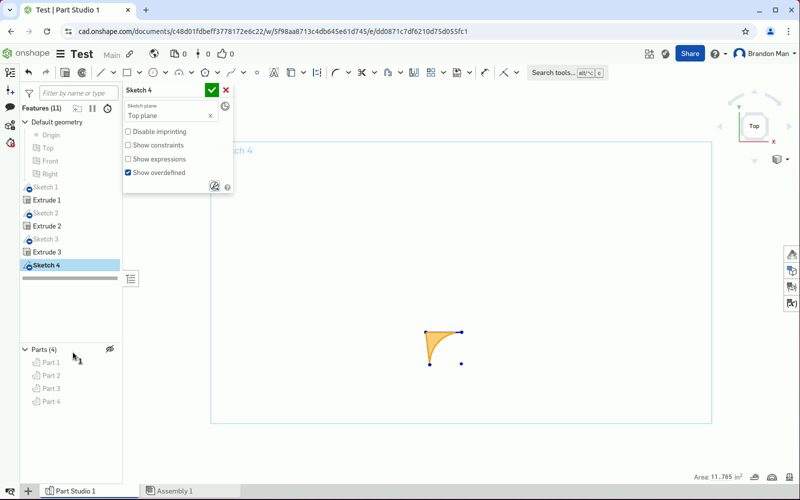
key(shift+y)
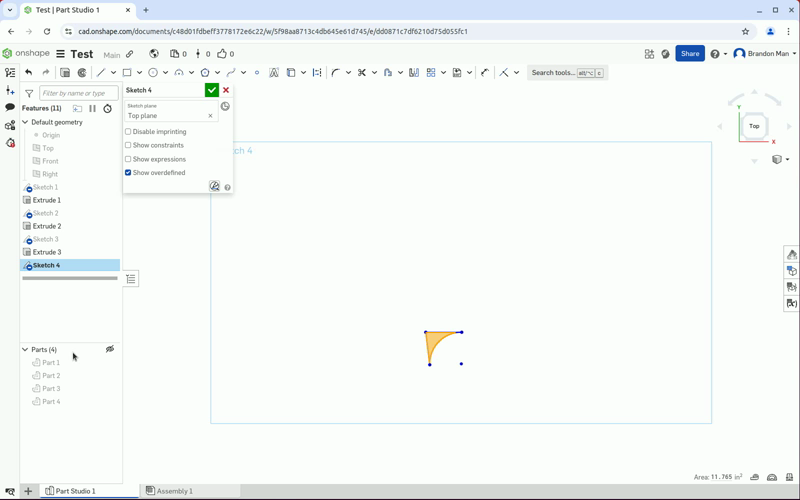
key(shift+e)
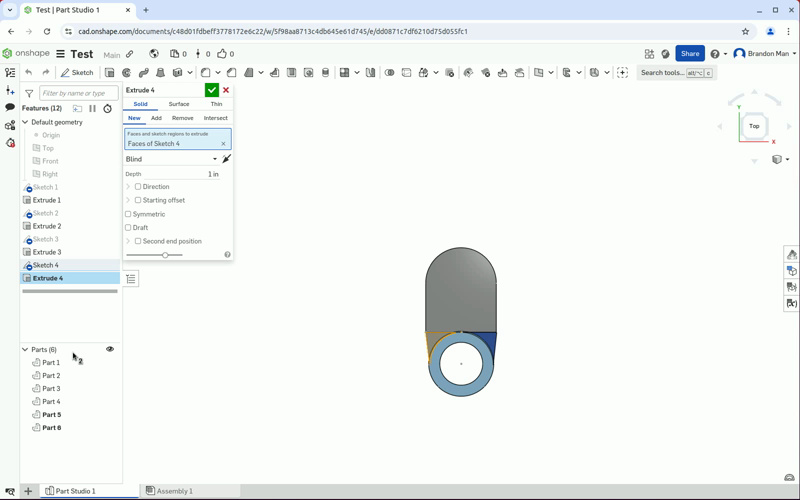
mouse_move(143, 106)
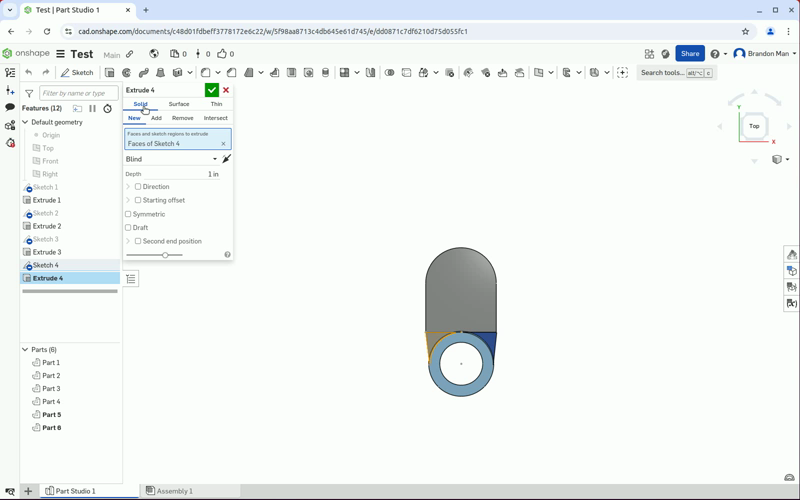
click(143, 106)
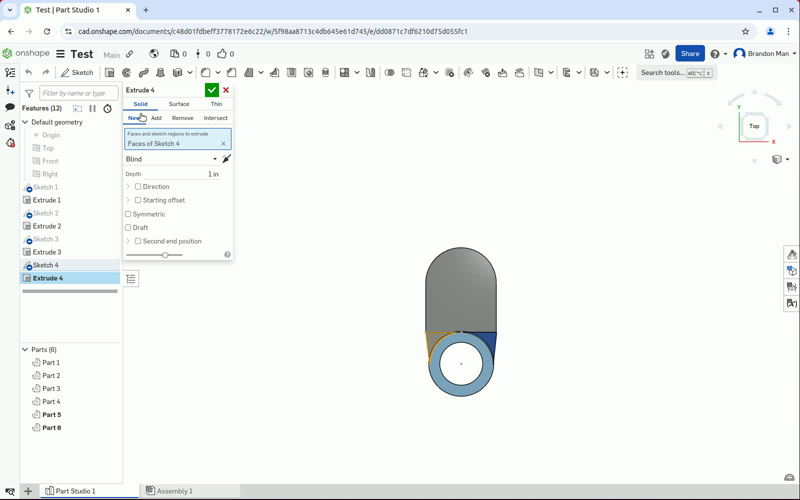
mouse_move(137, 120)
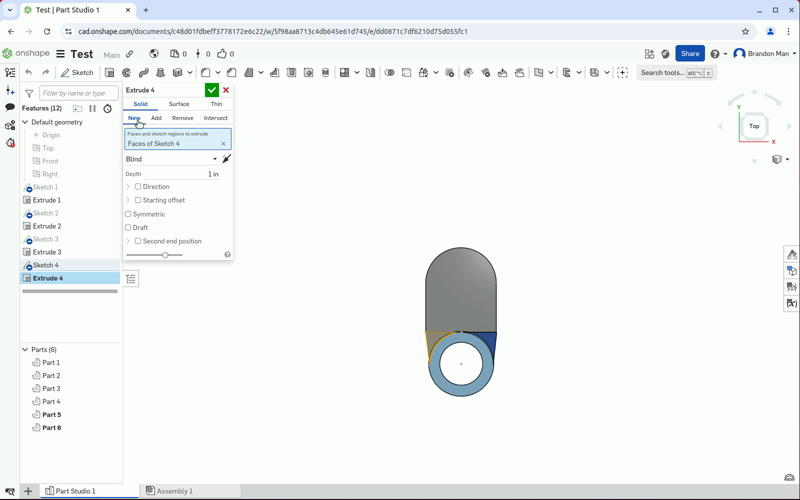
click(137, 120)
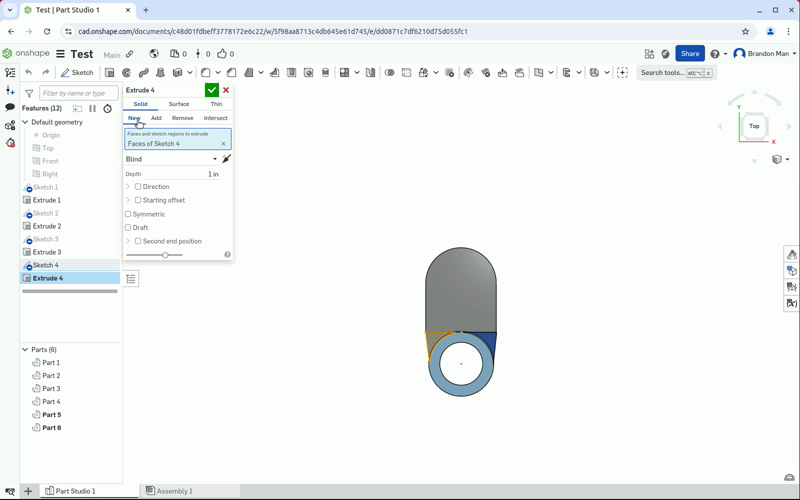
key(tab, 4)
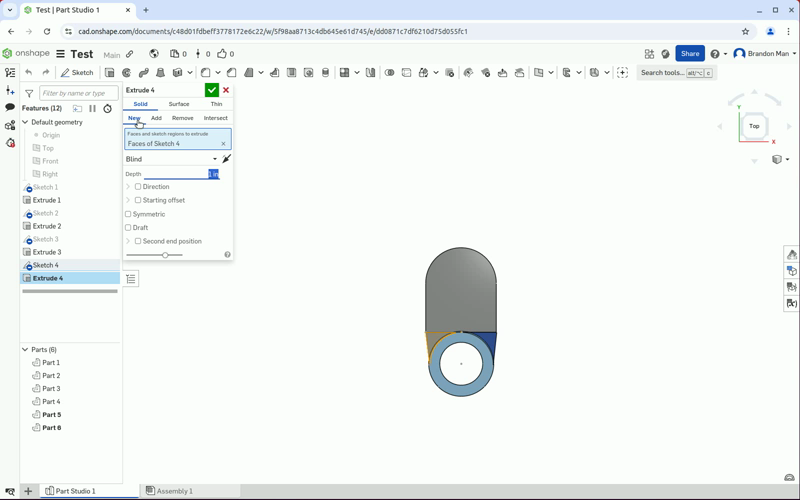
text(2.166)
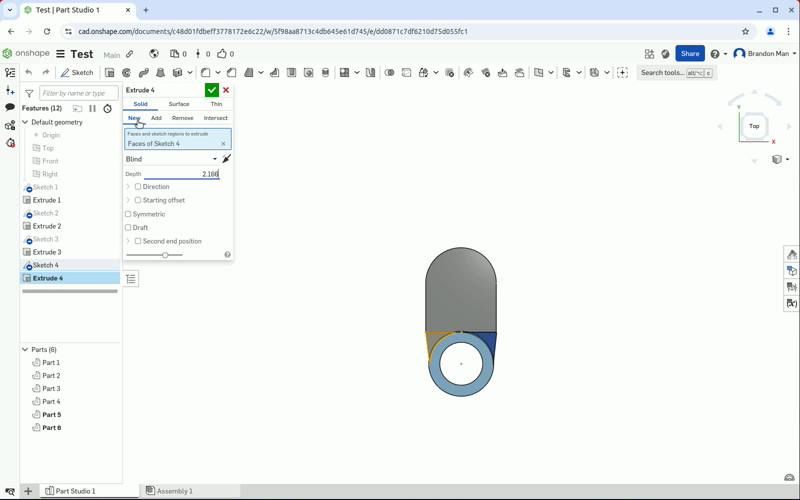
key(enter)
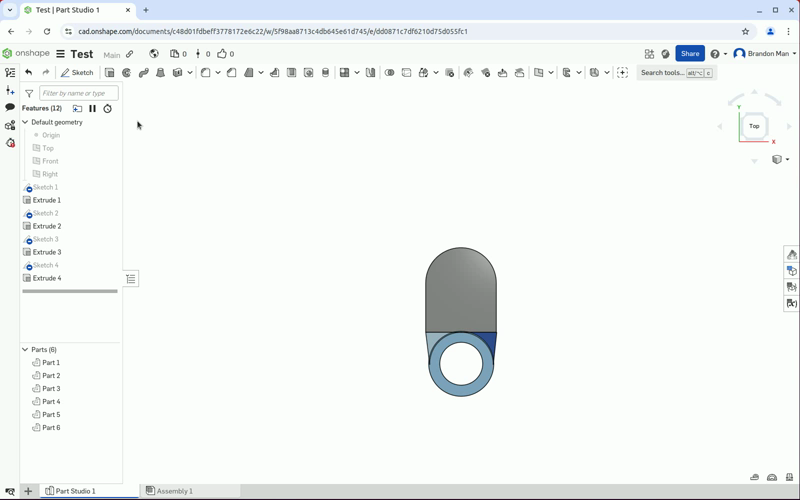
key(shift+h)
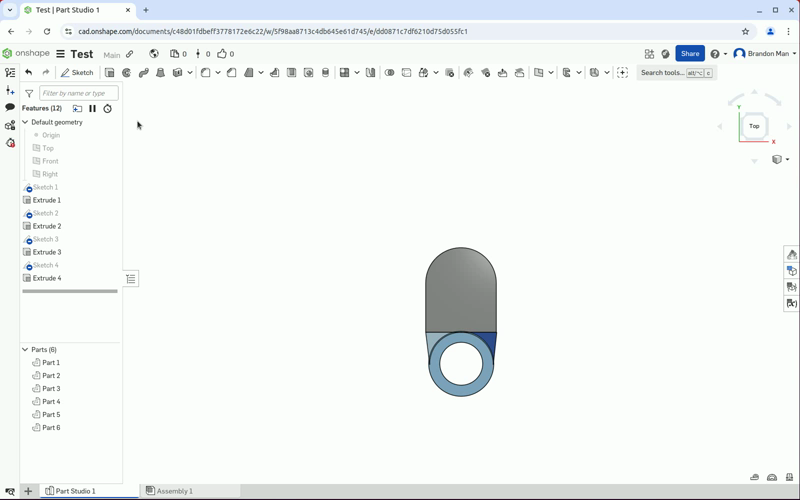
key(shift+h)
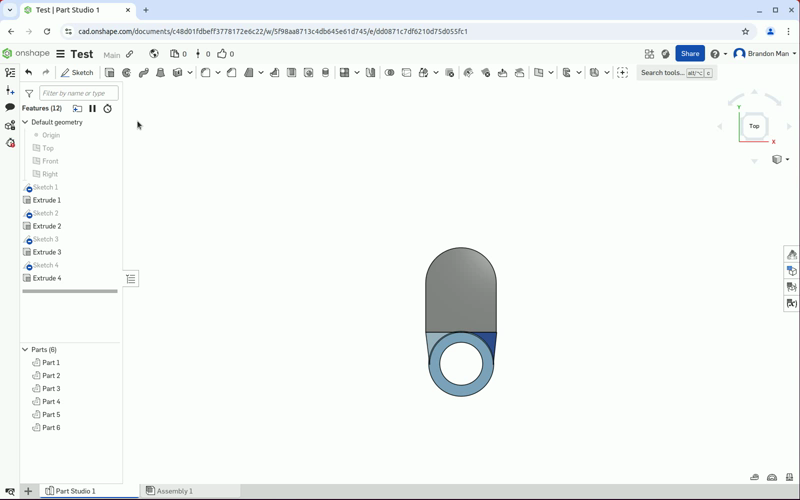
mouse_move(73, 189)
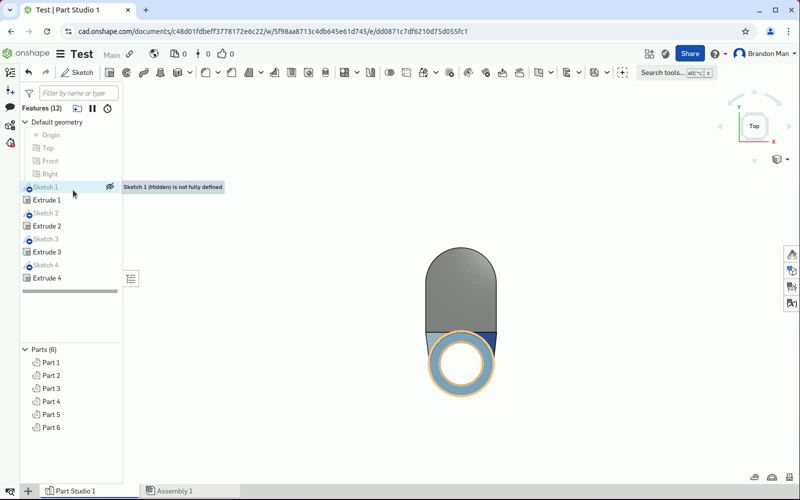
click(73, 189)
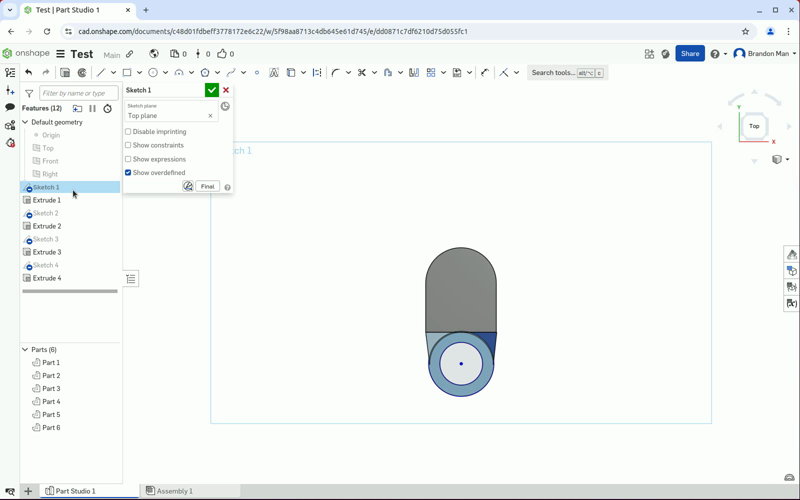
mouse_move(229, 92)
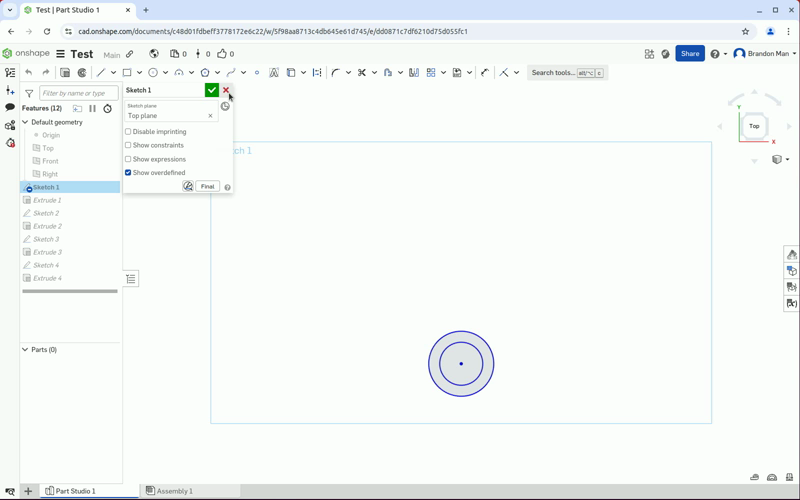
click(229, 92)
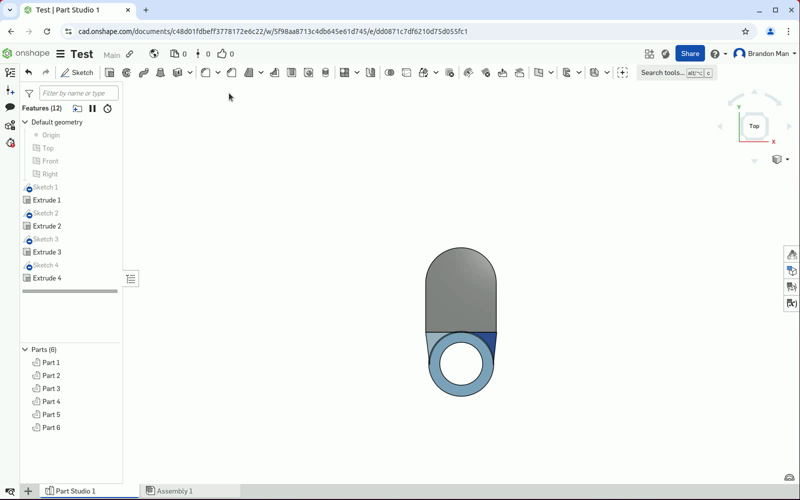
mouse_move(541, 75)
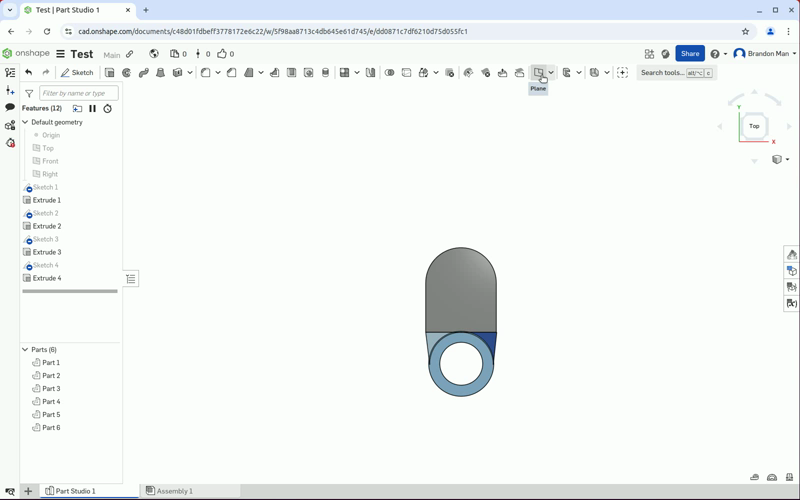
click(541, 75)
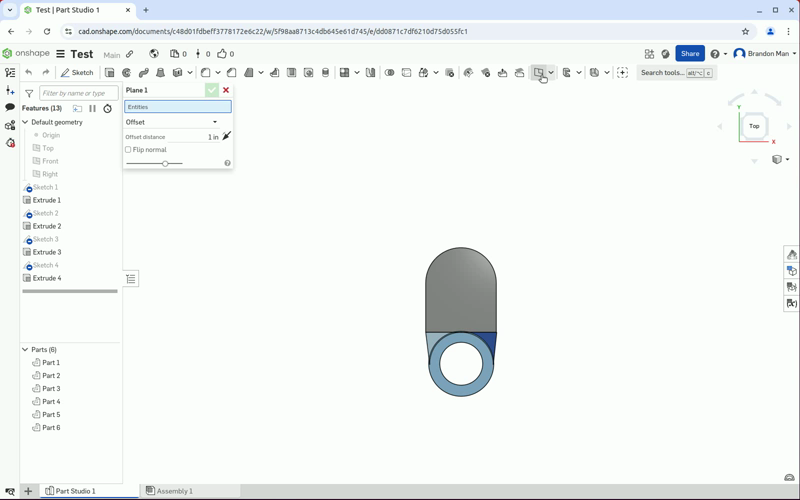
mouse_move(73, 150)
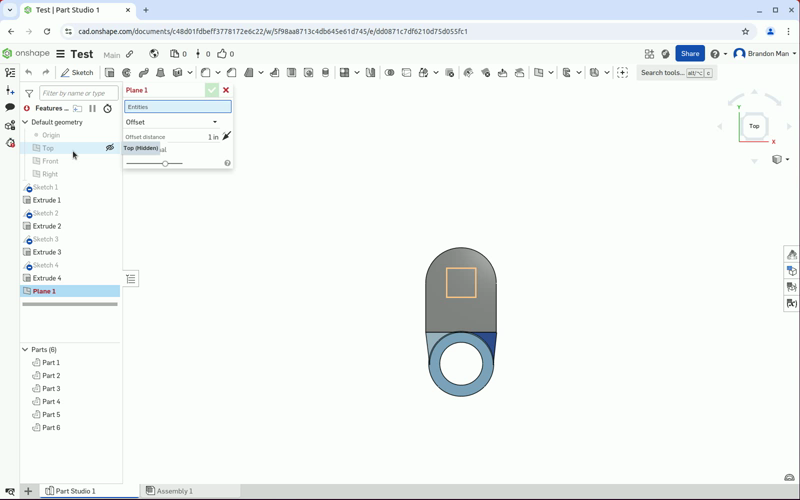
click(73, 150)
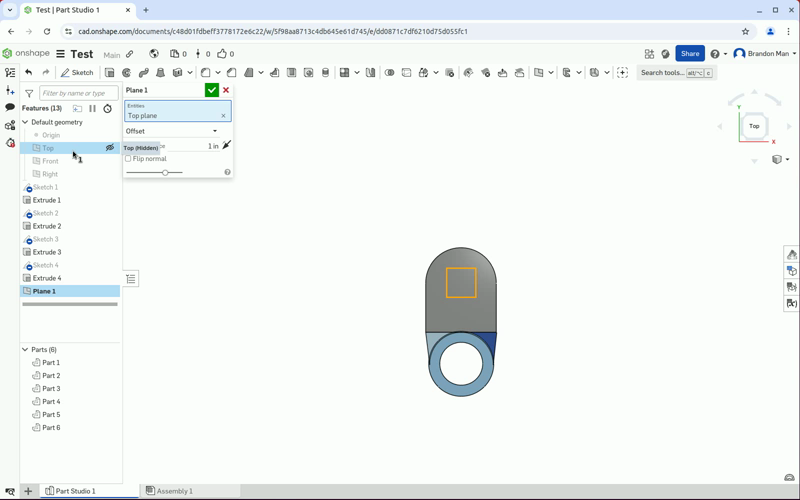
key(tab, 2)
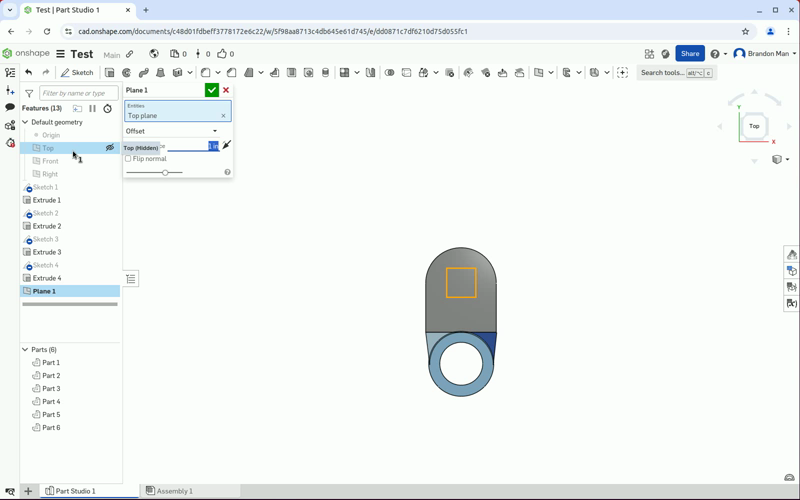
text(2.157)
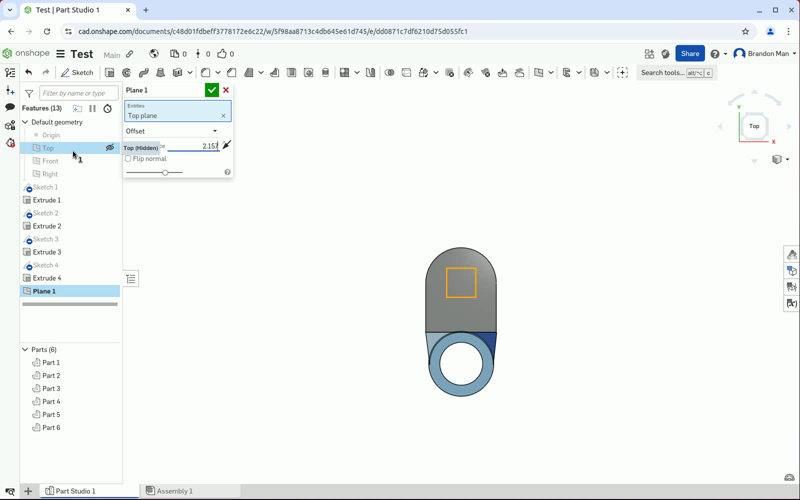
key(enter, 2)
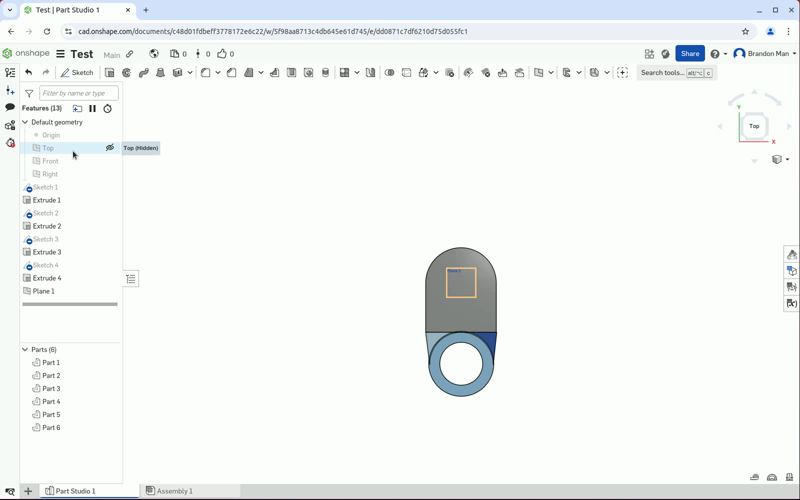
key(shift+s)
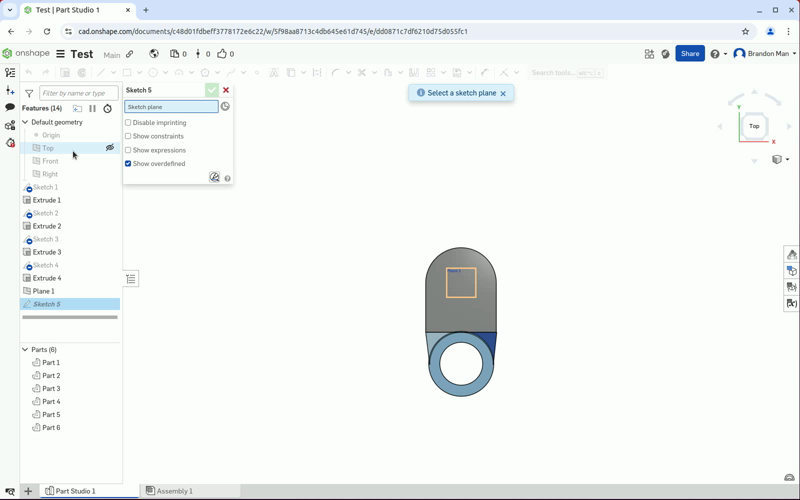
mouse_move(73, 293)
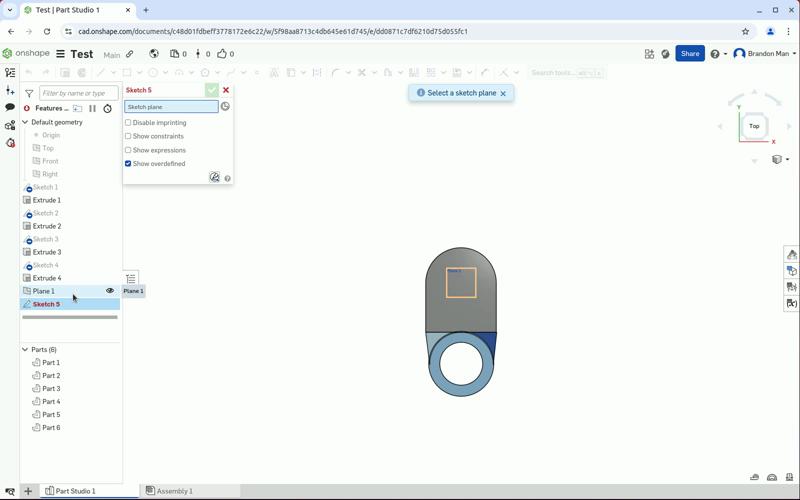
click(73, 293)
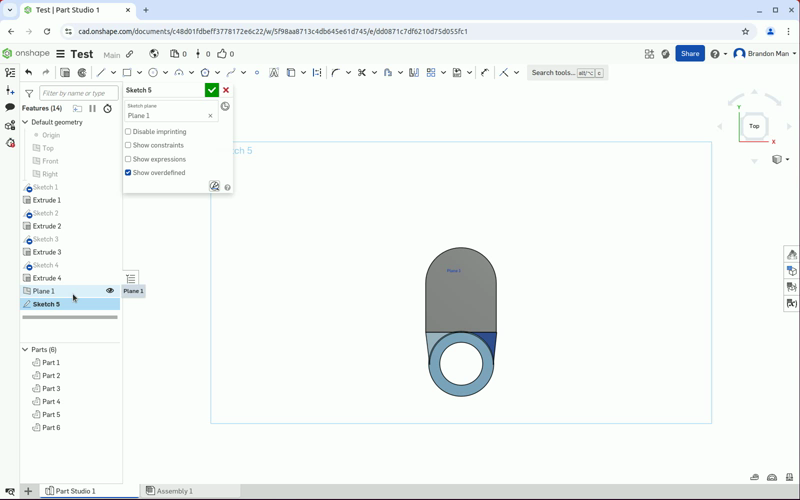
mouse_move(73, 352)
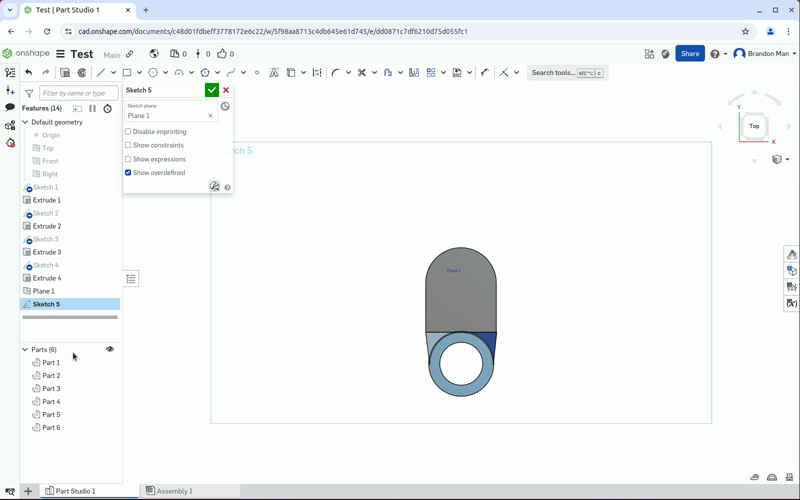
key(y)
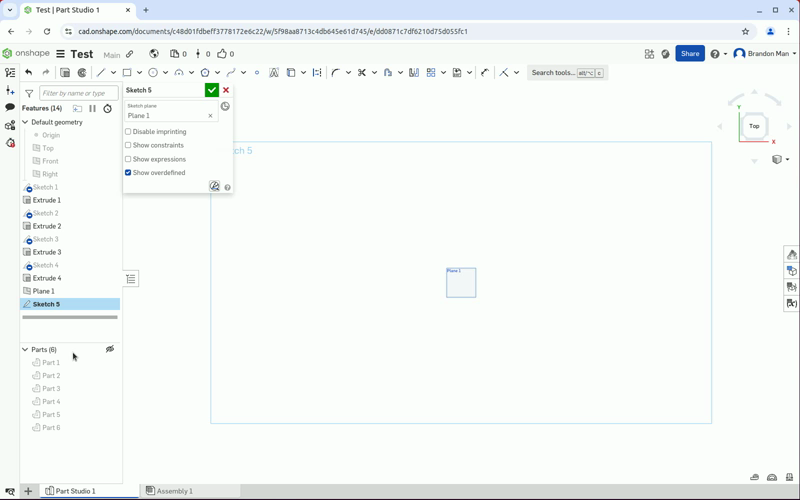
key(c)
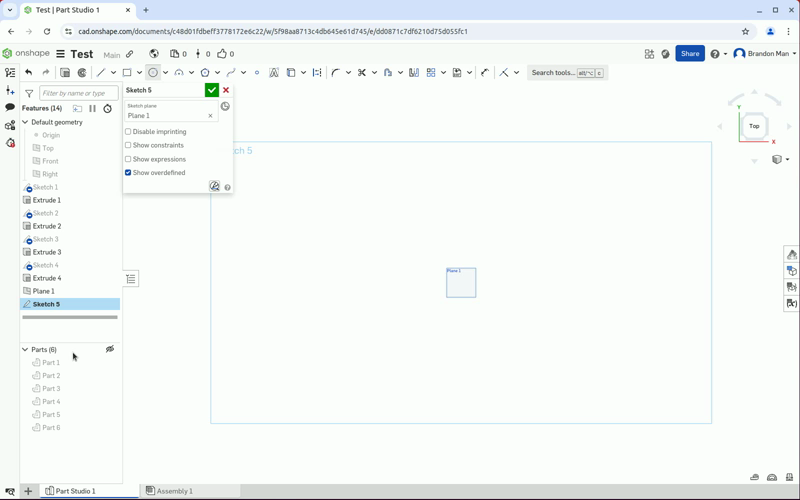
key_down(shift)
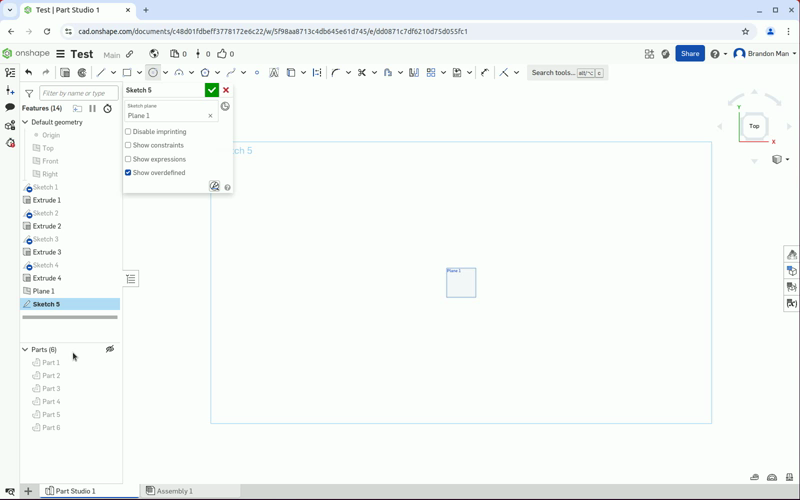
mouse_move(461, 363)
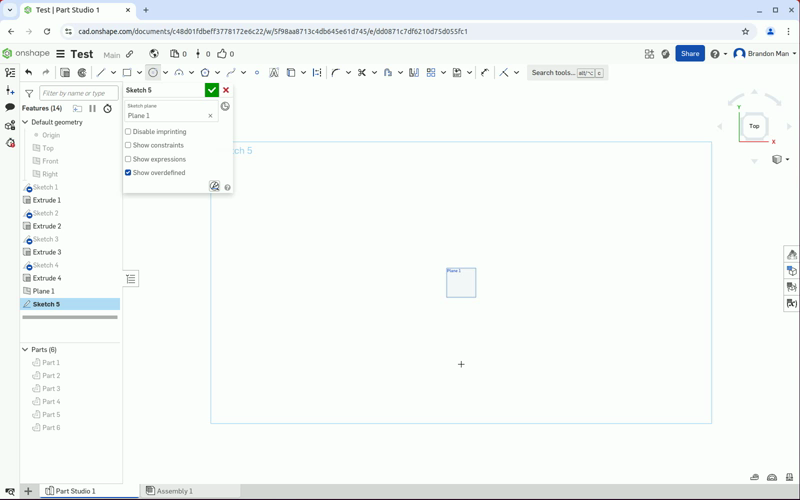
click(461, 363)
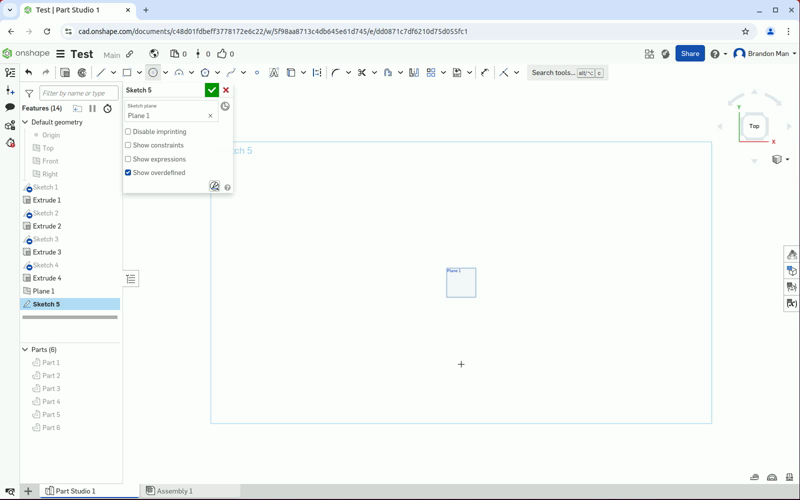
key_up(shift)
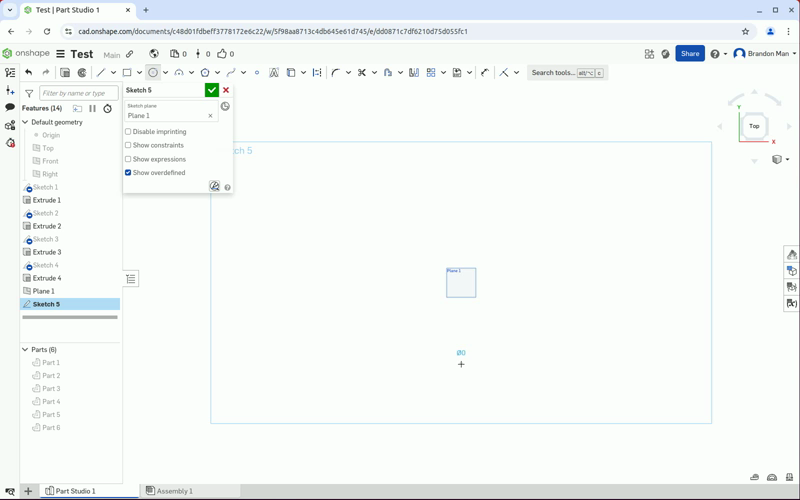
mouse_move(493, 363)
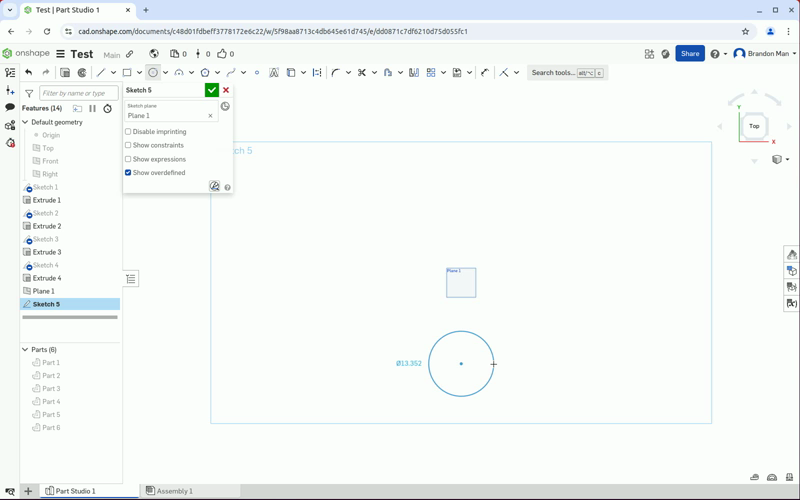
click(493, 363)
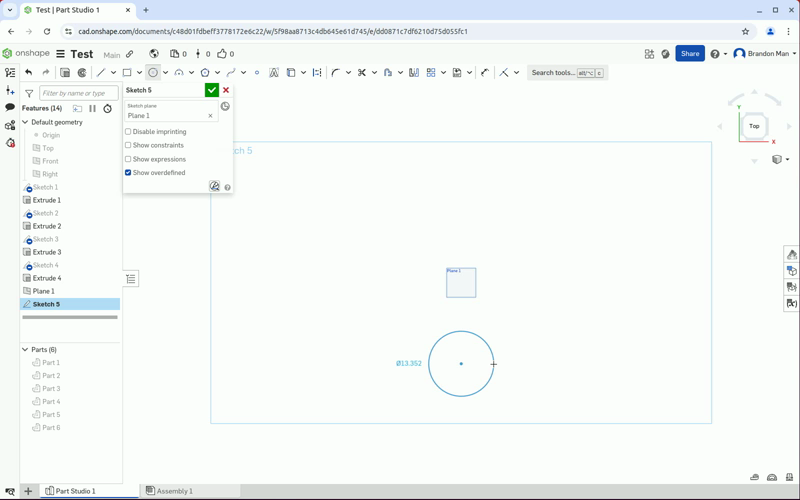
key(esc)
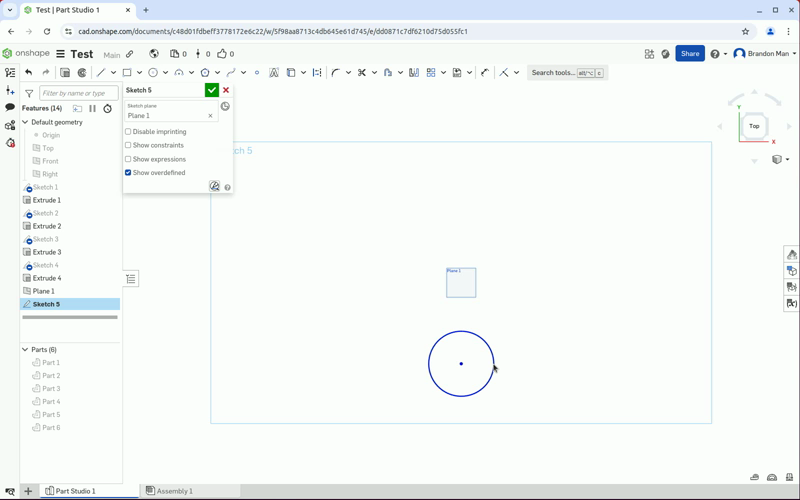
key(c)
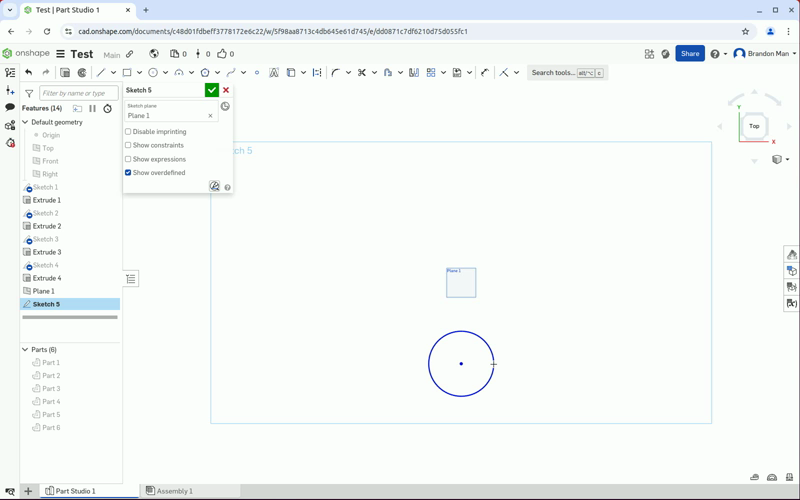
key_down(shift)
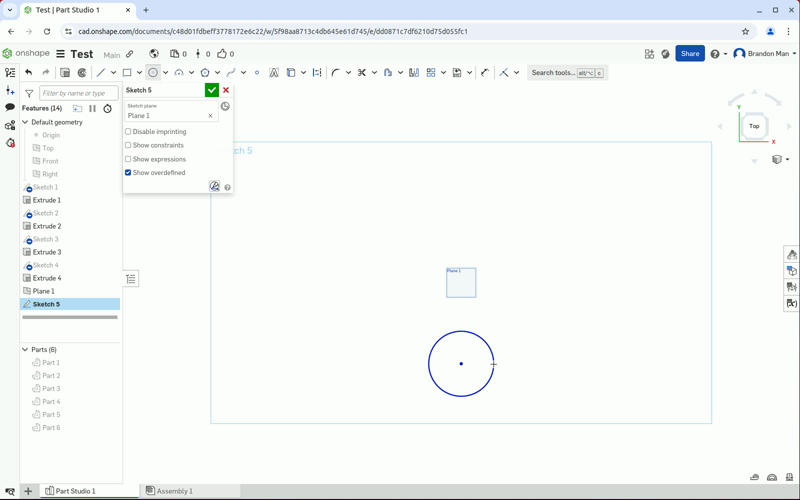
mouse_move(461, 363)
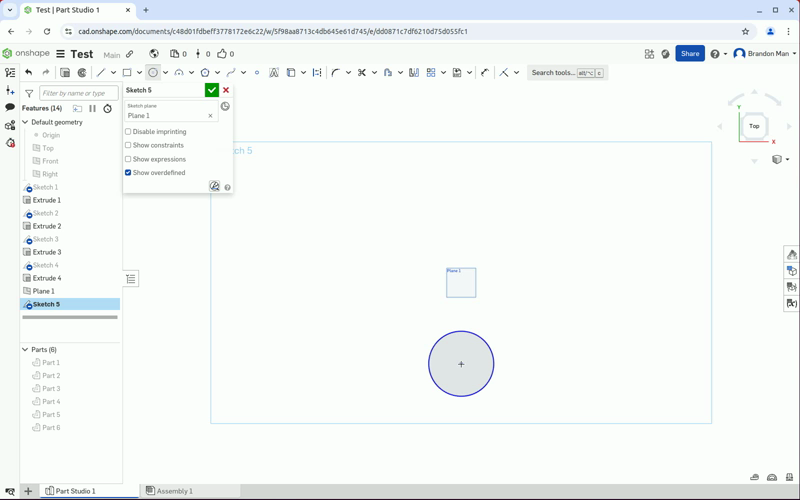
click(461, 363)
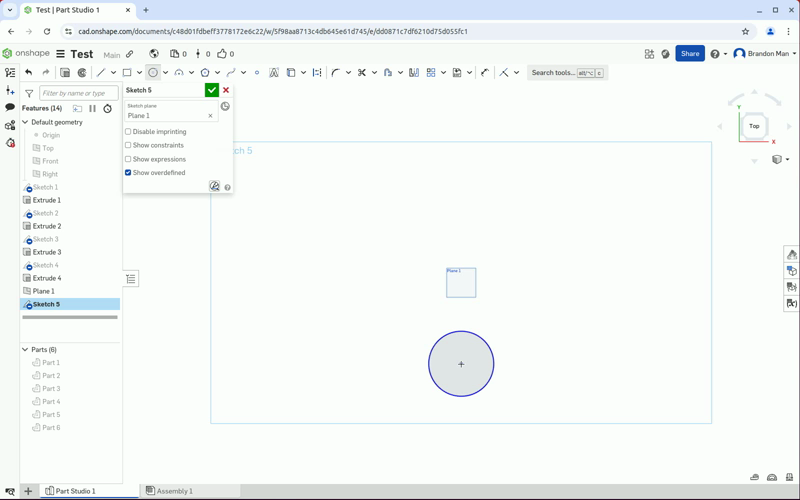
key_up(shift)
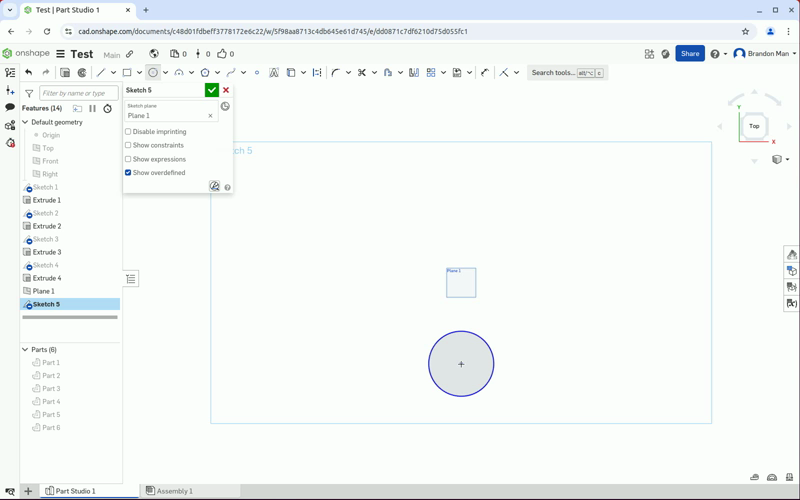
mouse_move(482, 363)
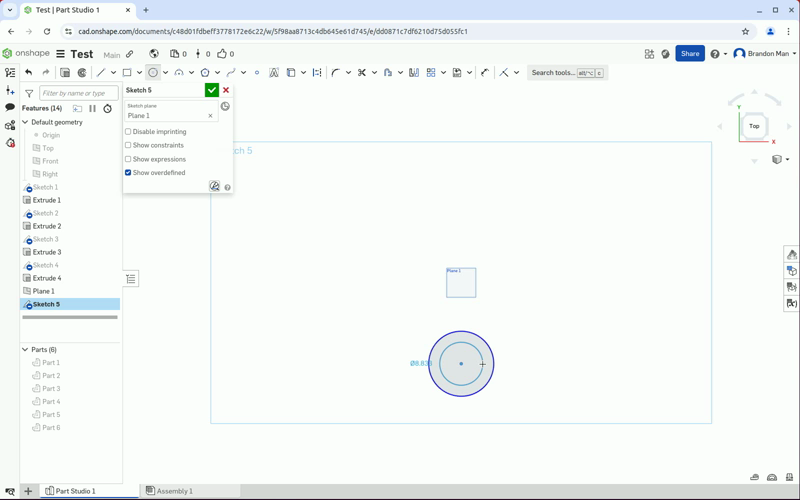
click(482, 363)
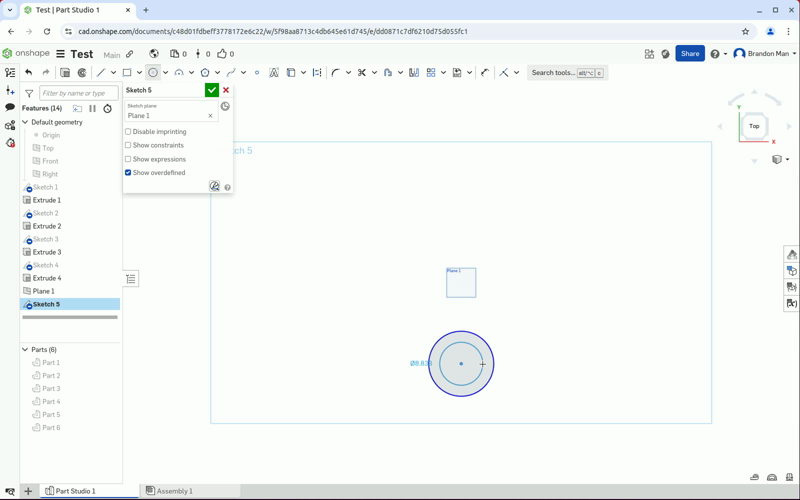
key(esc)
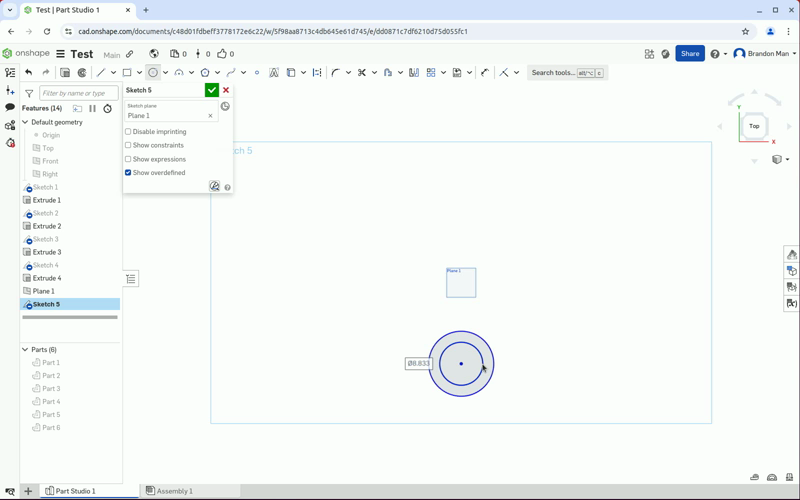
mouse_move(479, 340)
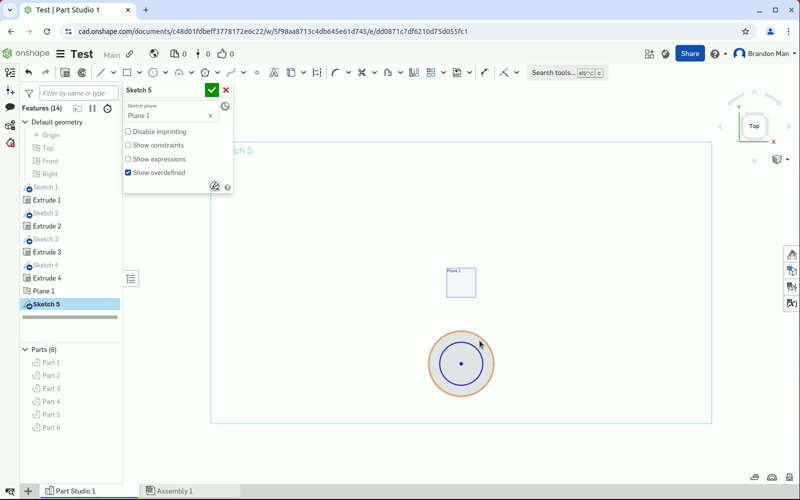
scroll(6)
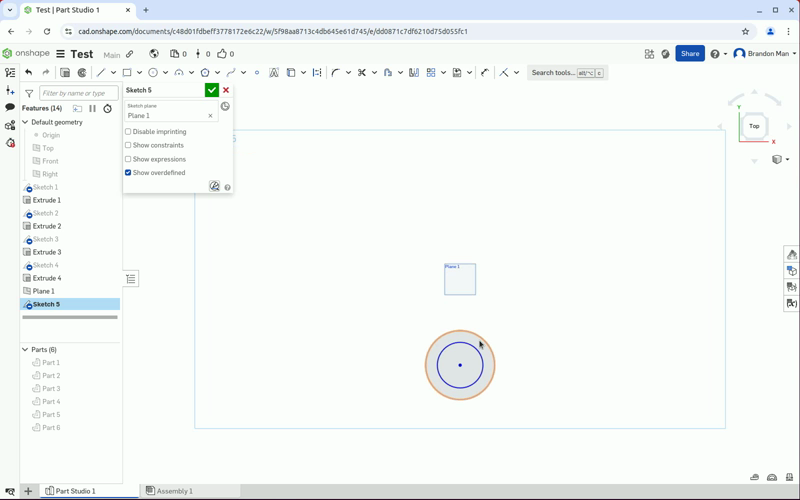
scroll(6)
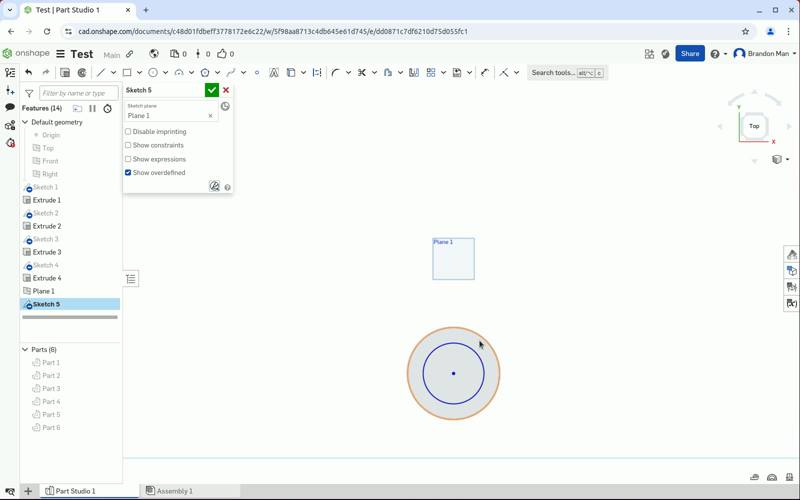
scroll(6)
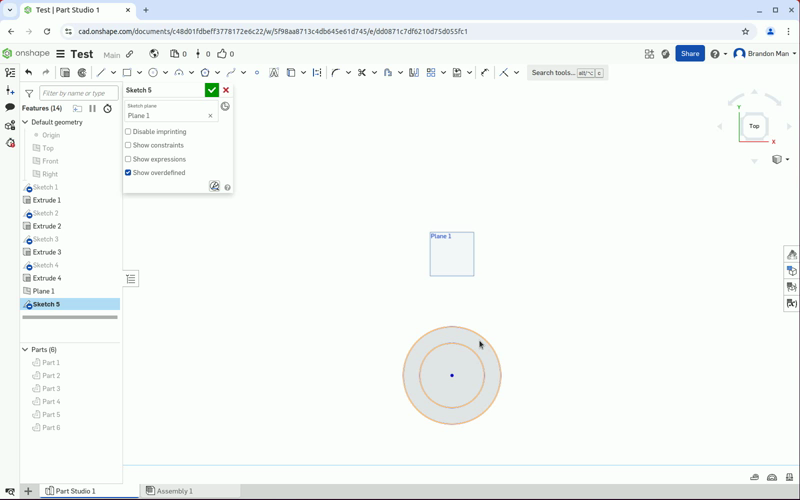
scroll(6)
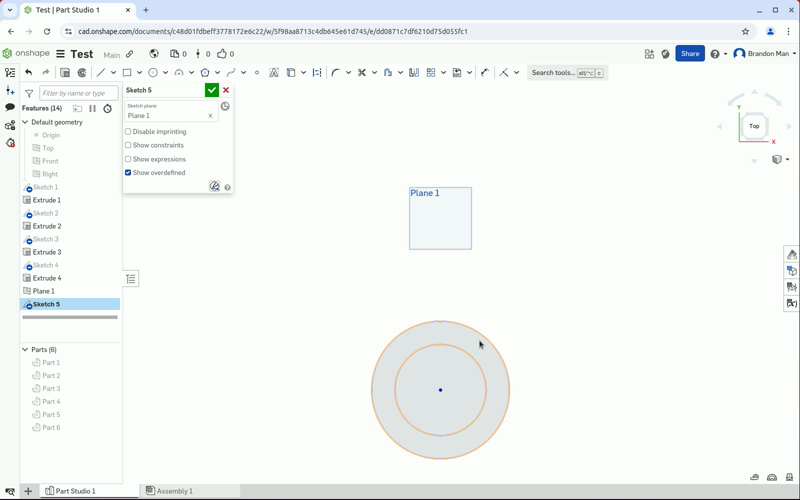
scroll(6)
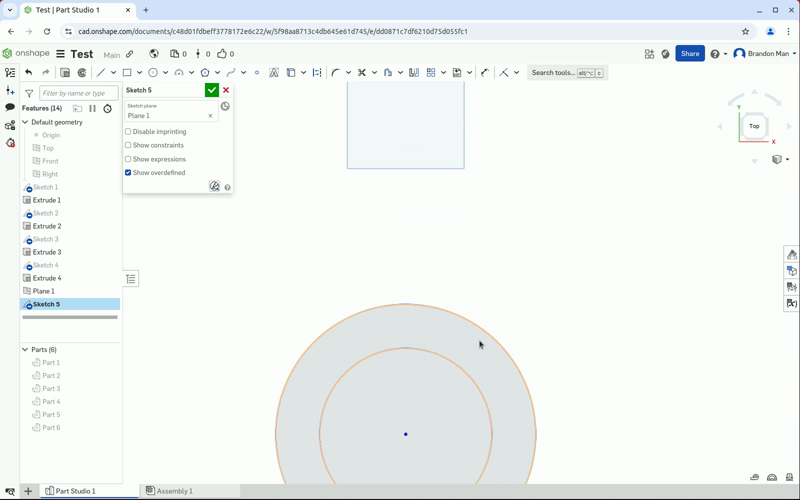
scroll(6)
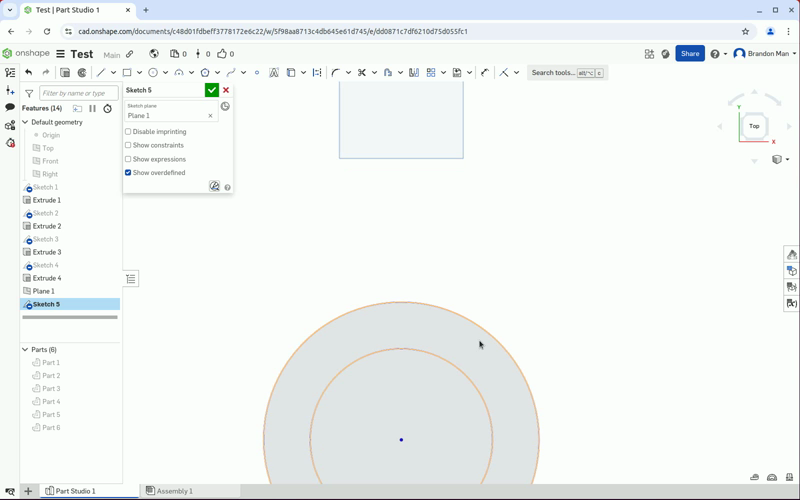
scroll(6)
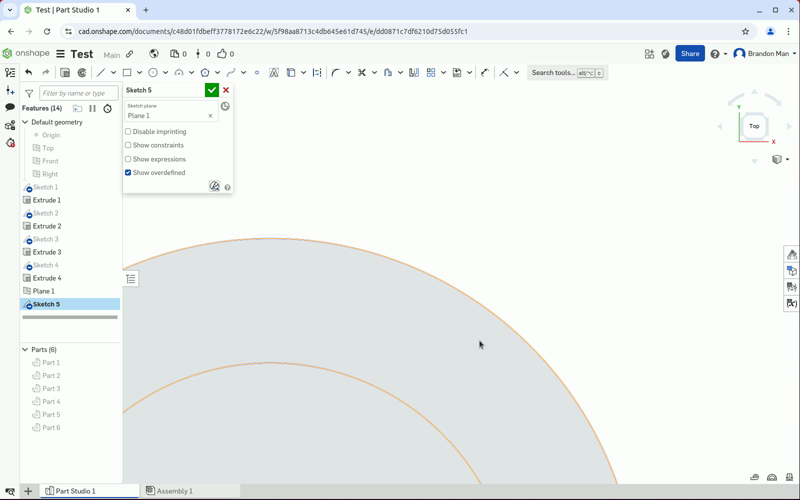
click(479, 340)
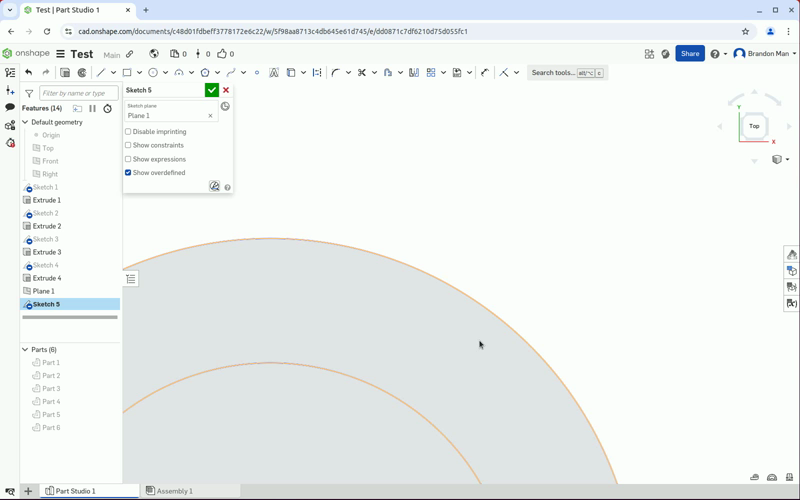
scroll(-6)
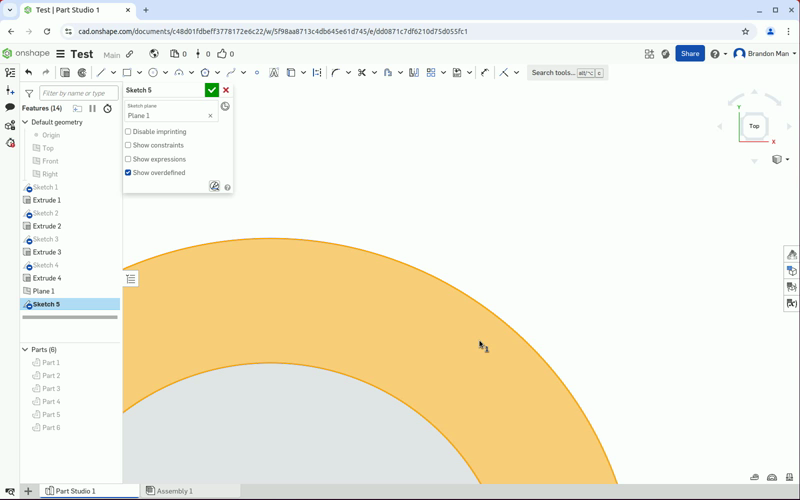
scroll(-6)
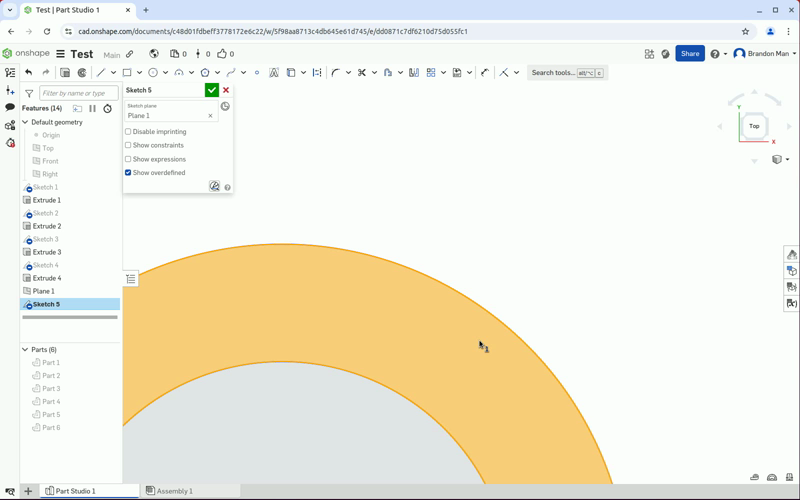
scroll(-6)
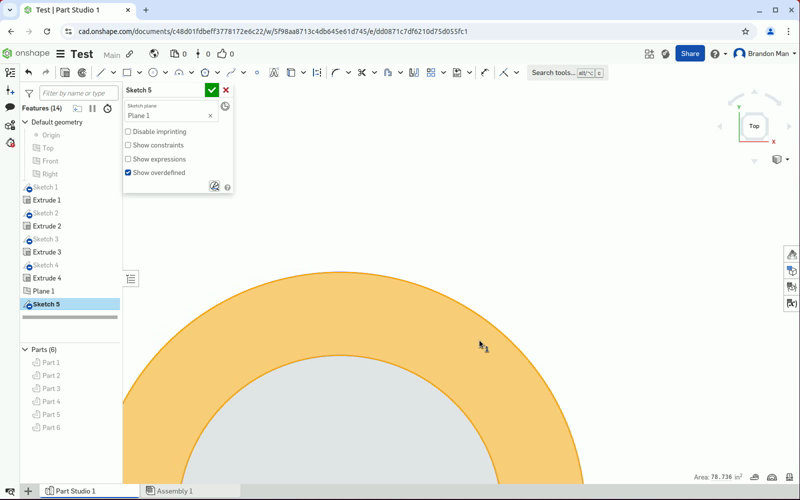
scroll(-6)
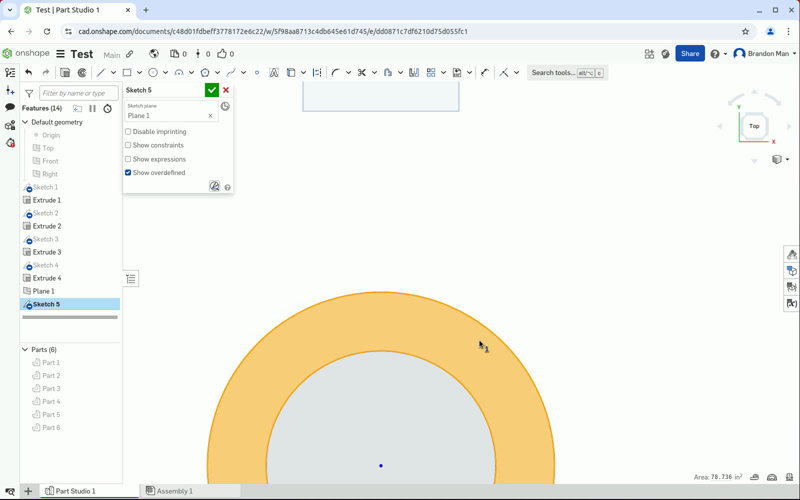
scroll(-6)
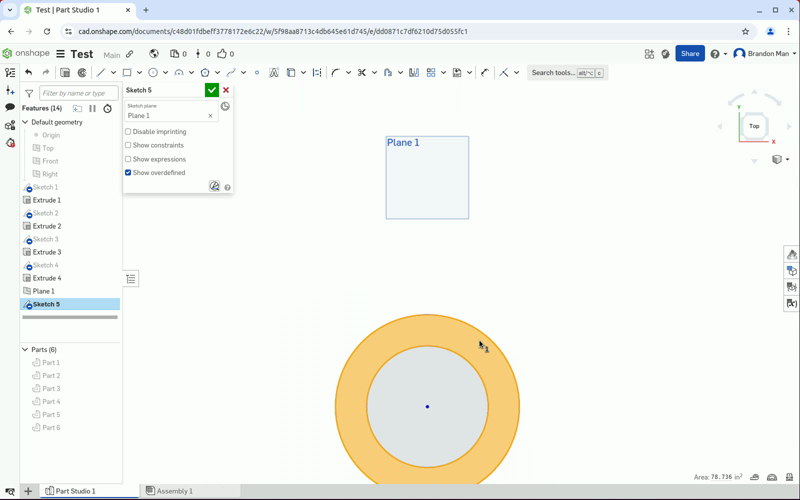
scroll(-6)
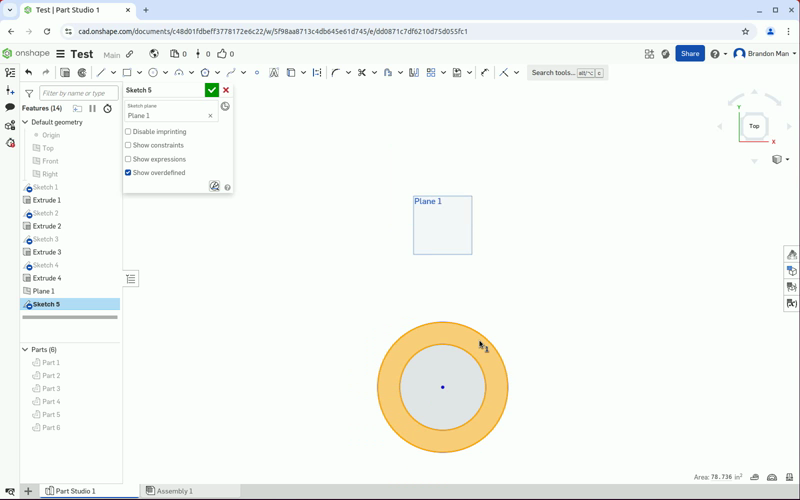
scroll(-6)
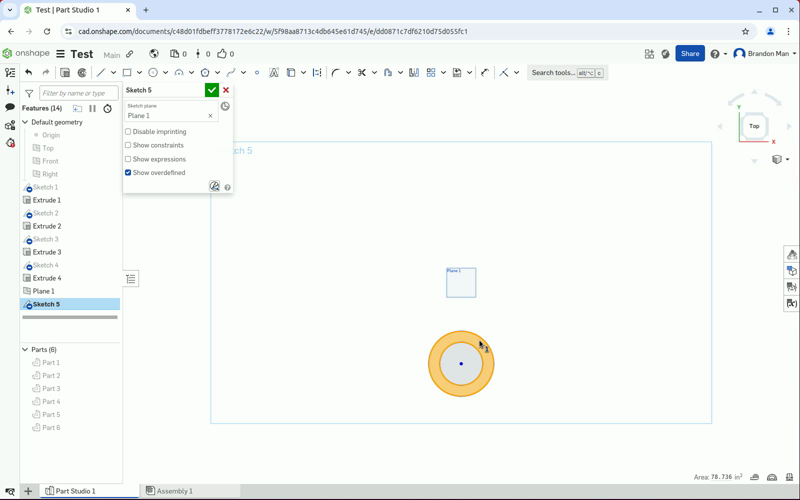
mouse_move(73, 352)
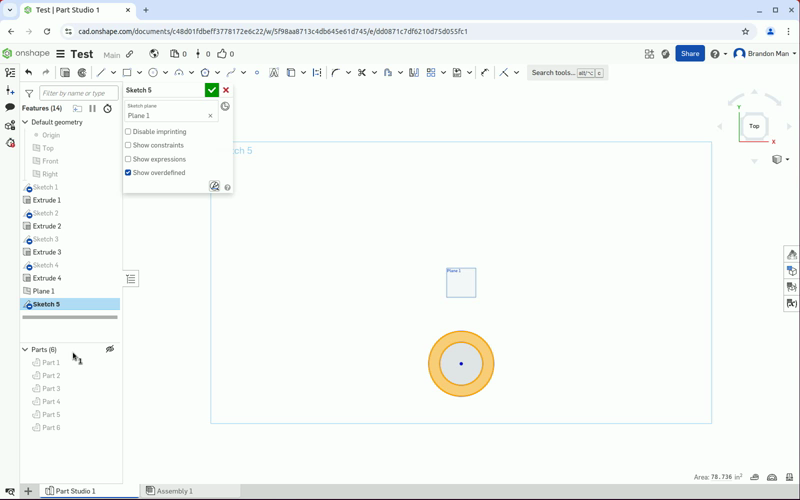
key(shift+y)
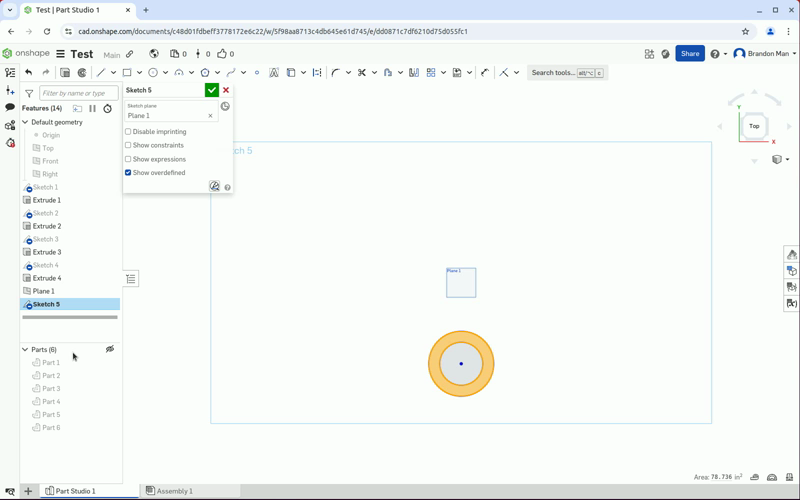
key(shift+e)
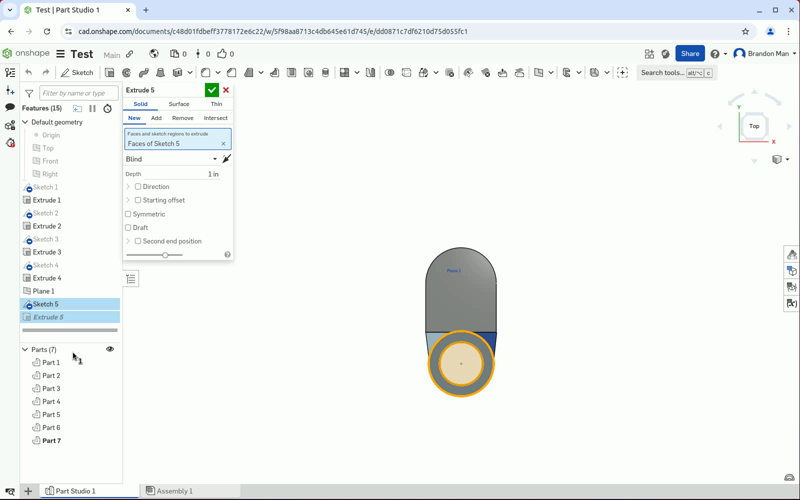
mouse_move(143, 106)
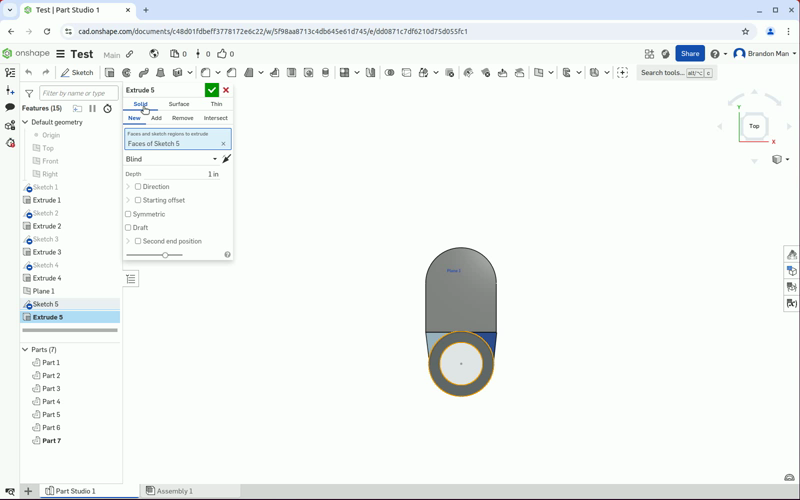
click(143, 106)
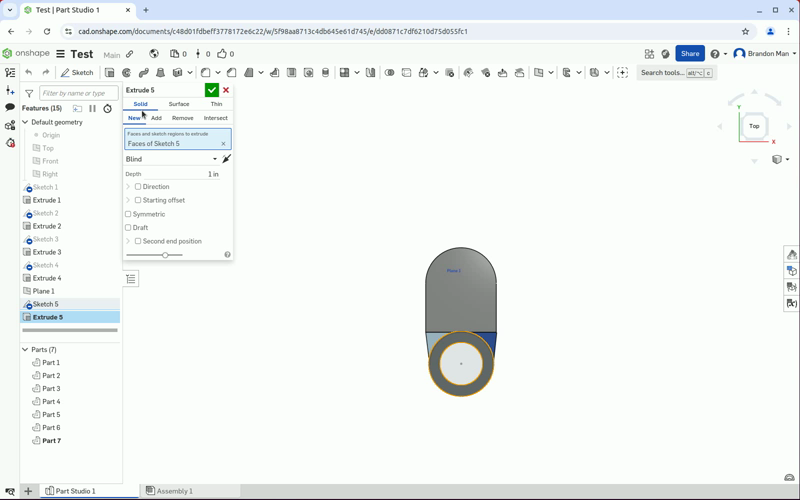
mouse_move(137, 120)
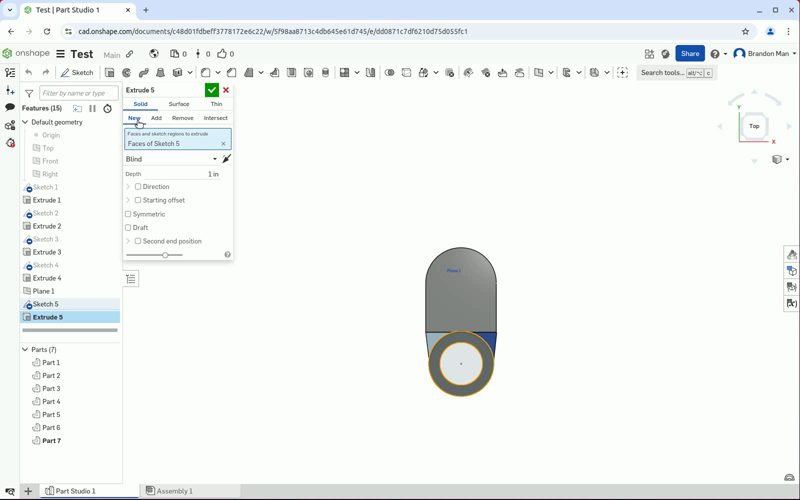
click(137, 120)
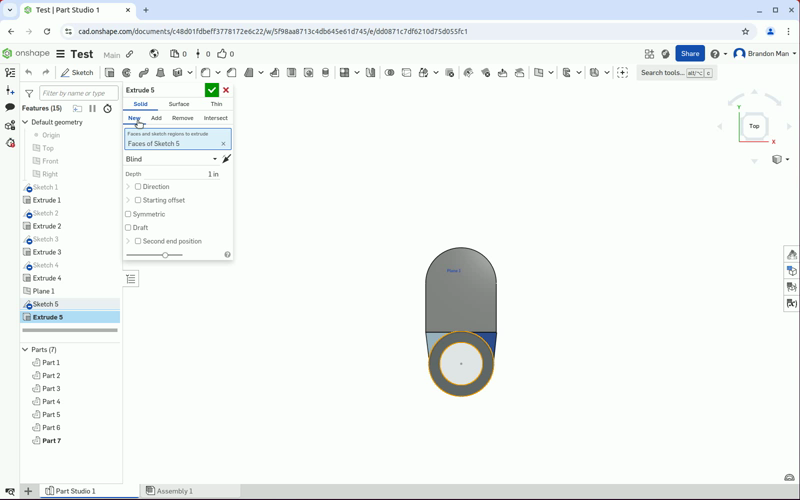
key(tab, 4)
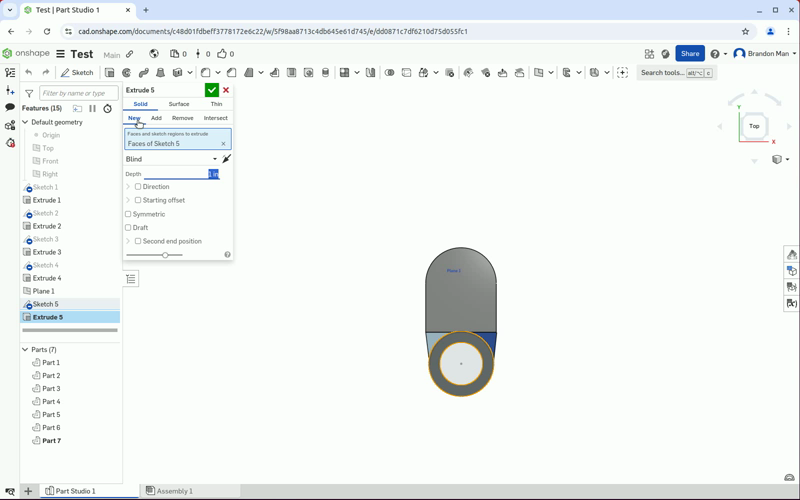
text(17.331)
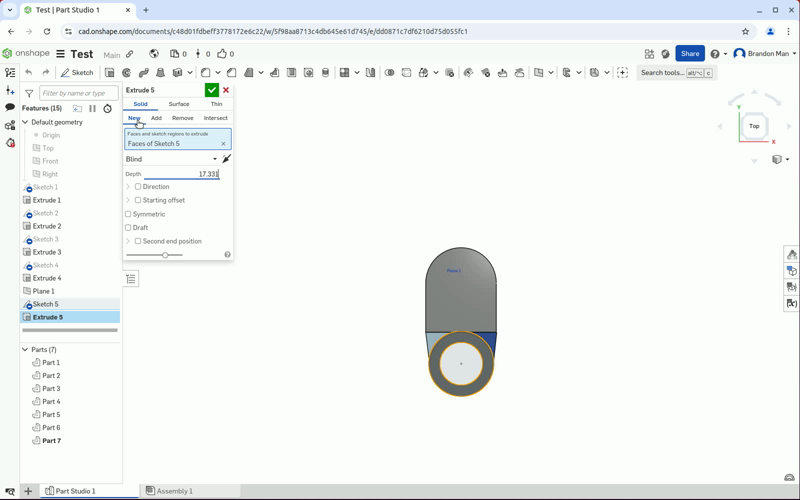
key(enter)
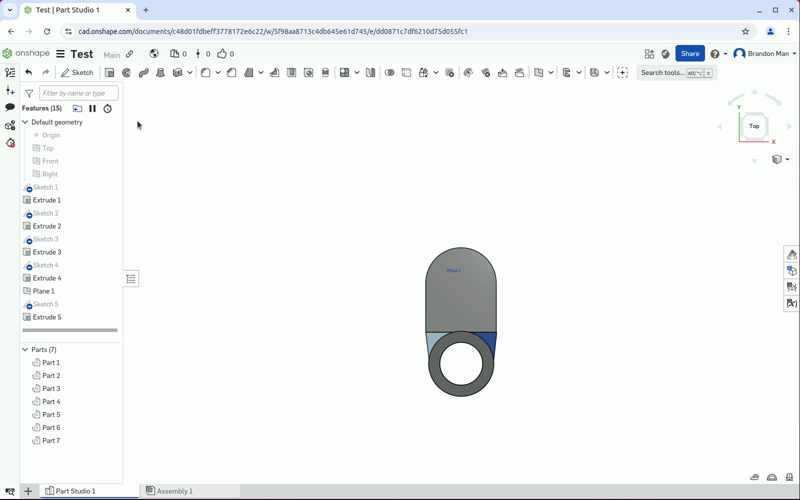
key(shift+h)
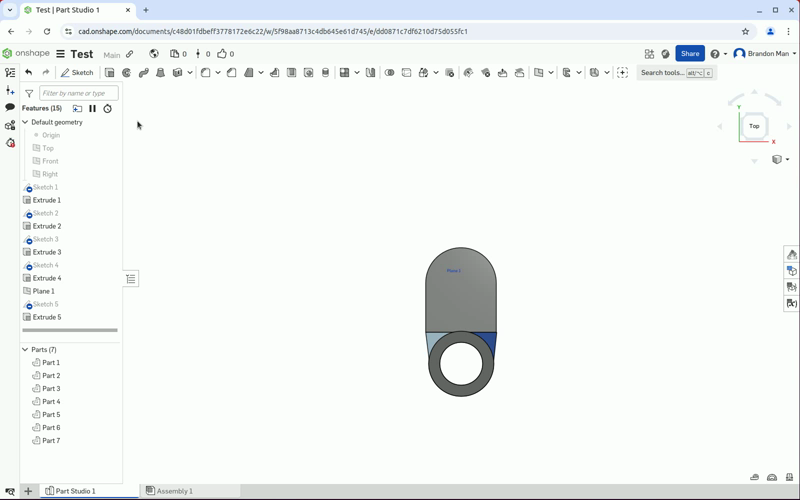
key(shift+h)
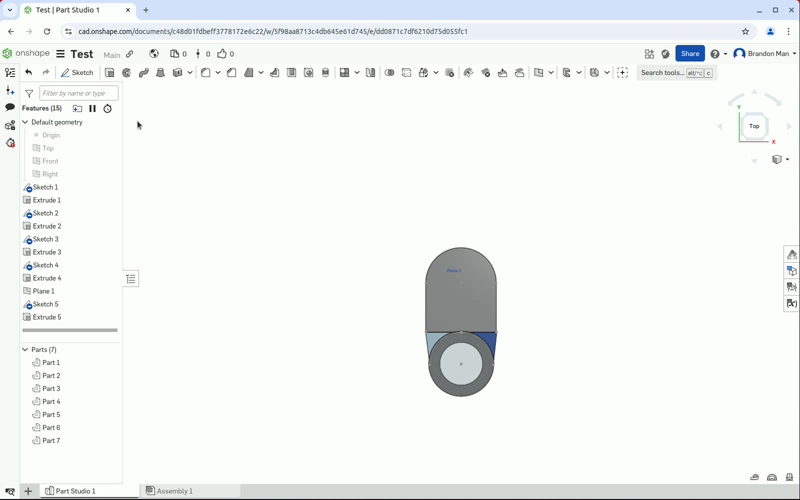
key(shift+7)
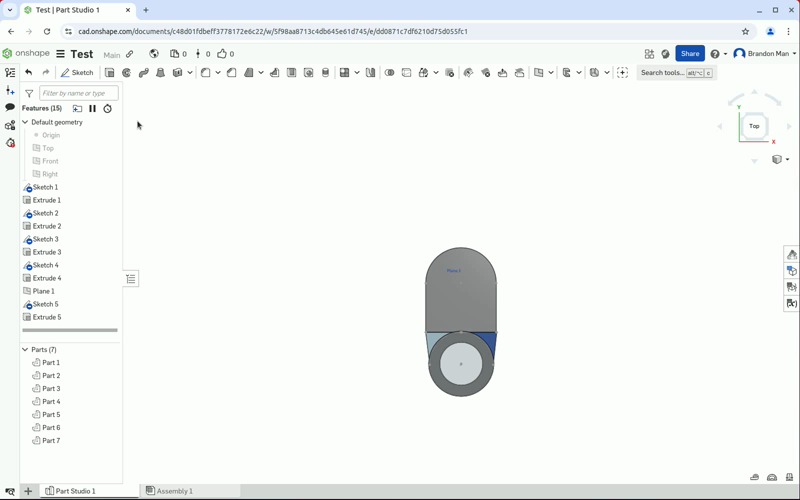
key(up, 3)
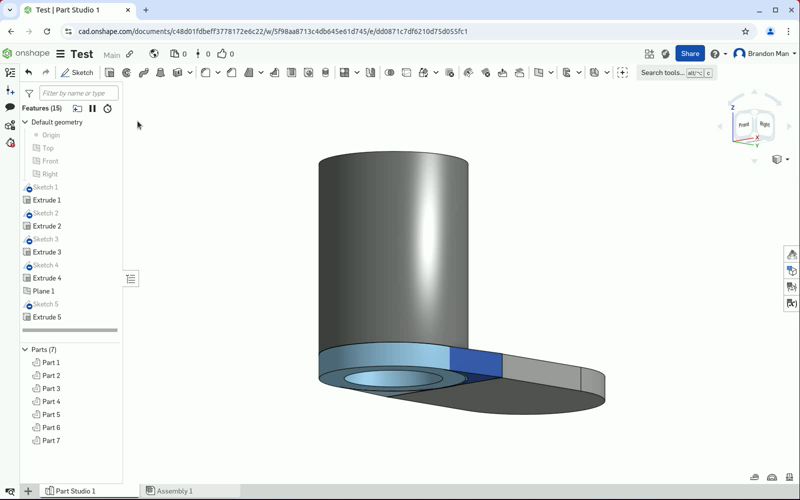
key(left, 3)
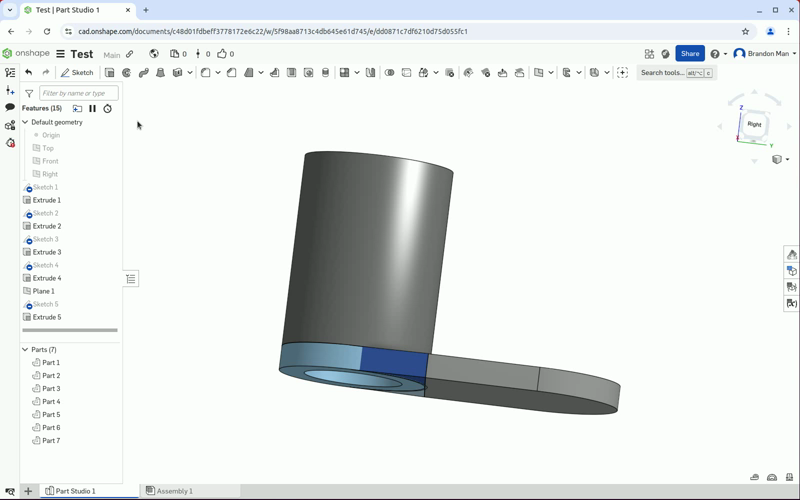
key(right, 3)
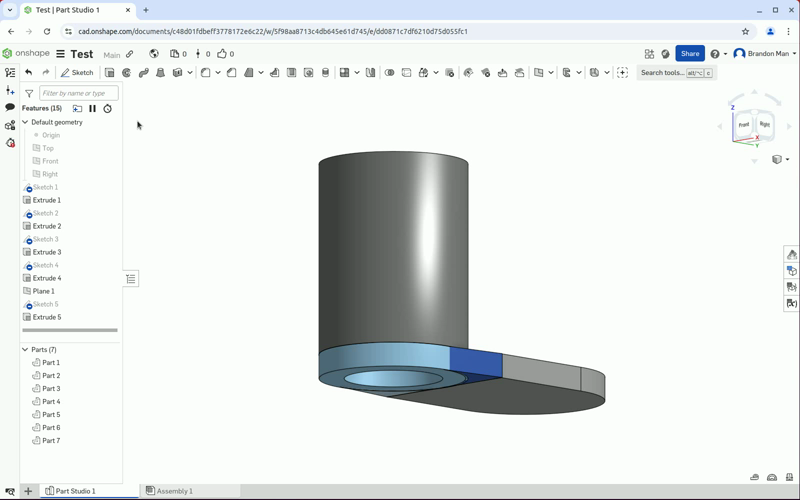
key(down, 3)
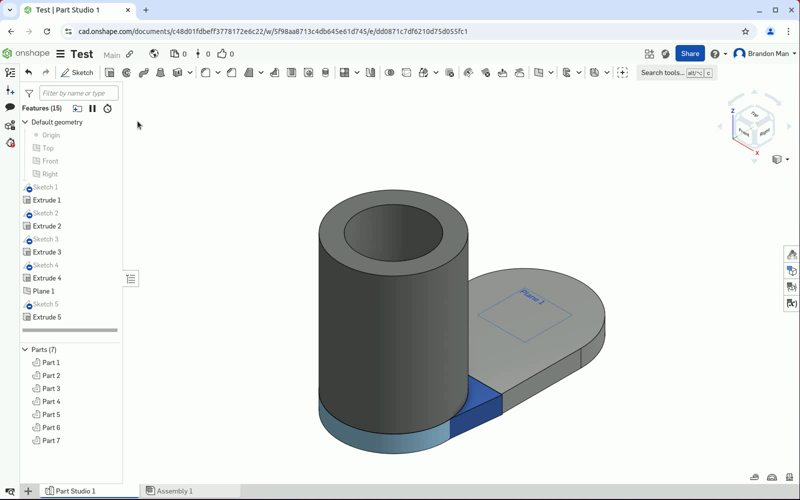
mouse_move(73, 189)
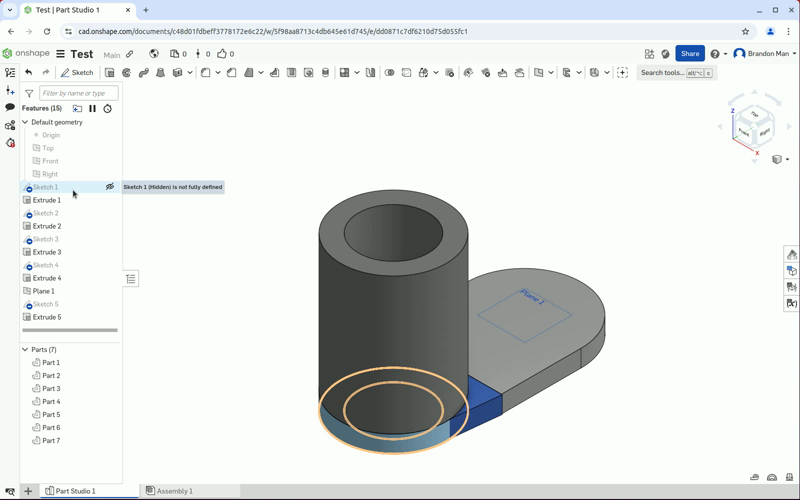
click(73, 189)